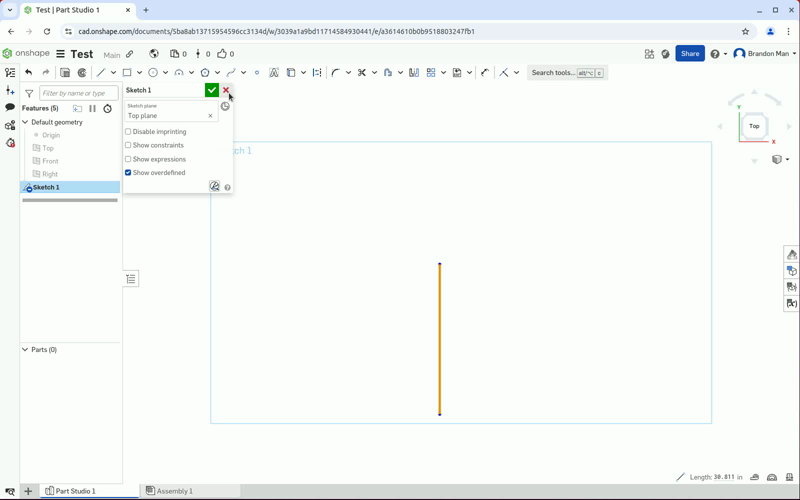
key(shift+h)
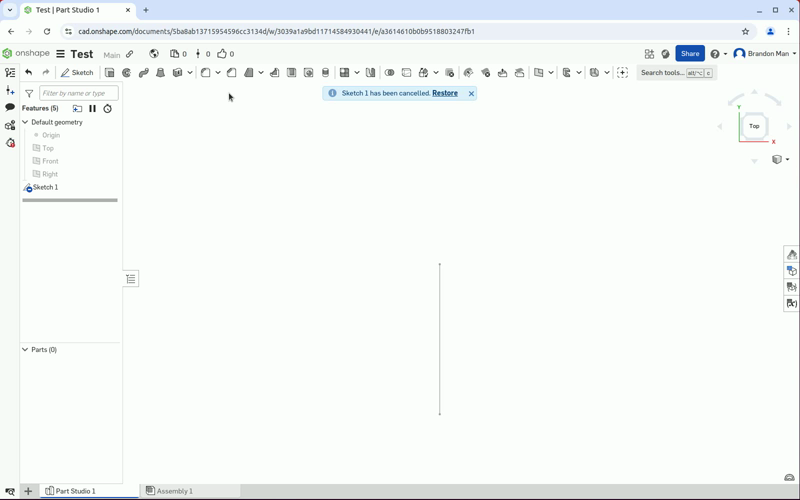
mouse_move(73, 352)
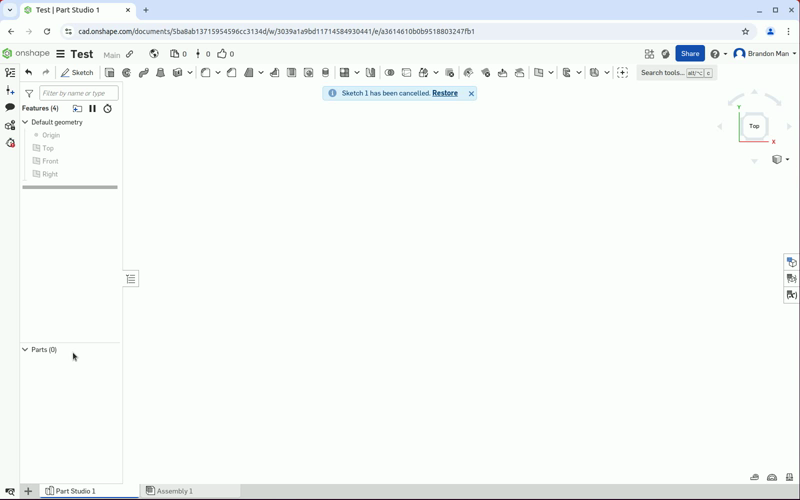
key(y)
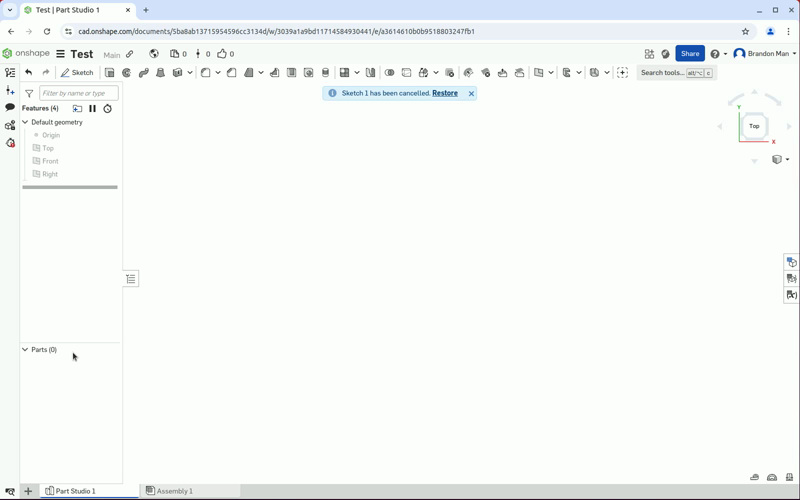
key(shift+p)
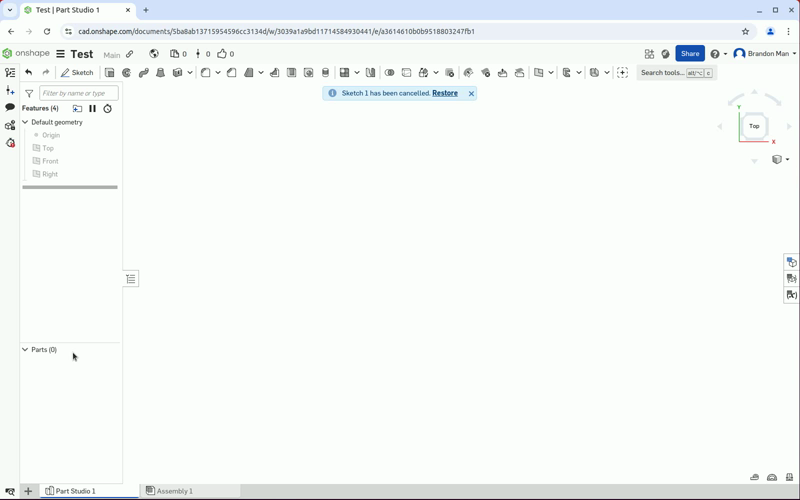
key(space)
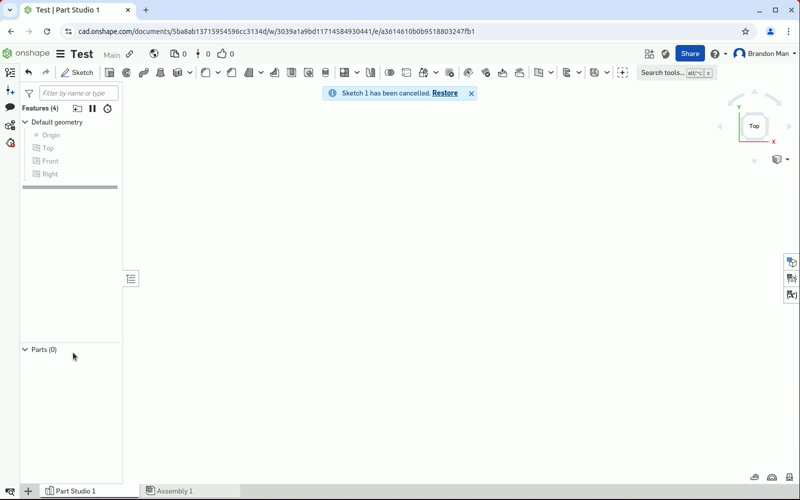
key_down(shift)
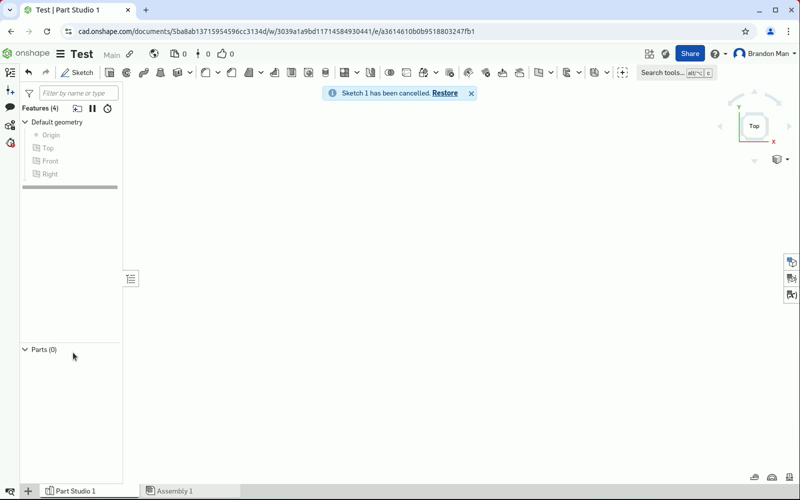
key(up)
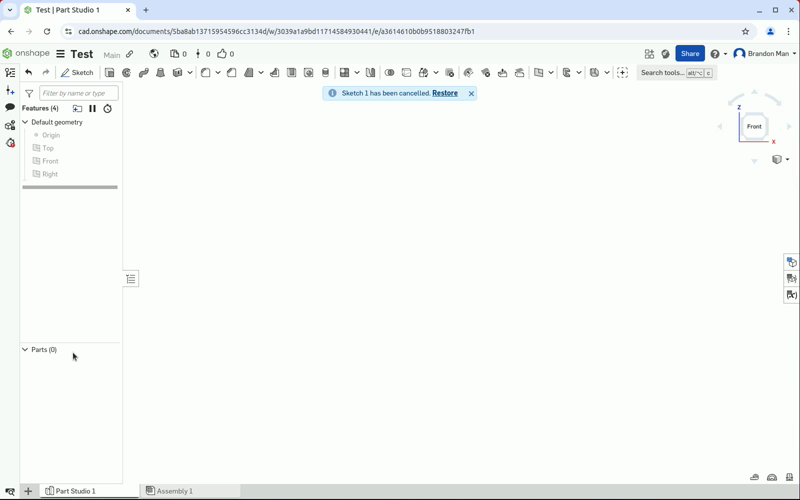
key_up(shift)
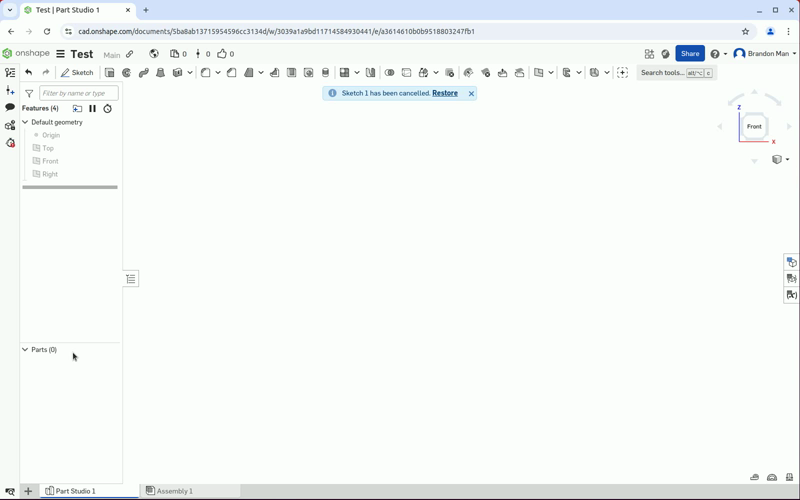
mouse_move(73, 352)
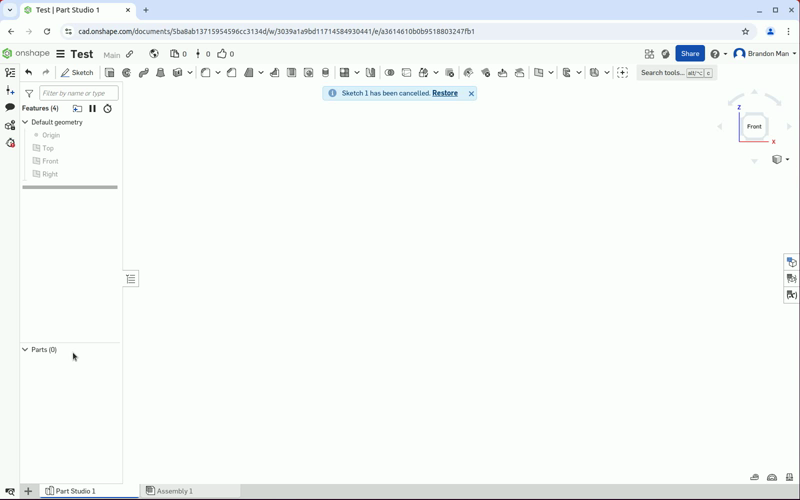
key(shift+y)
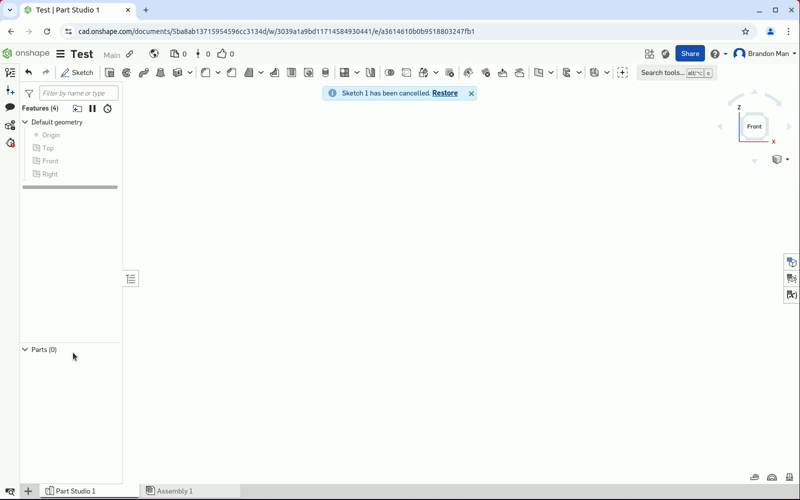
key(shift+s)
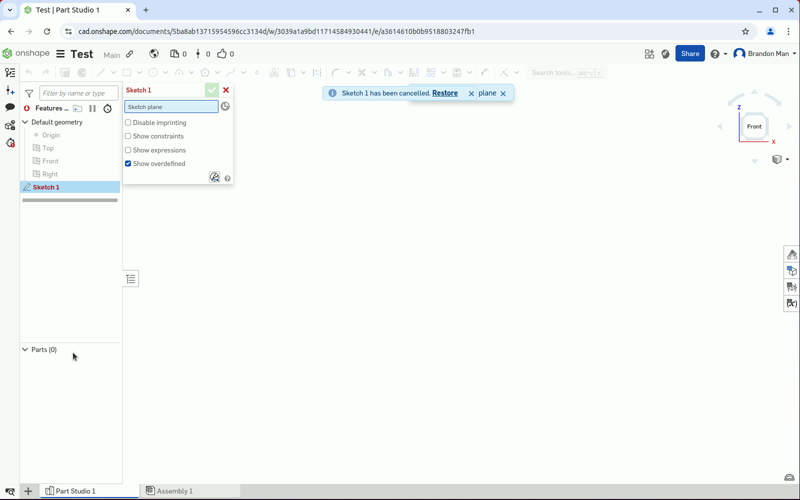
mouse_move(73, 163)
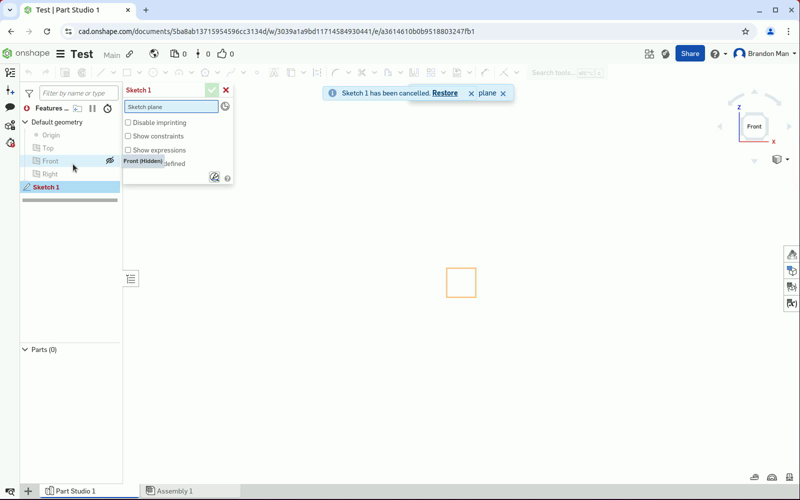
click(73, 163)
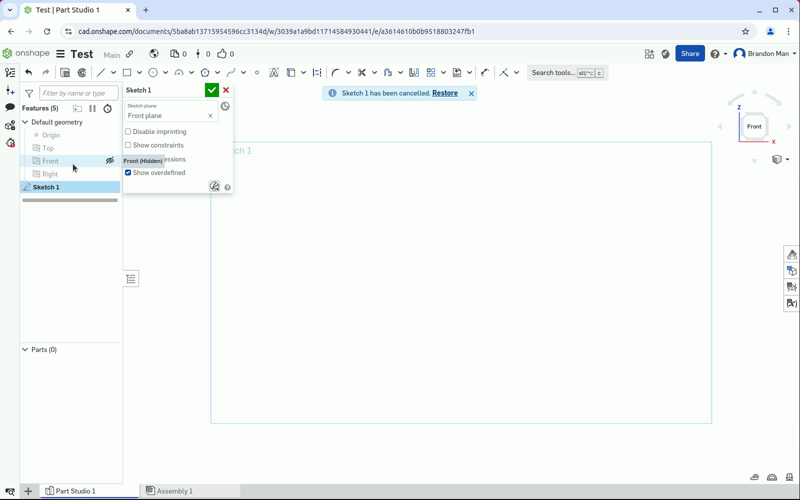
mouse_move(73, 352)
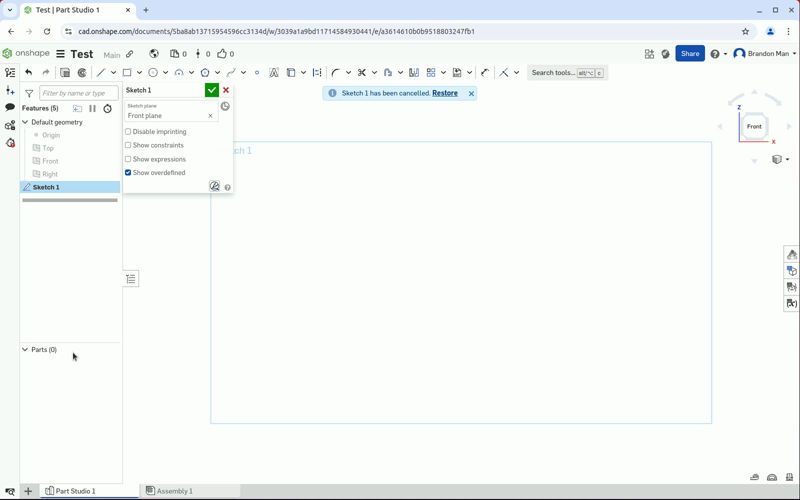
key(y)
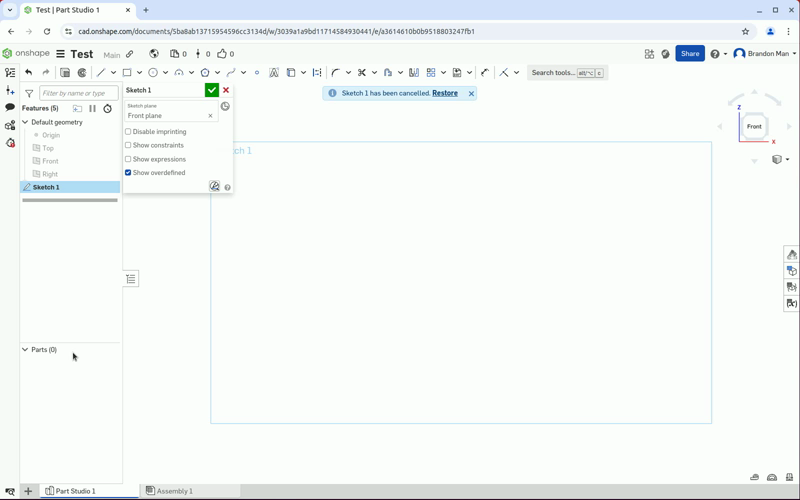
key(l)
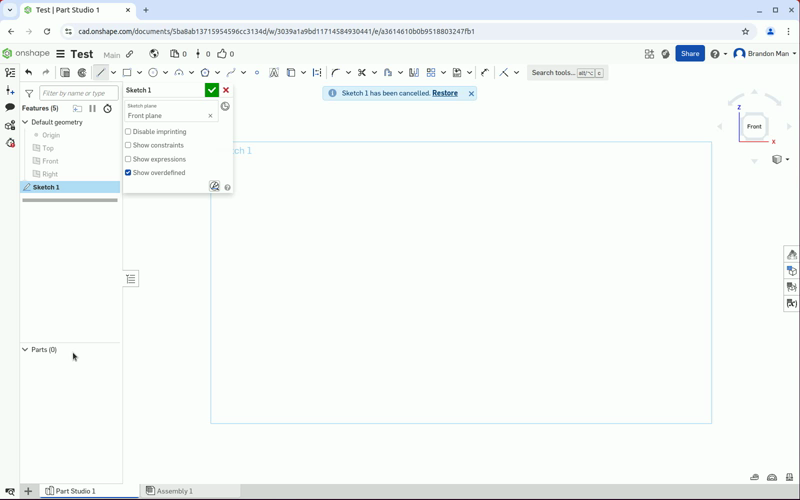
key_down(shift)
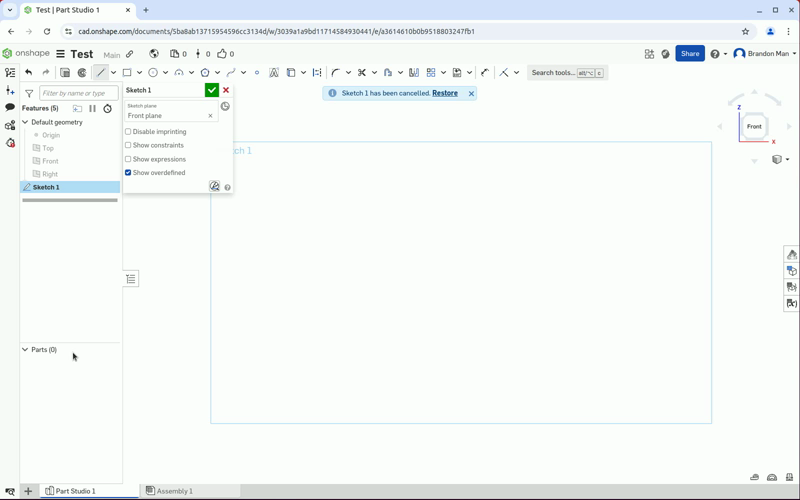
mouse_move(401, 282)
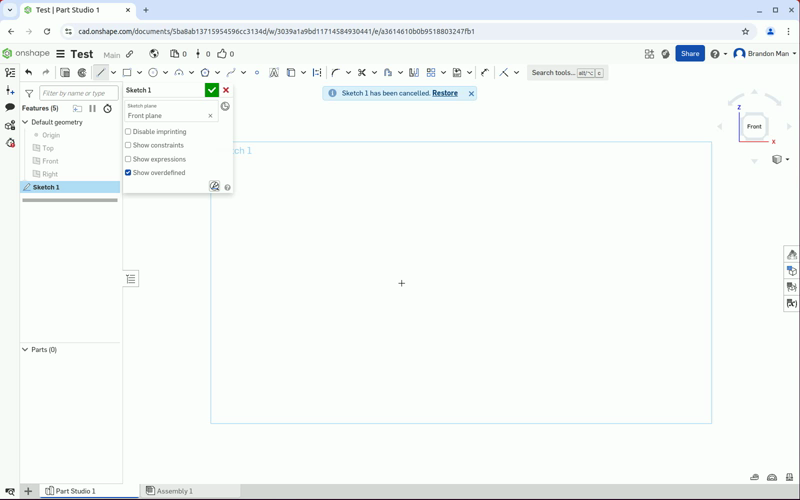
click(401, 282)
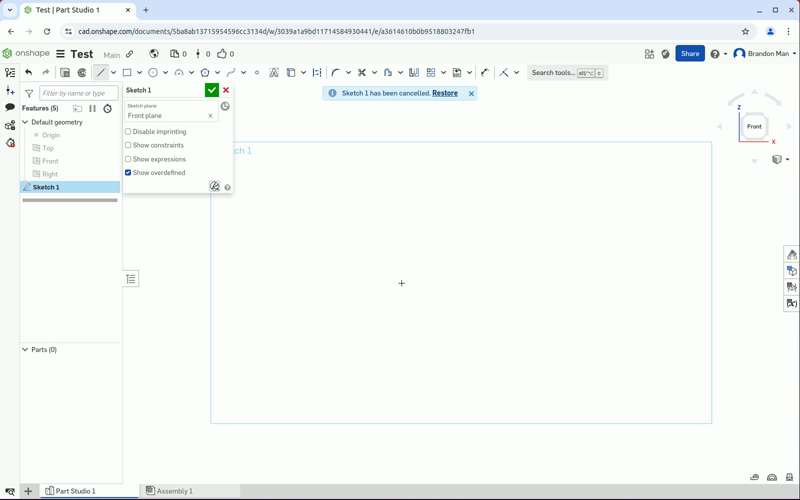
key_up(shift)
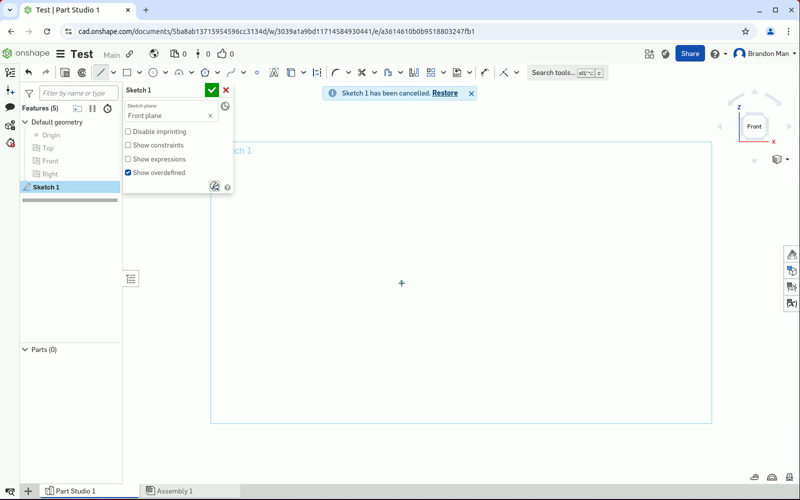
key_down(shift)
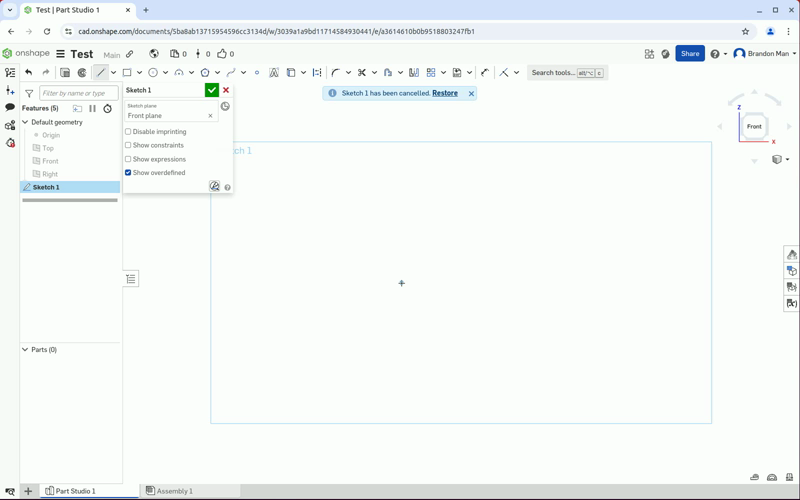
mouse_move(519, 282)
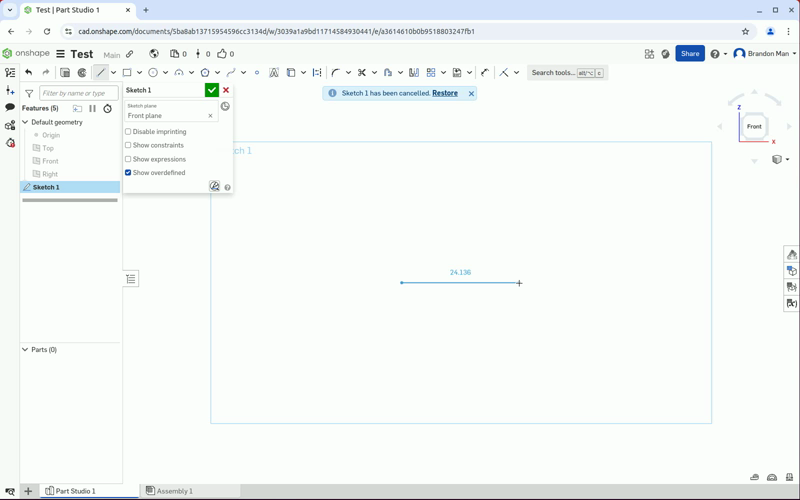
click(519, 282)
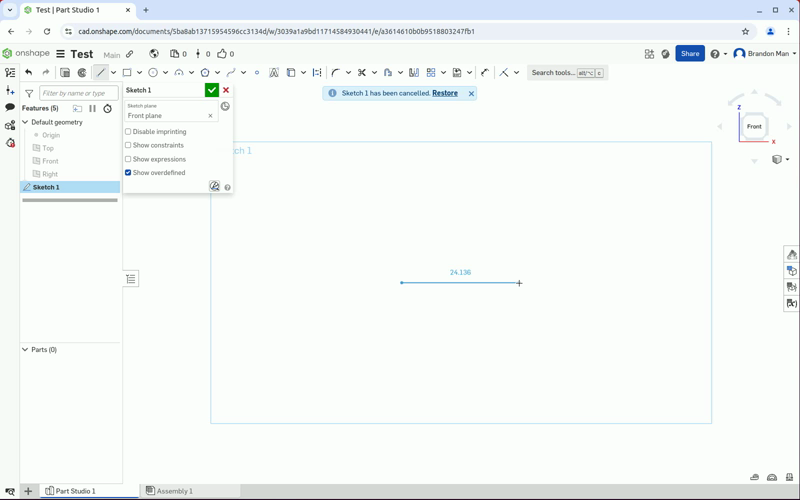
key_up(shift)
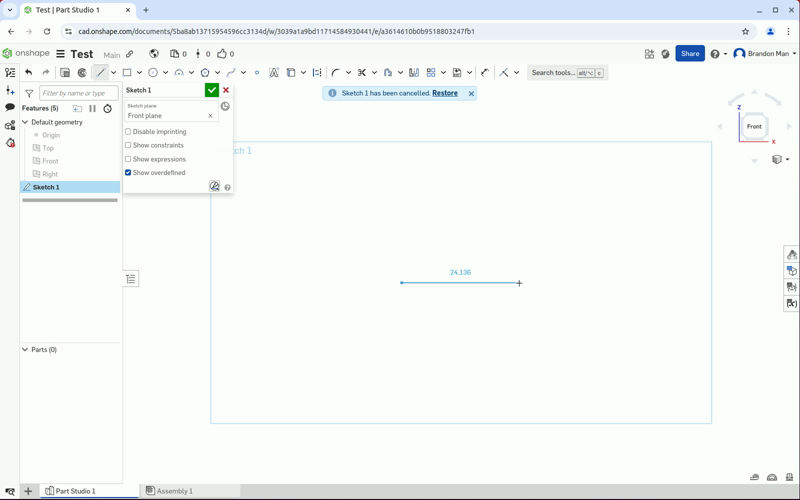
key_down(shift)
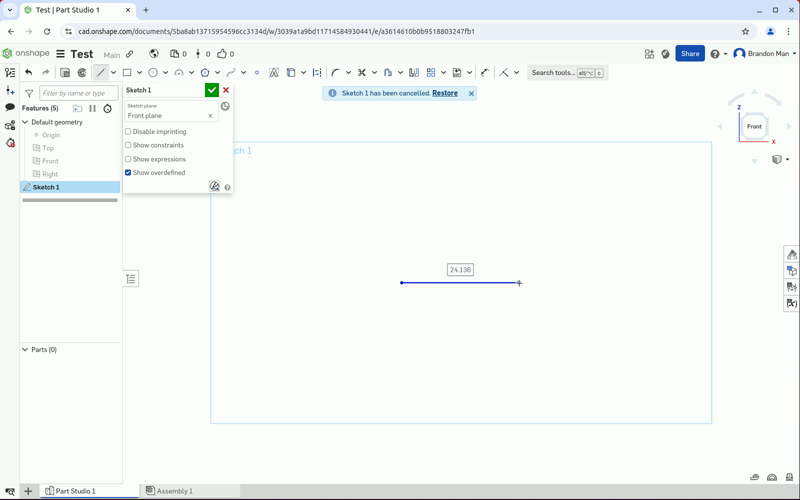
mouse_move(549, 282)
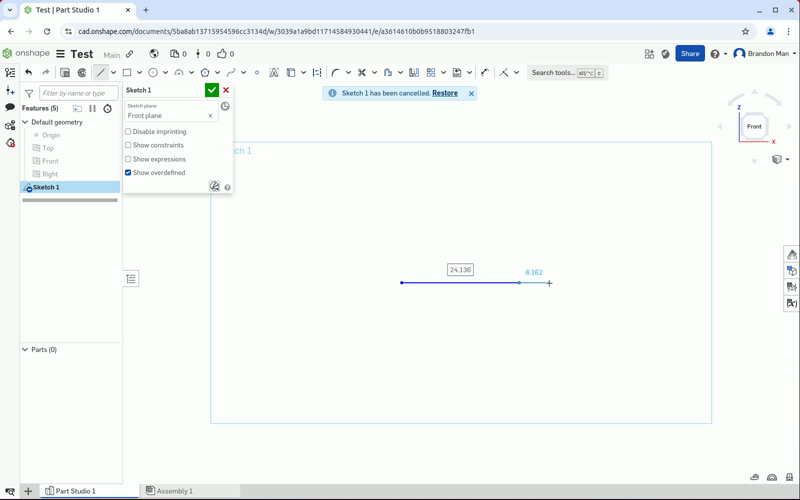
mouse_move(519, 276)
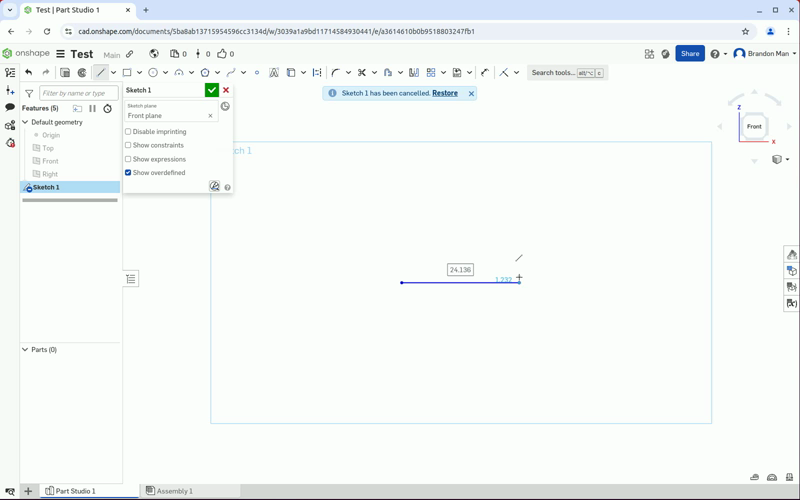
scroll(6)
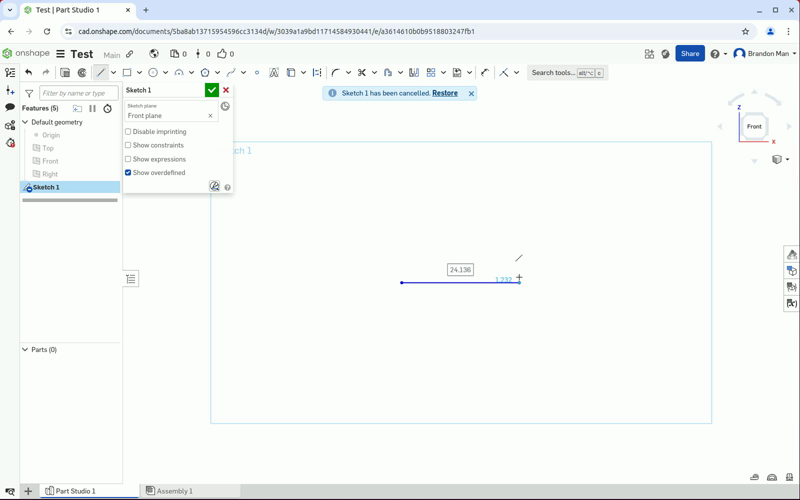
scroll(6)
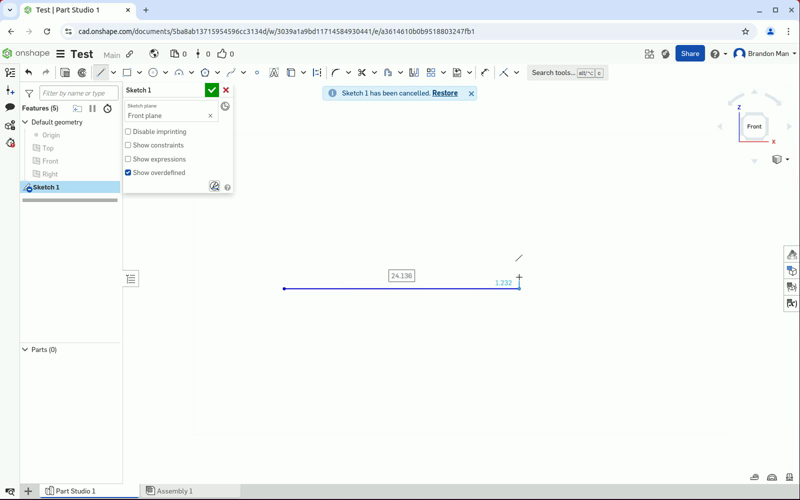
scroll(6)
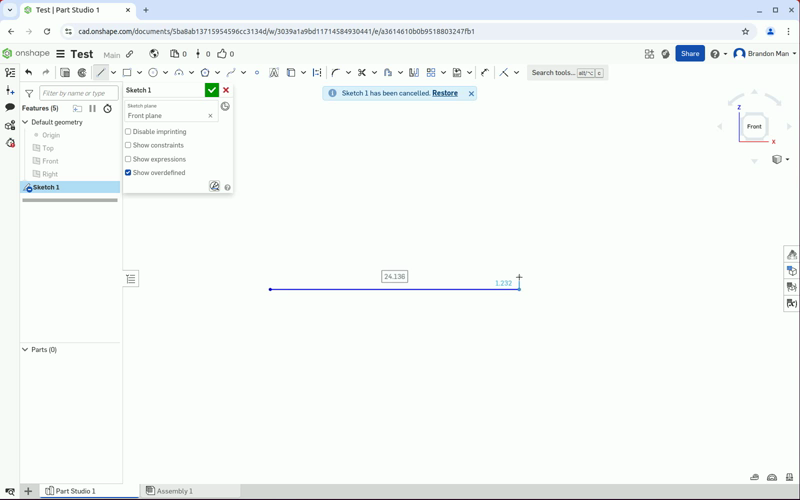
scroll(6)
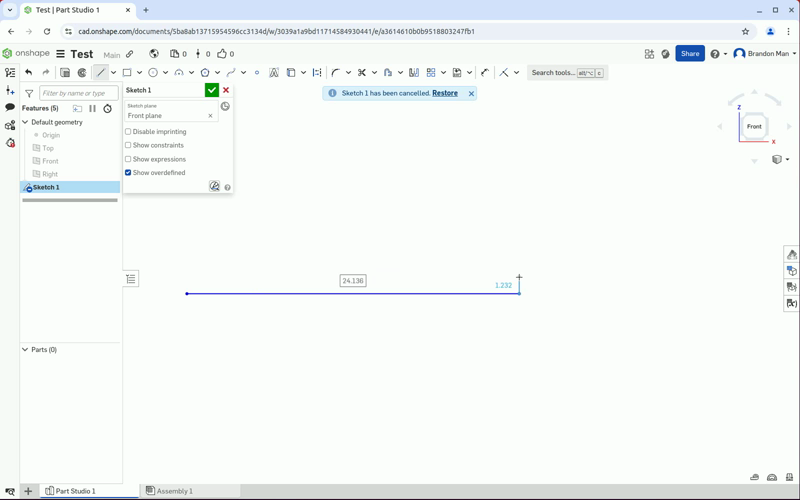
scroll(6)
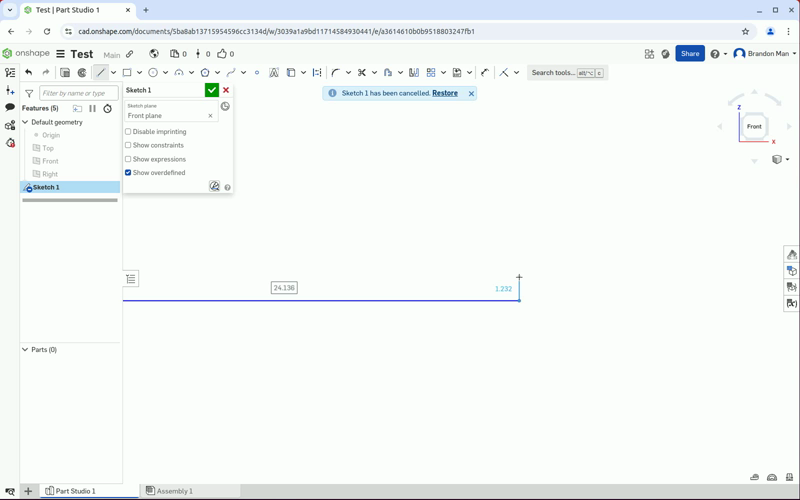
scroll(6)
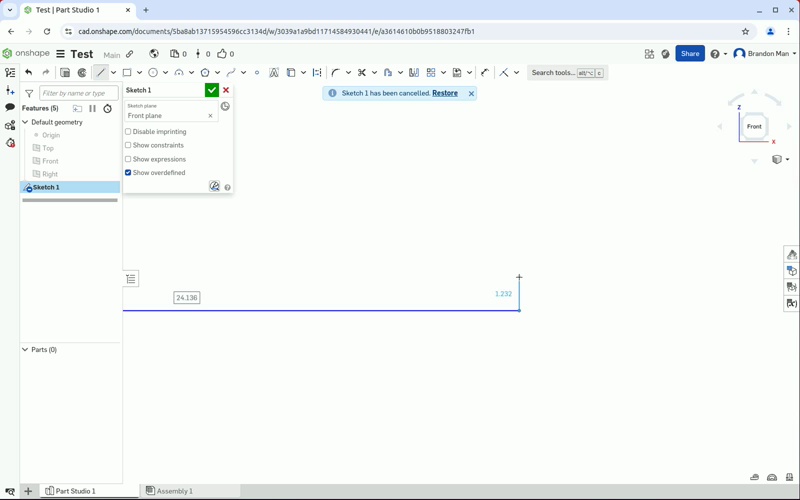
scroll(6)
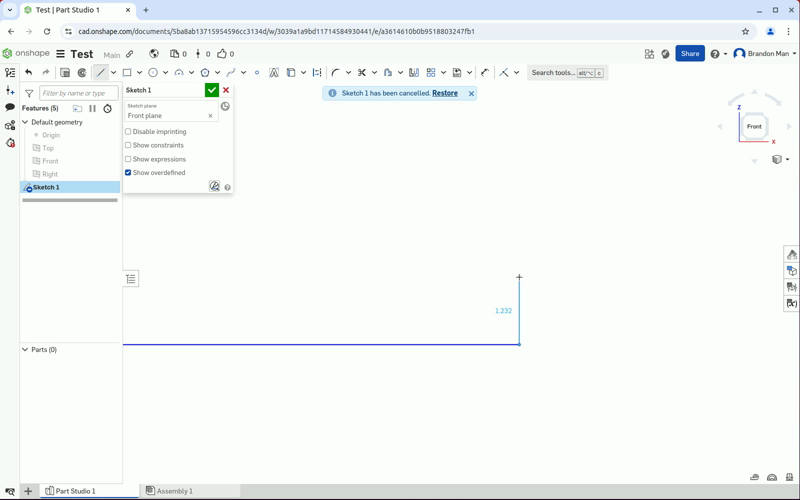
click(519, 276)
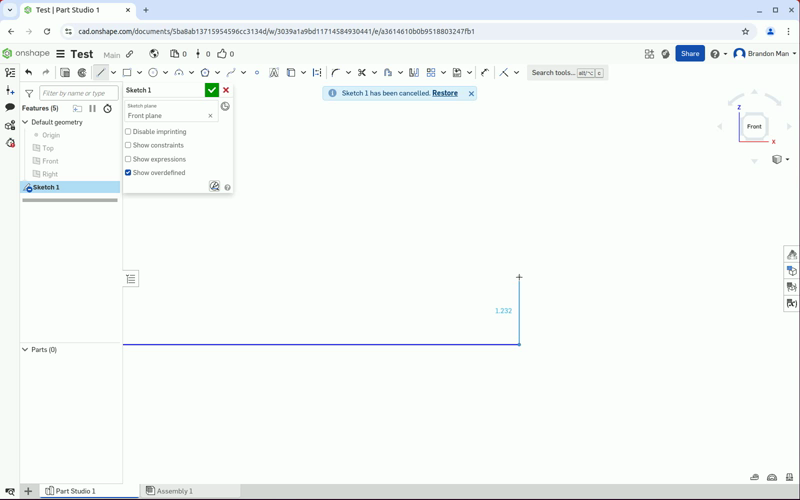
scroll(-6)
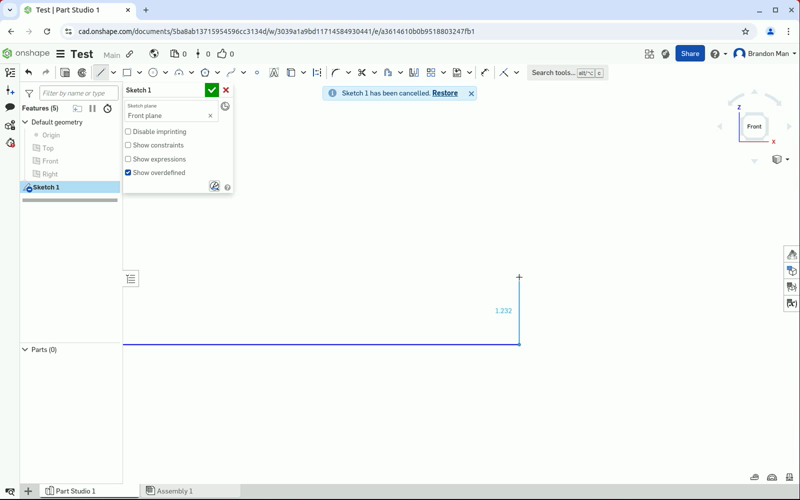
scroll(-6)
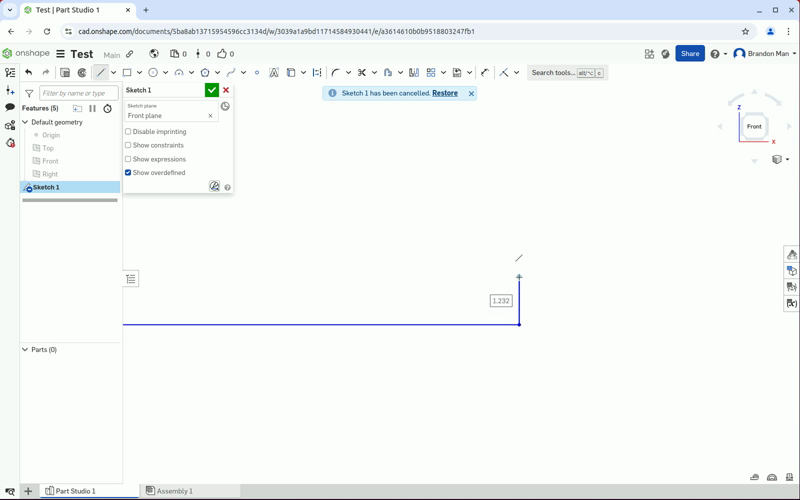
scroll(-6)
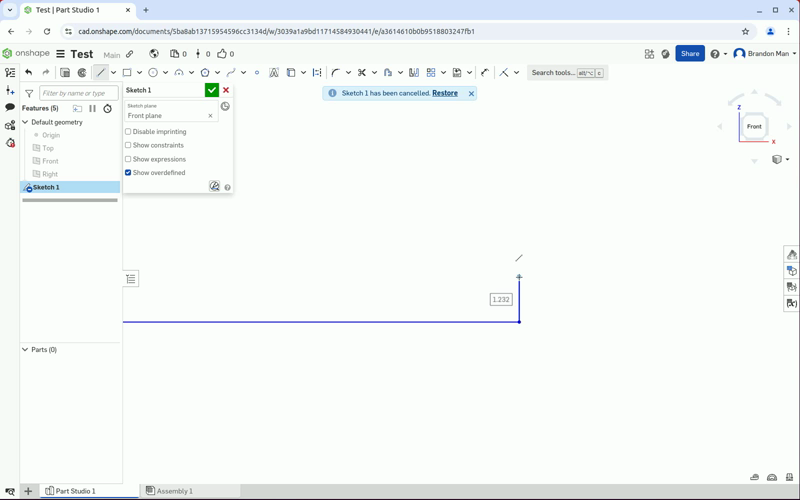
scroll(-6)
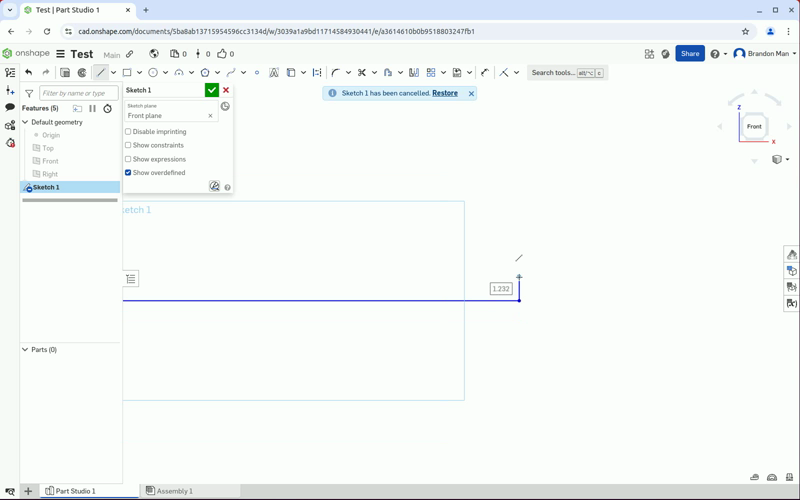
scroll(-6)
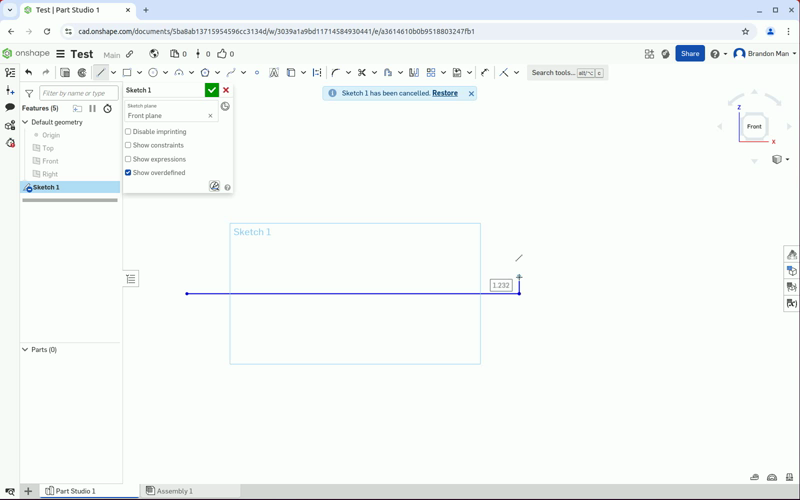
scroll(-6)
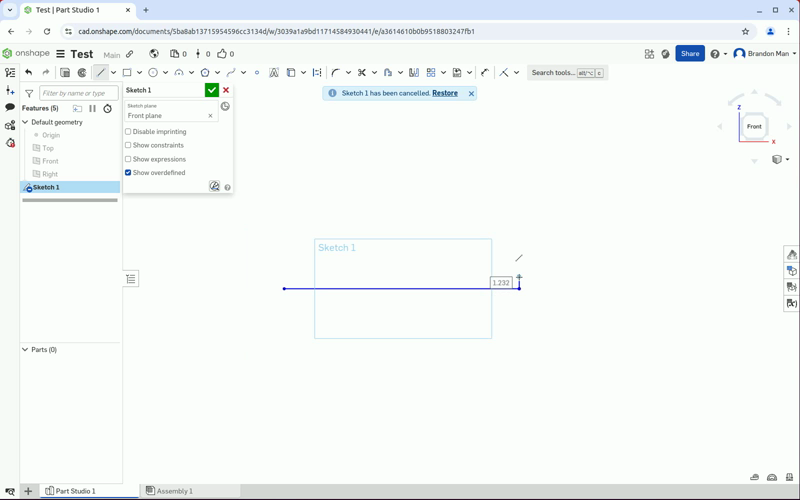
scroll(-6)
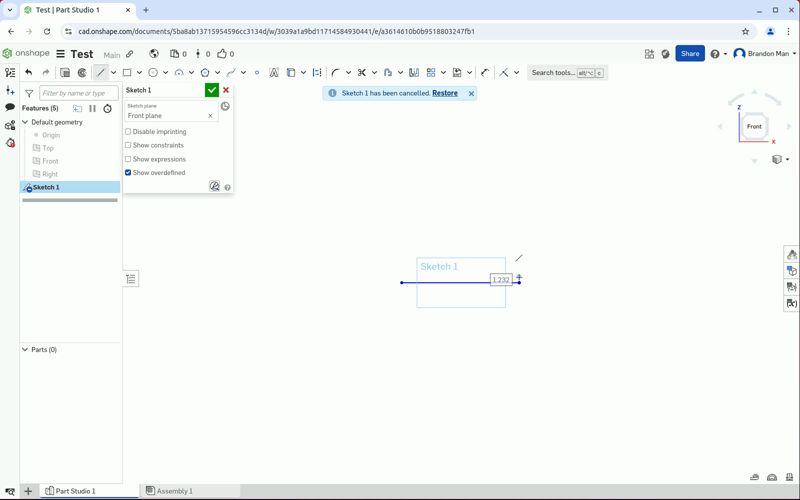
key_up(shift)
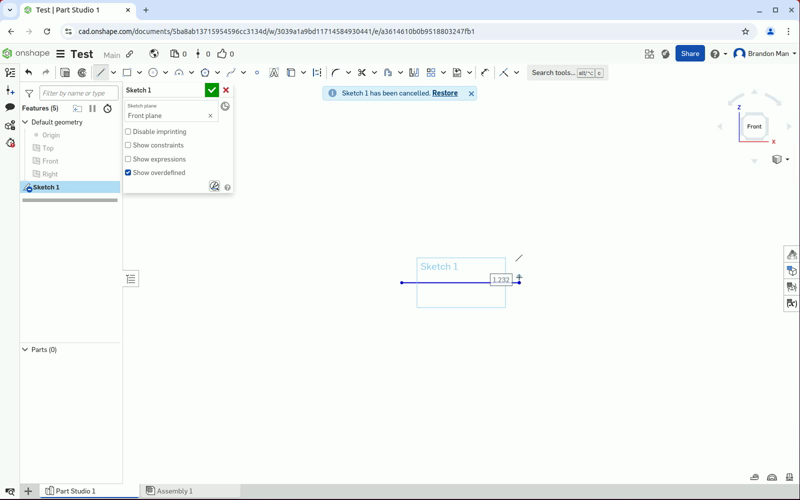
key_down(shift)
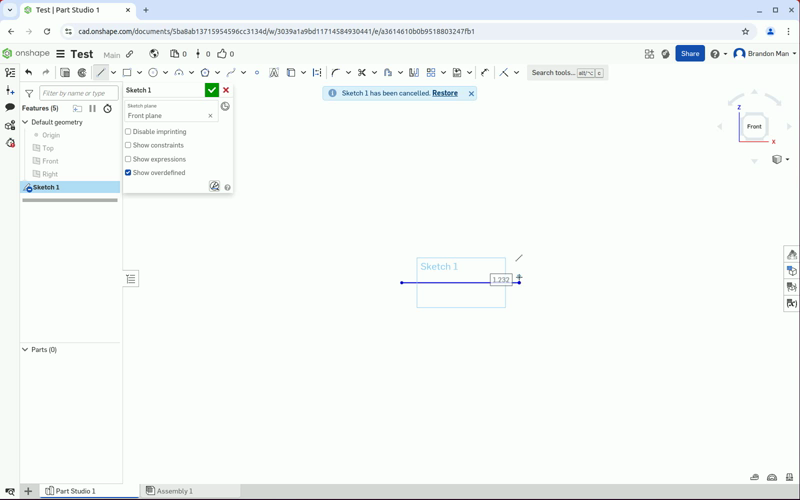
mouse_move(401, 276)
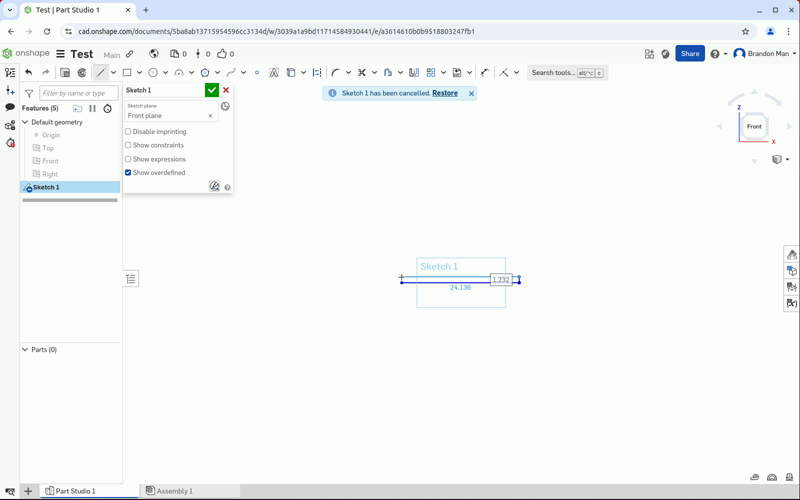
click(401, 276)
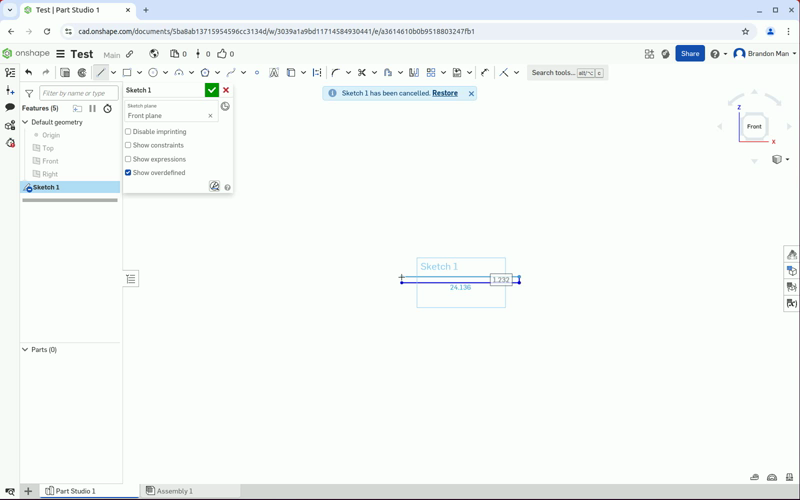
key_up(shift)
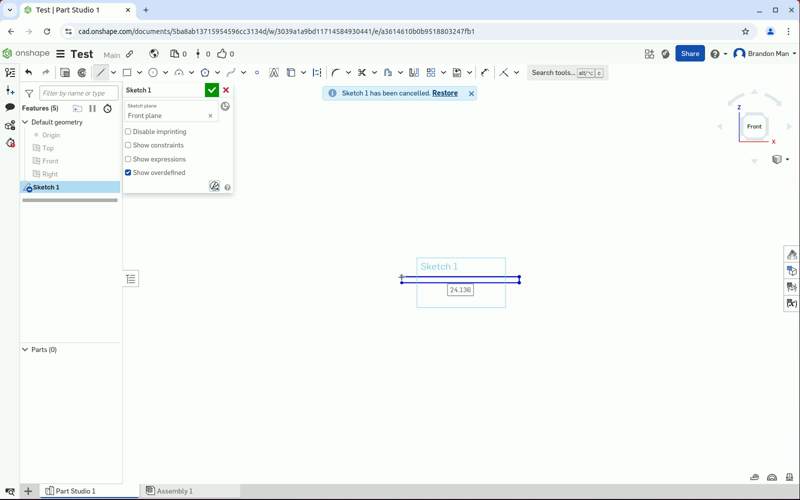
mouse_move(431, 276)
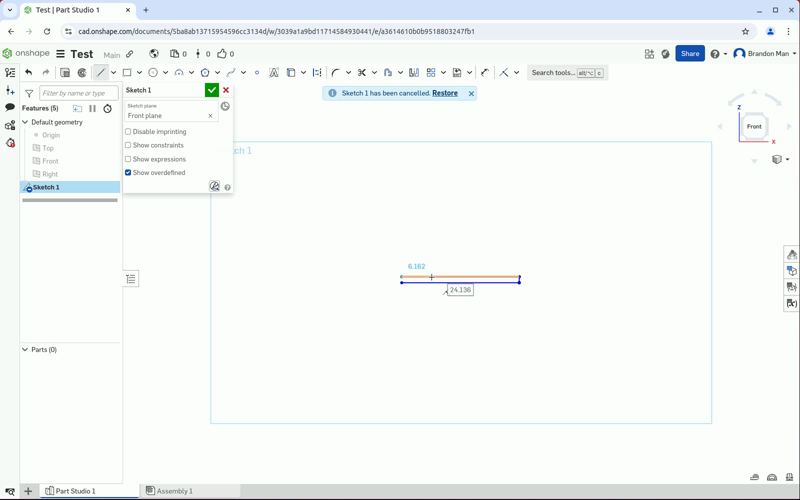
key_down(shift)
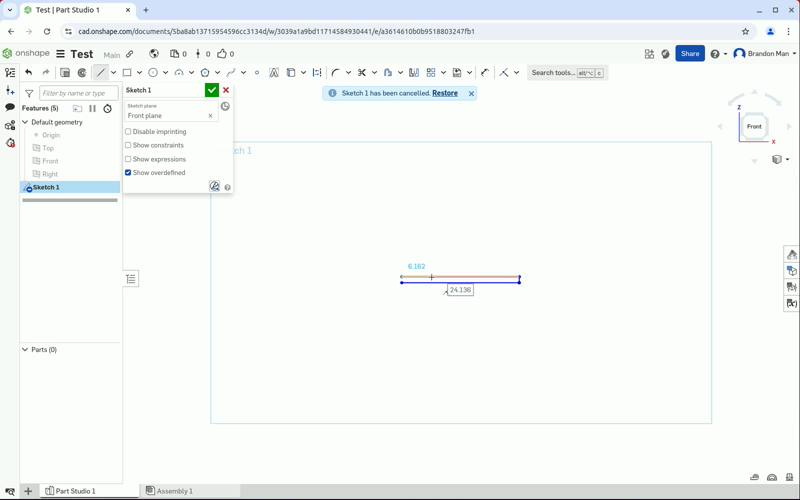
mouse_move(401, 282)
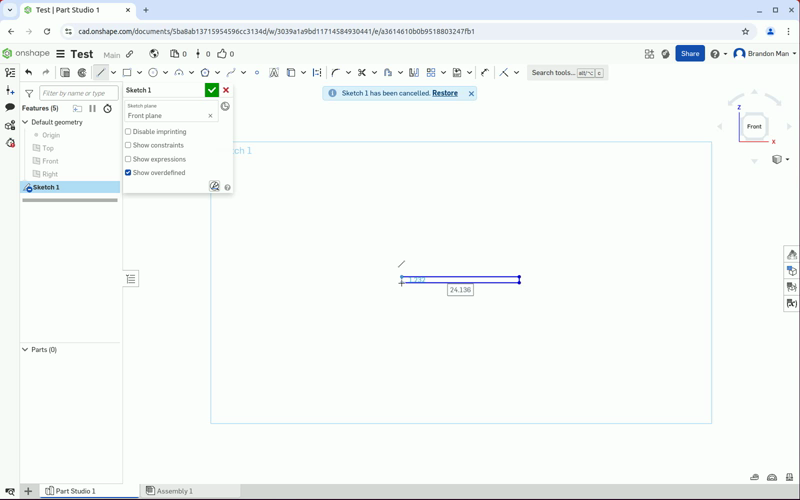
scroll(6)
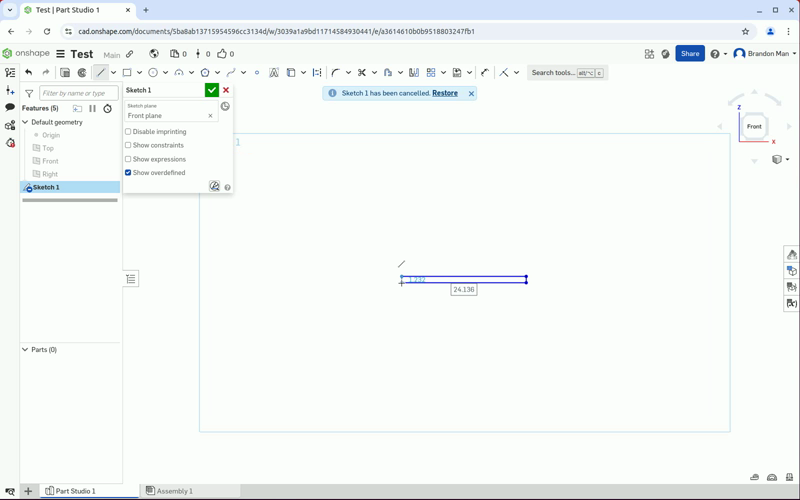
scroll(6)
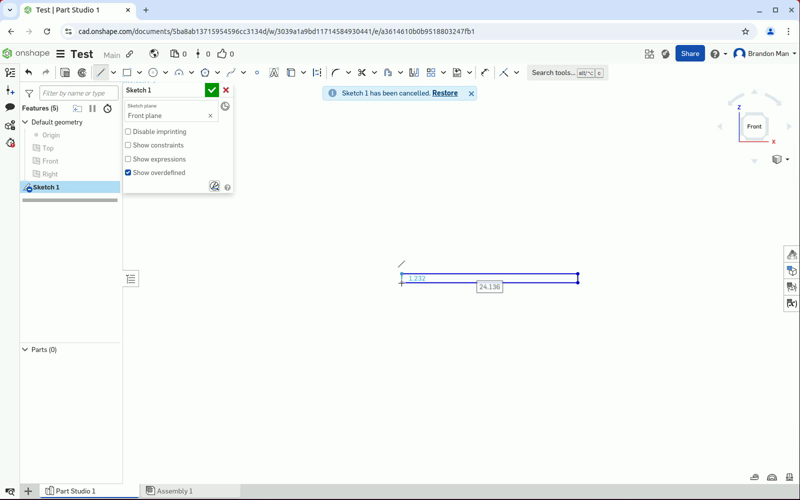
scroll(6)
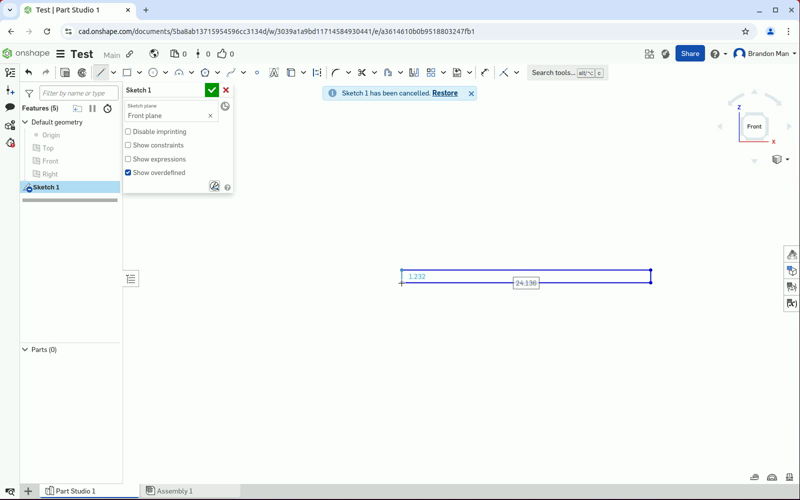
scroll(6)
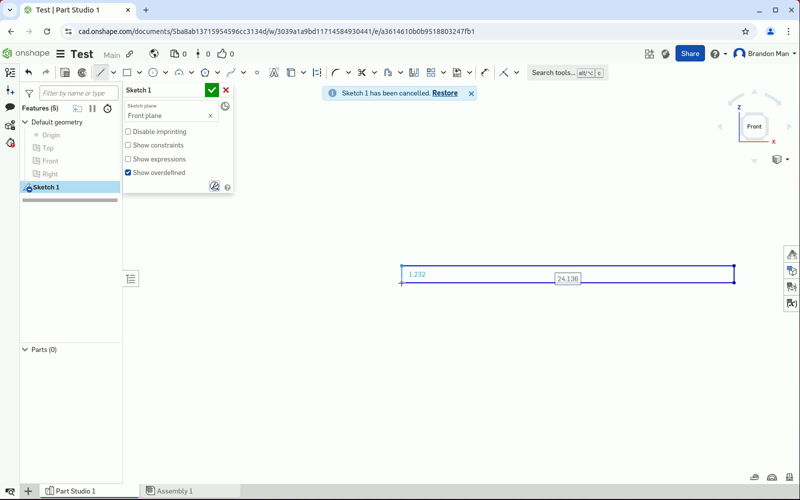
scroll(6)
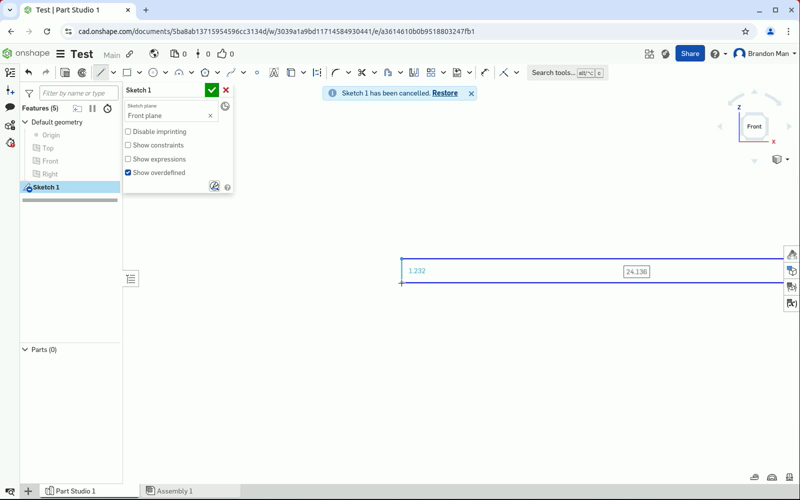
scroll(6)
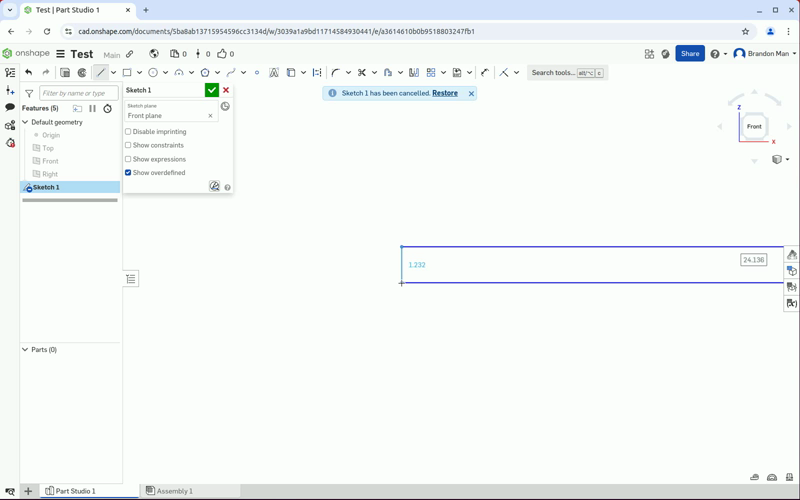
scroll(6)
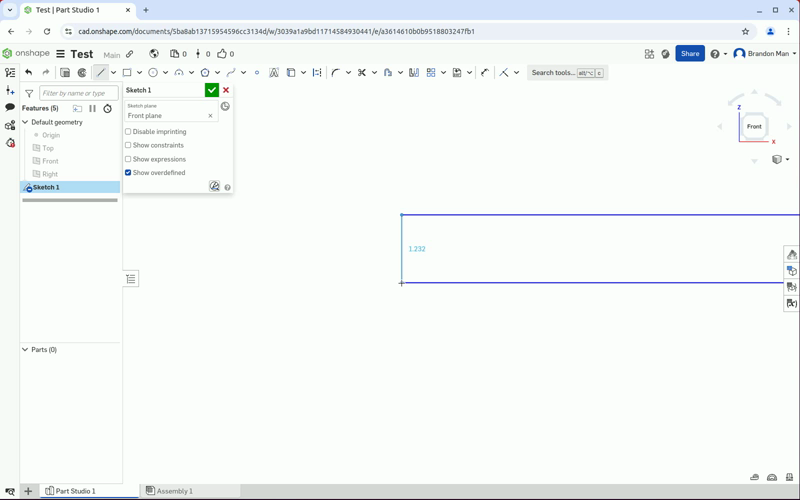
key_up(shift)
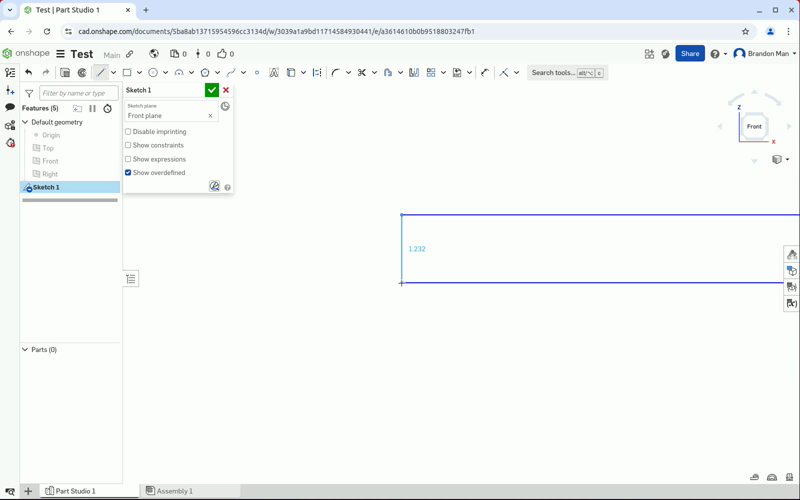
click(401, 282)
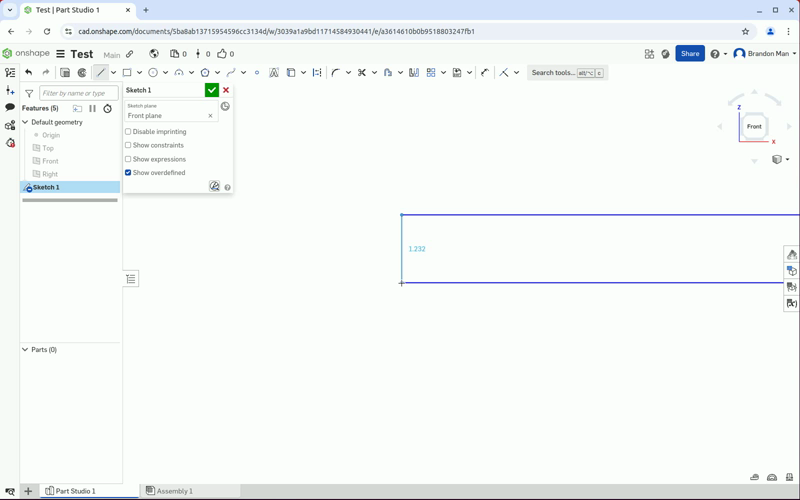
scroll(-6)
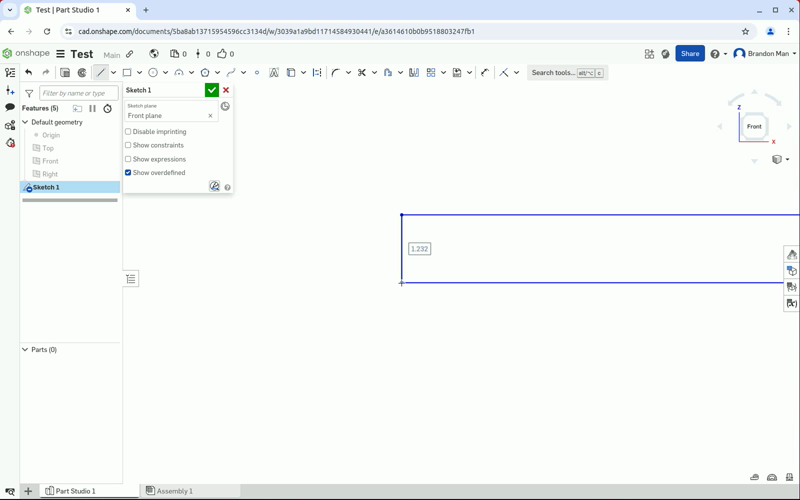
scroll(-6)
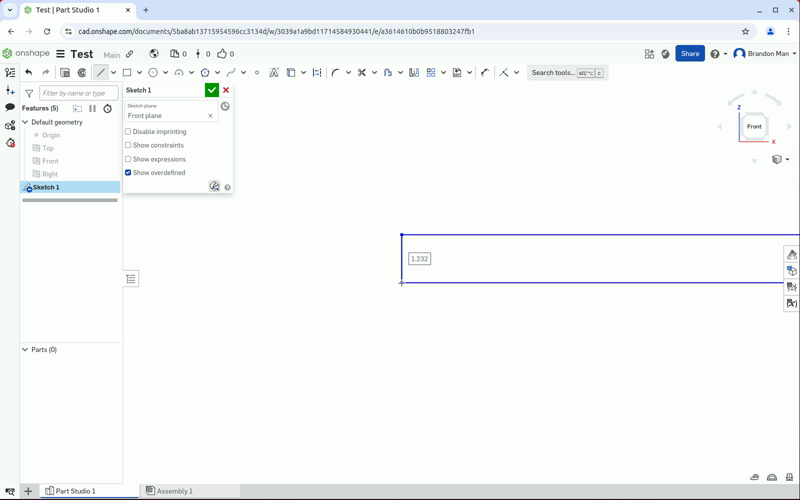
scroll(-6)
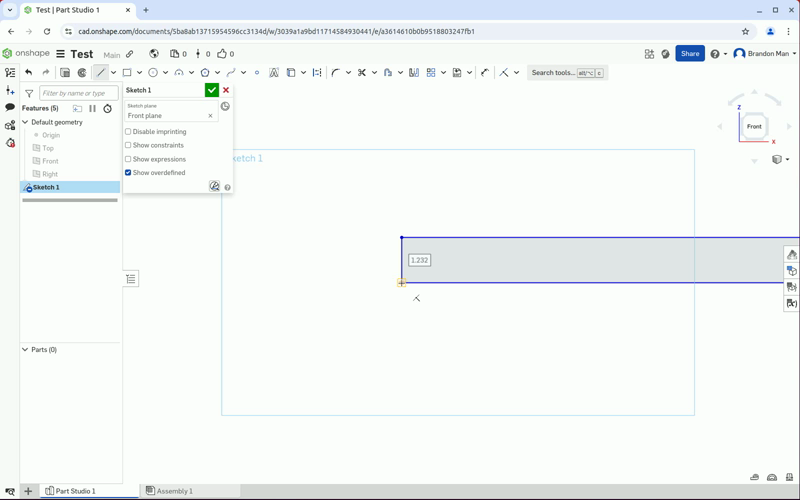
scroll(-6)
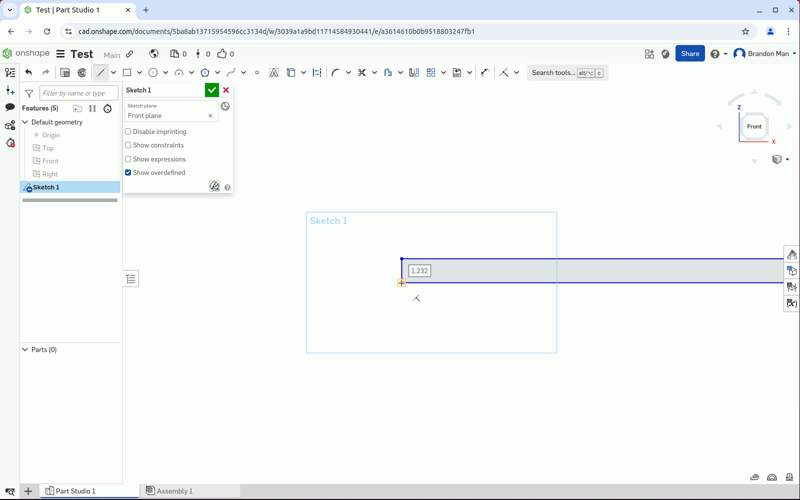
scroll(-6)
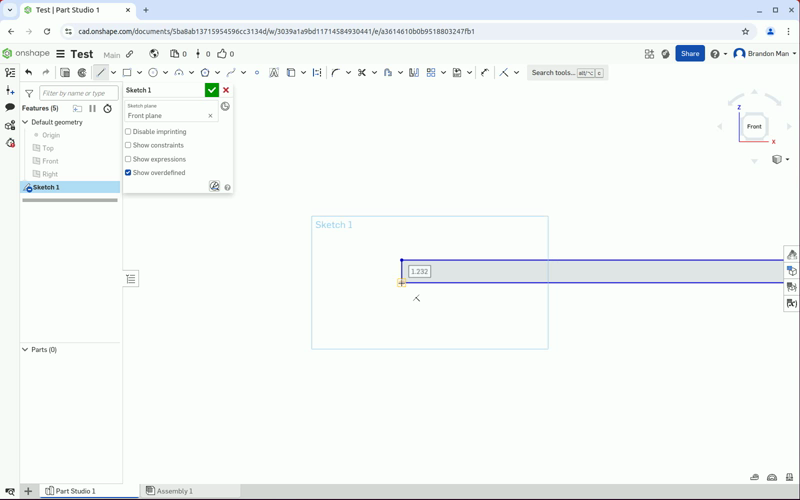
scroll(-6)
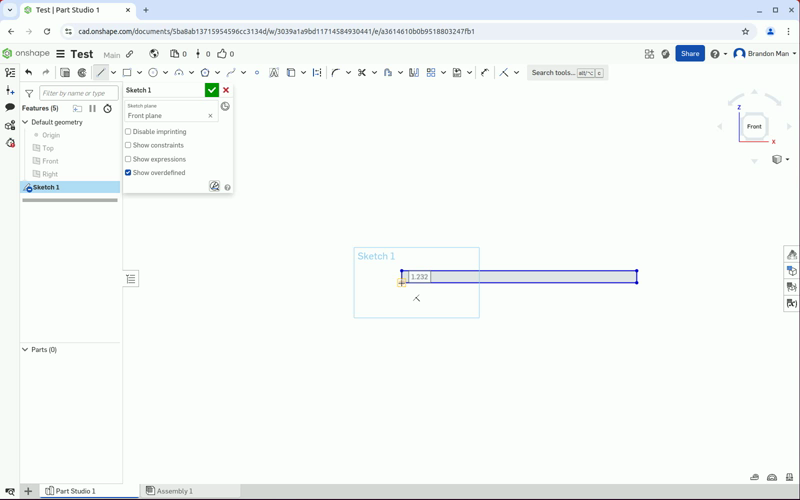
scroll(-6)
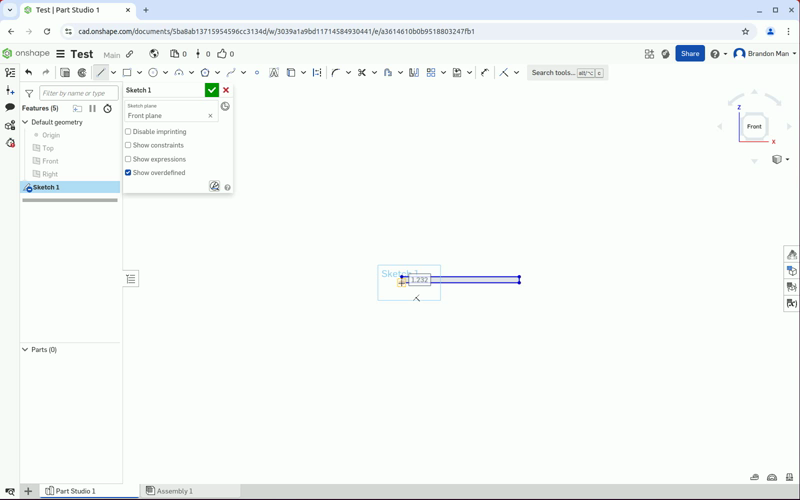
key(esc)
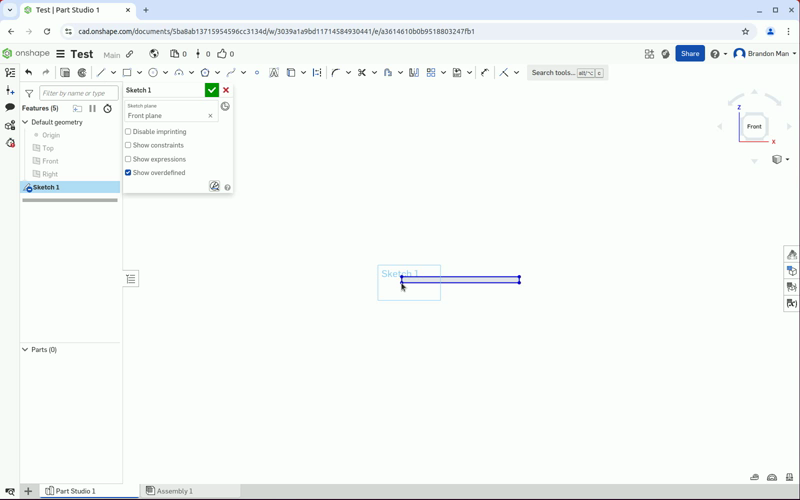
mouse_move(459, 278)
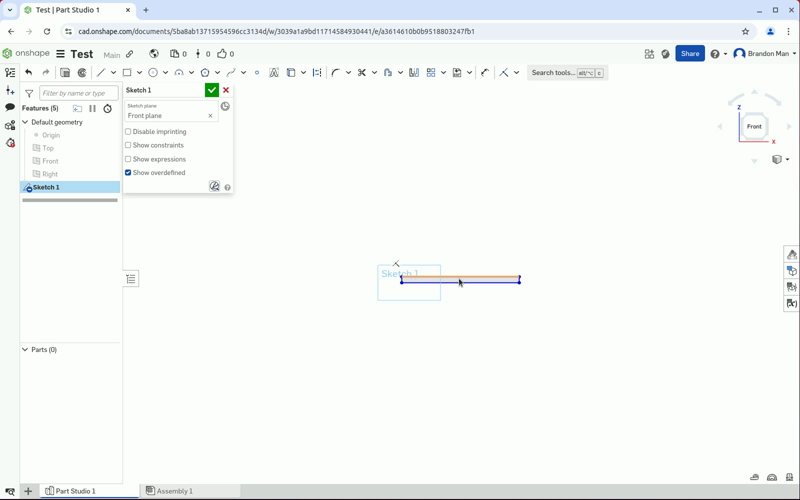
scroll(6)
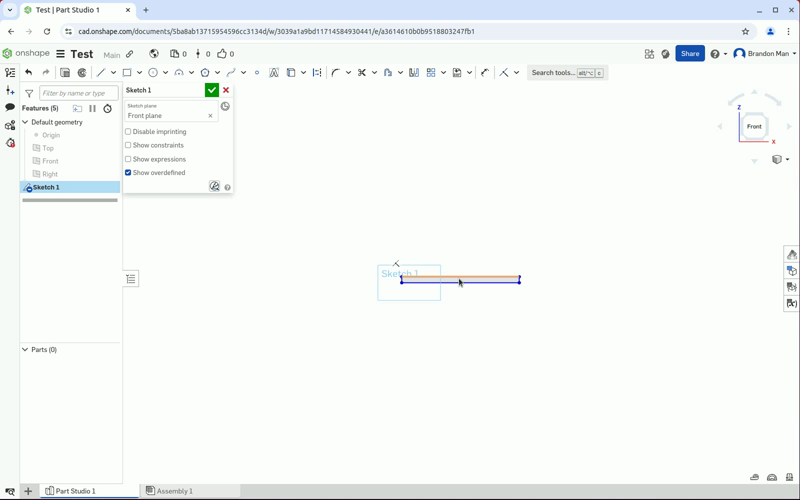
scroll(6)
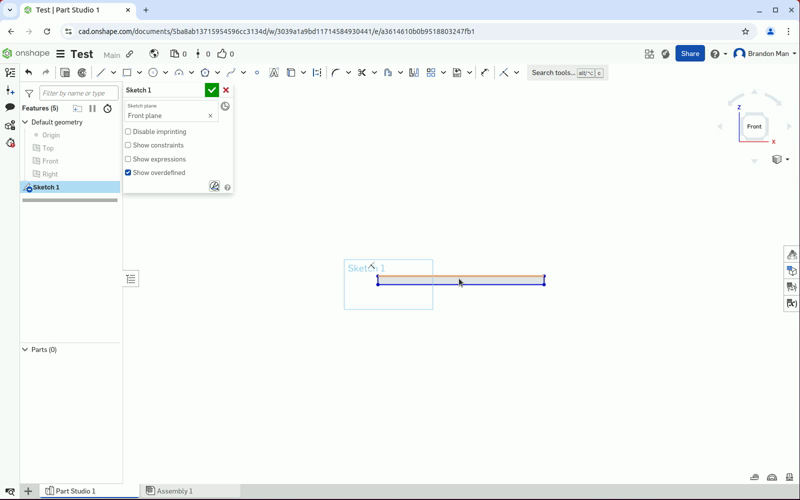
scroll(6)
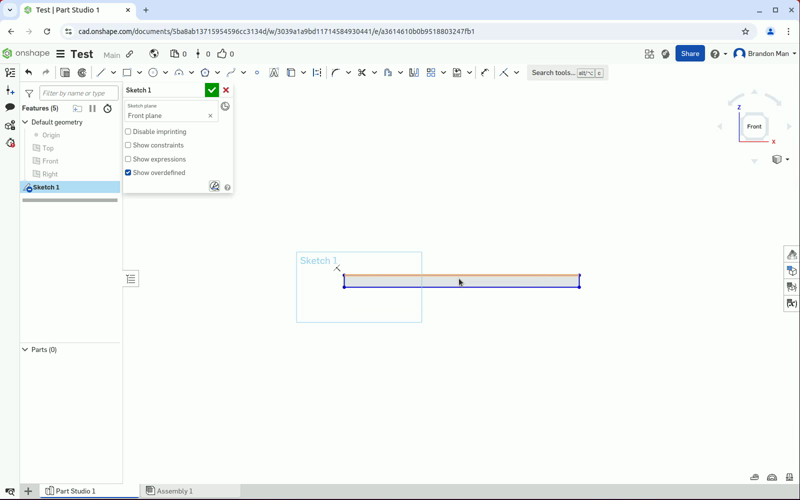
scroll(6)
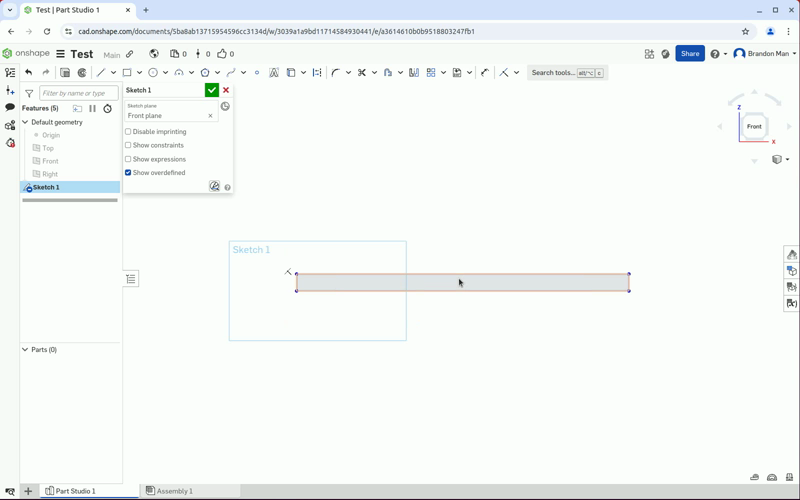
scroll(6)
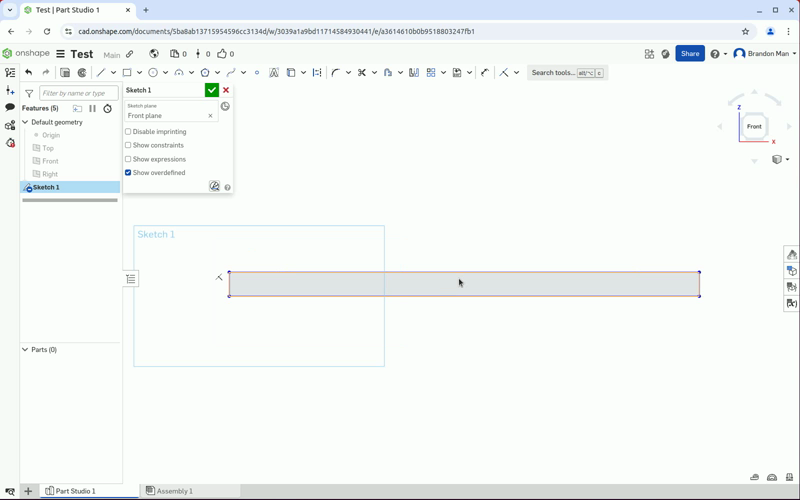
scroll(6)
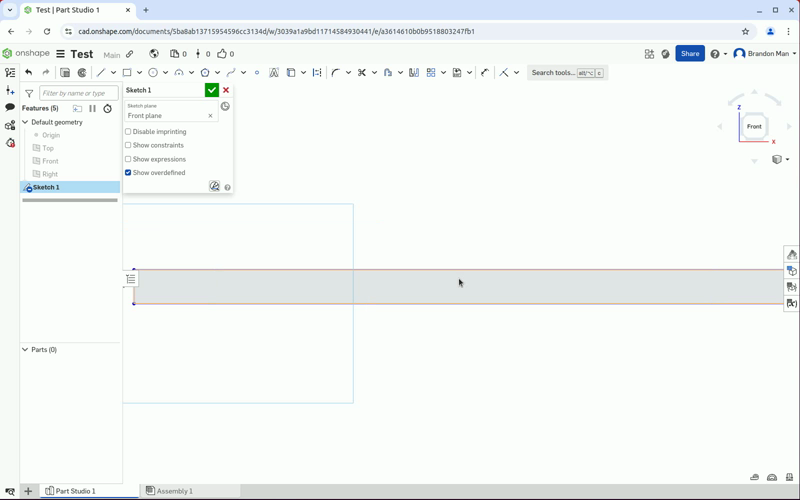
scroll(6)
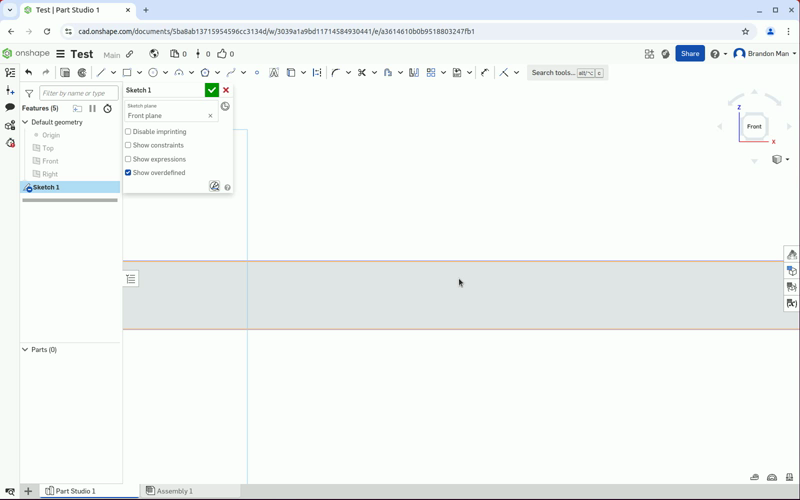
click(459, 278)
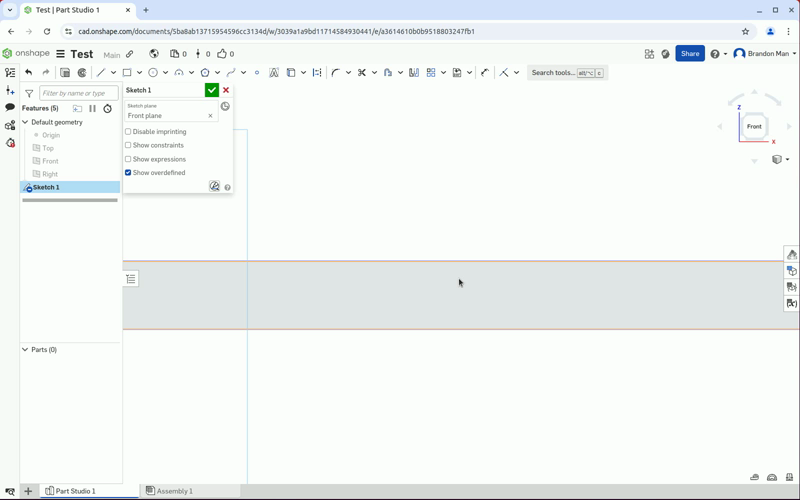
scroll(-6)
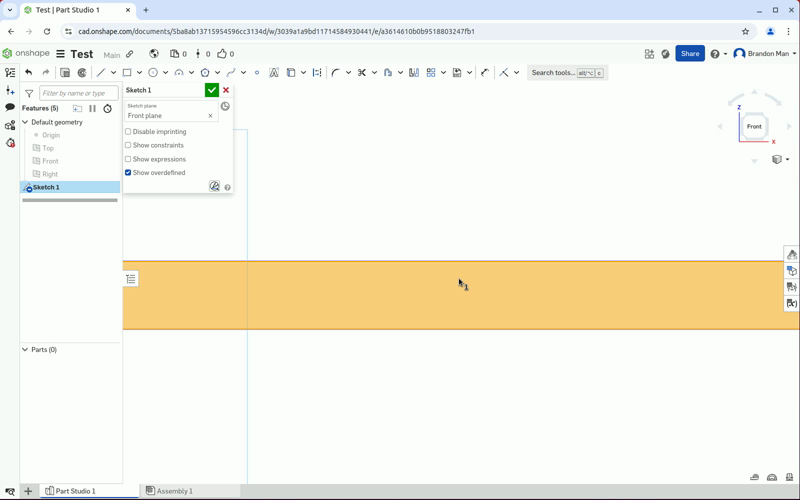
scroll(-6)
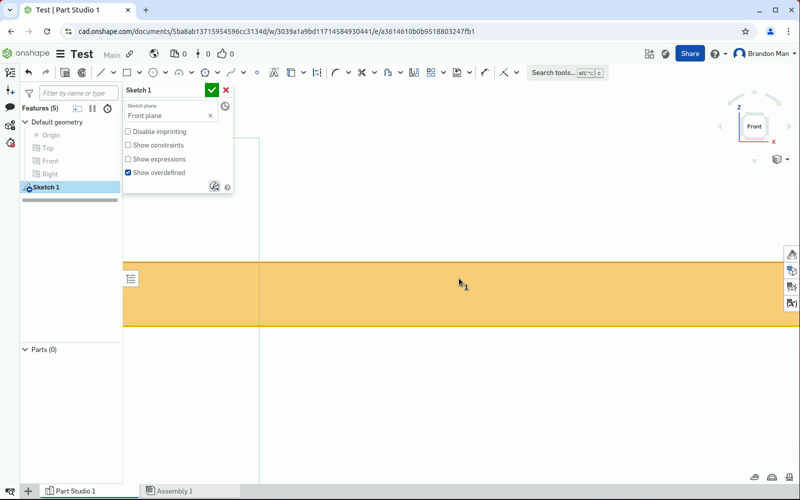
scroll(-6)
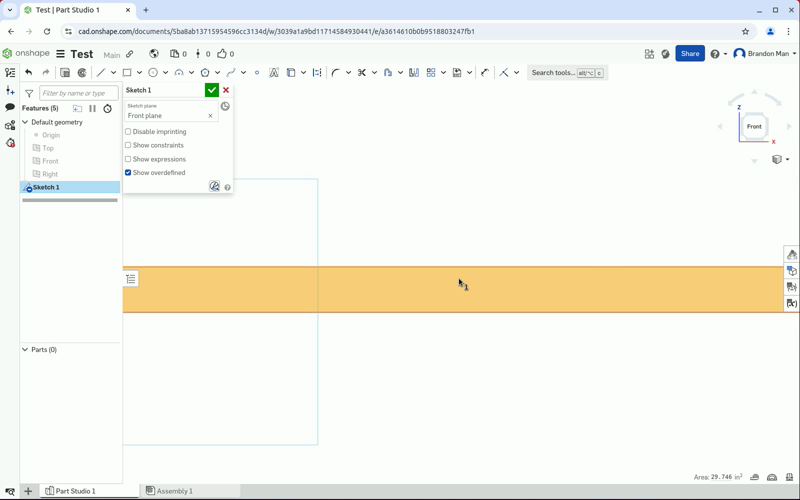
scroll(-6)
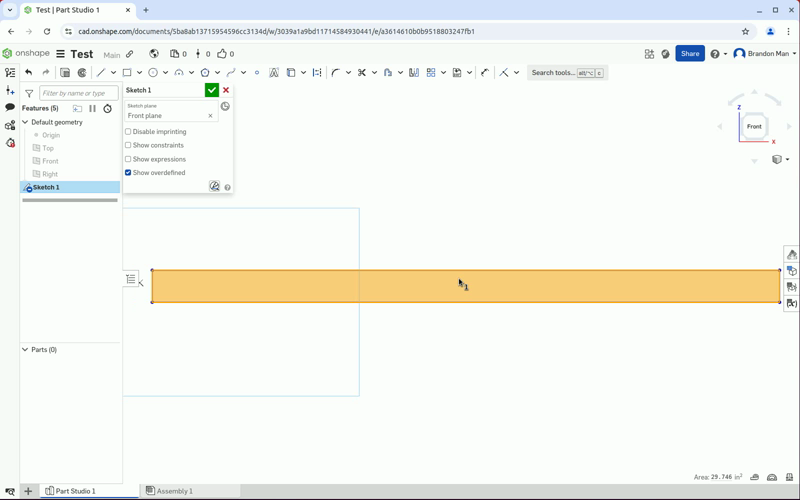
scroll(-6)
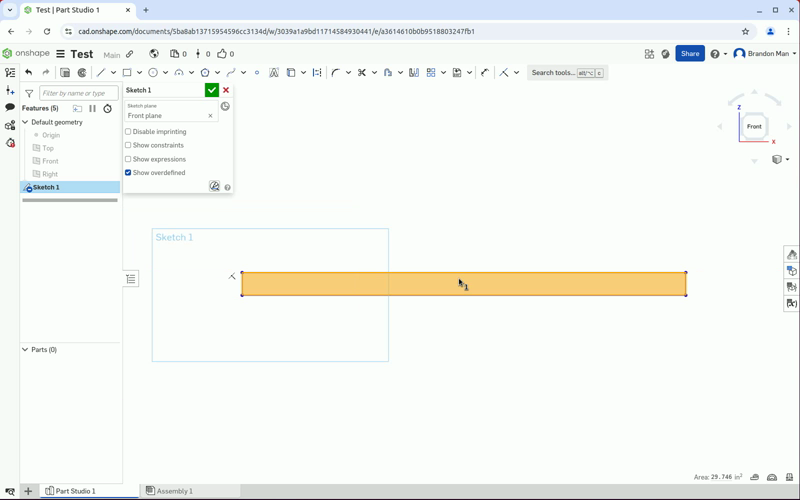
scroll(-6)
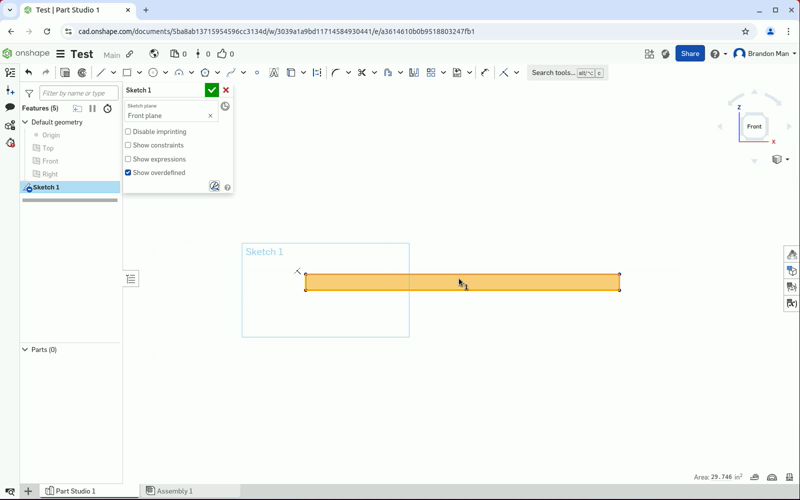
scroll(-6)
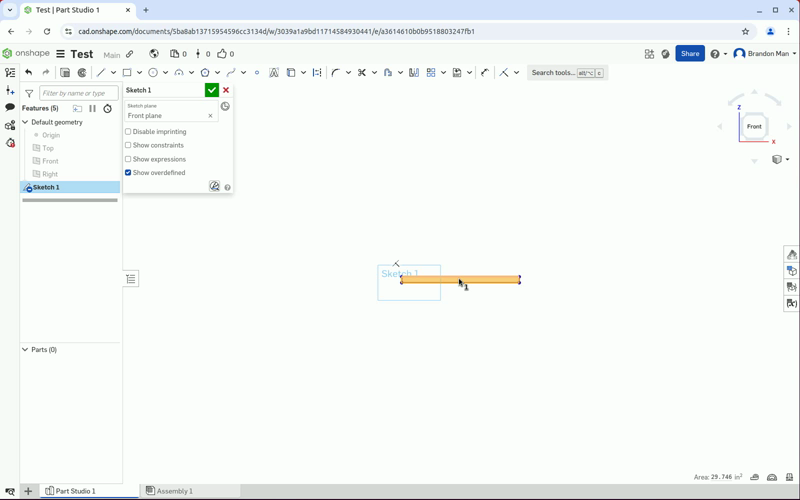
mouse_move(73, 352)
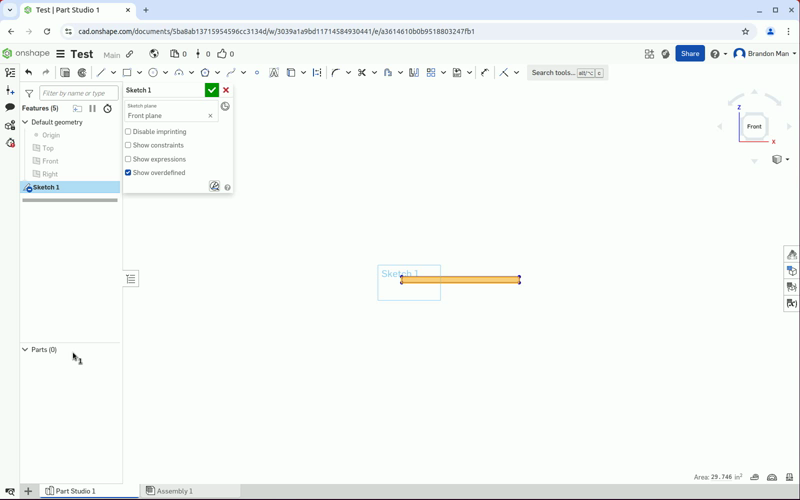
key(shift+y)
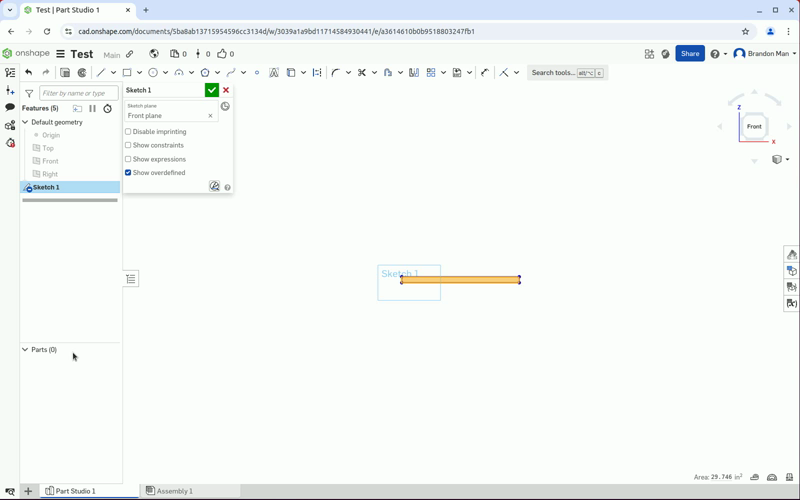
key(shift+e)
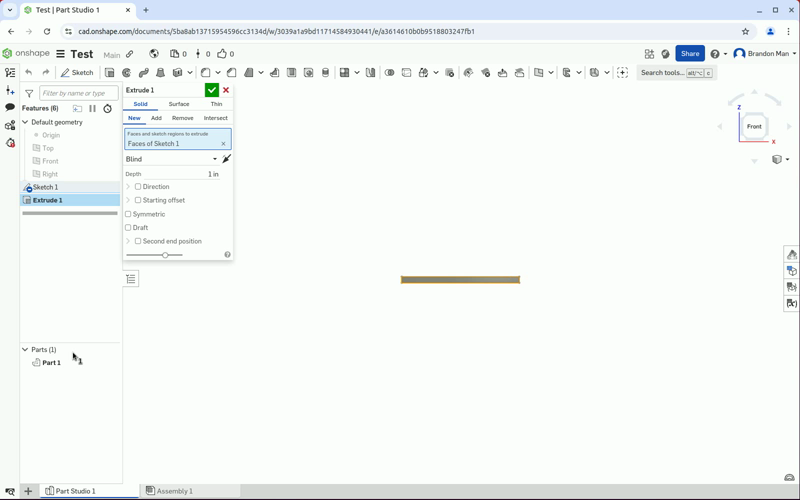
mouse_move(143, 106)
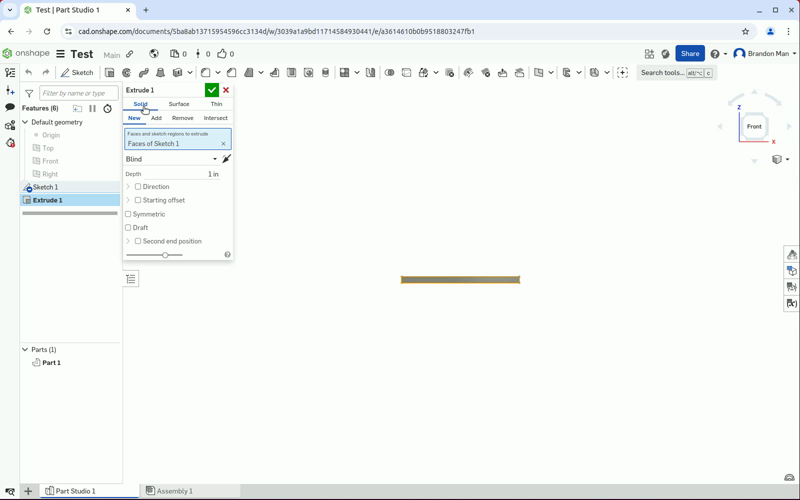
click(143, 106)
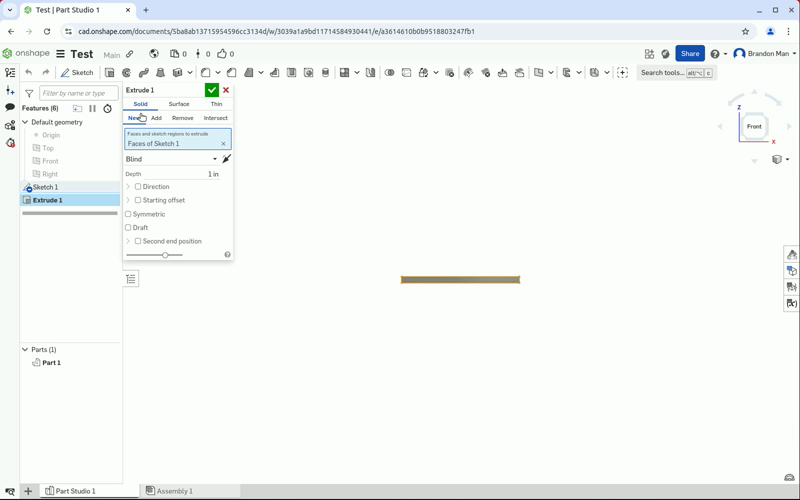
mouse_move(137, 120)
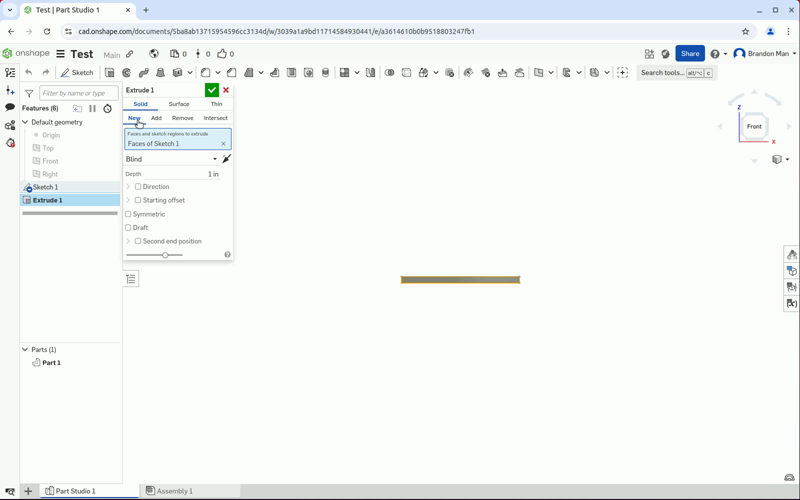
click(137, 120)
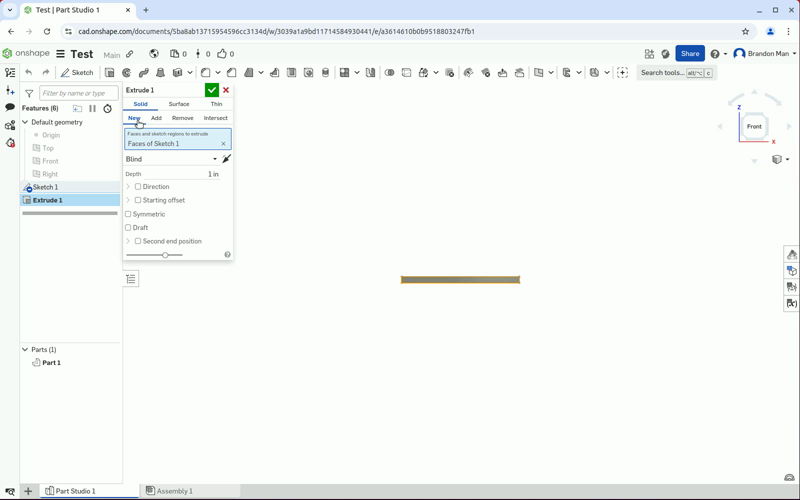
key(tab, 4)
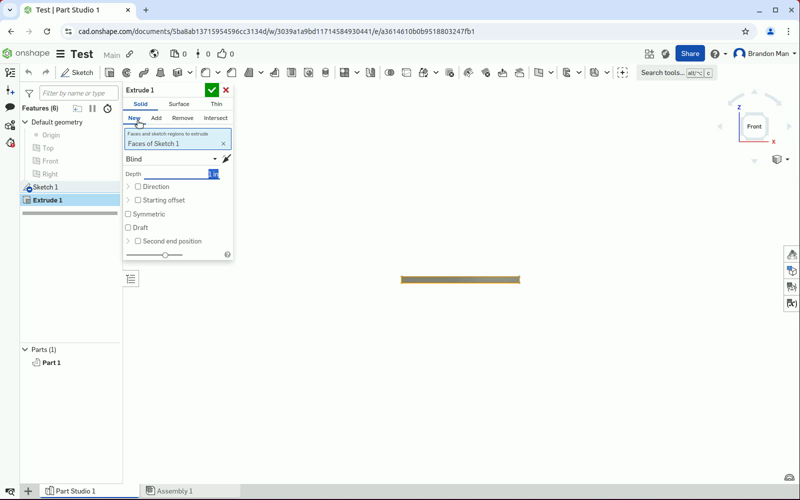
text(-23.108)
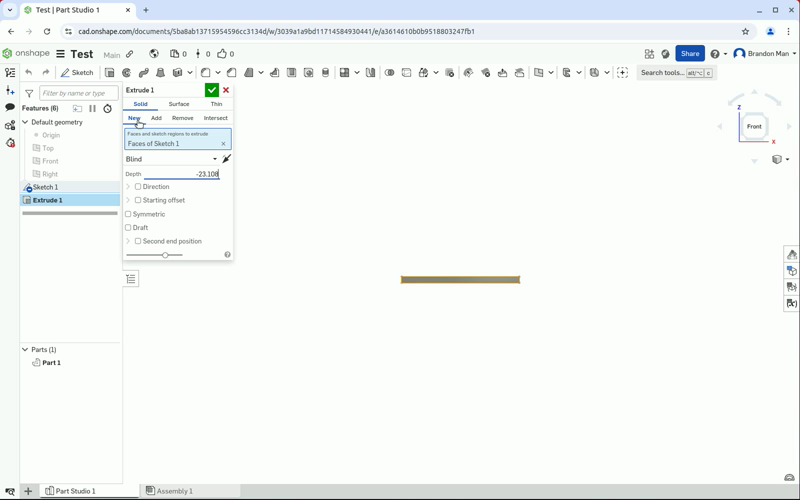
key(enter)
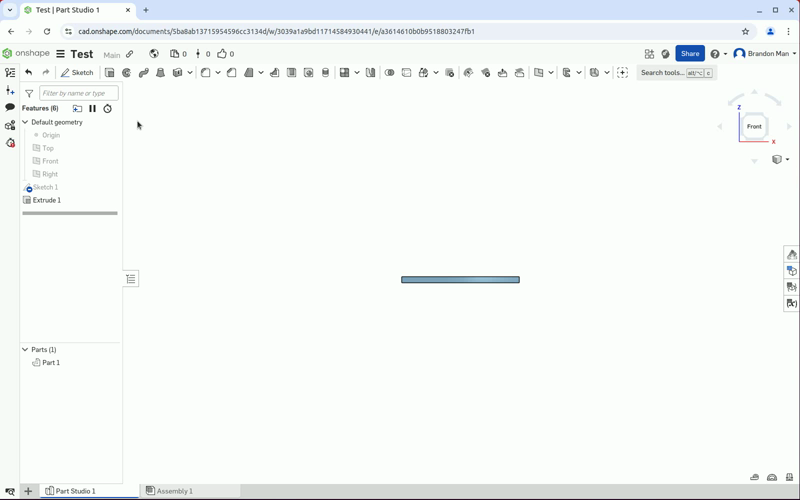
key(shift+h)
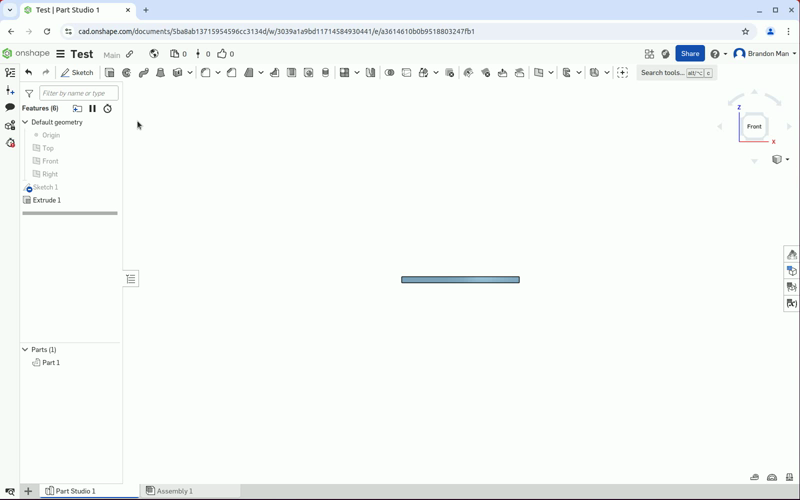
key(shift+h)
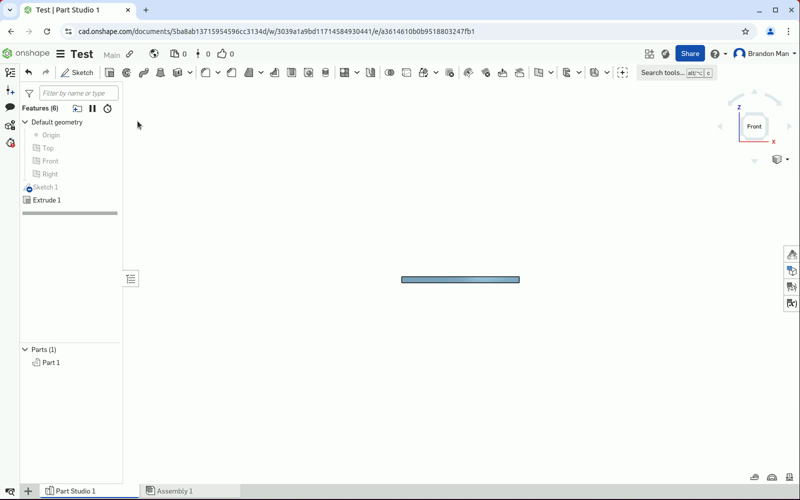
mouse_move(73, 189)
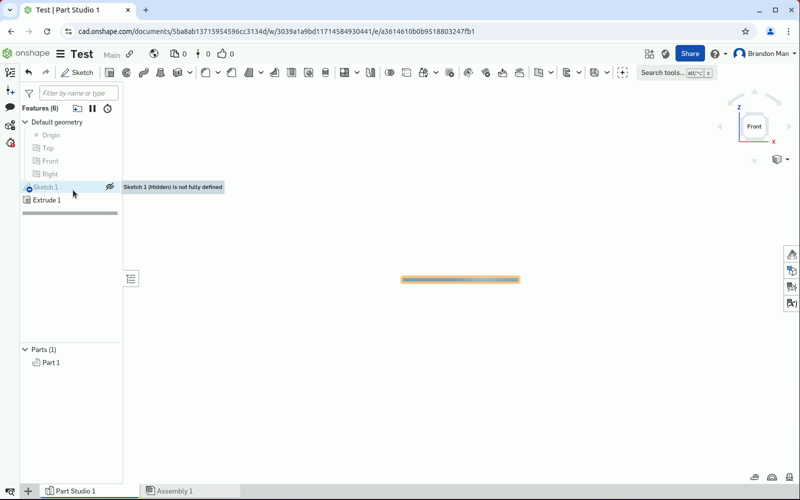
click(73, 189)
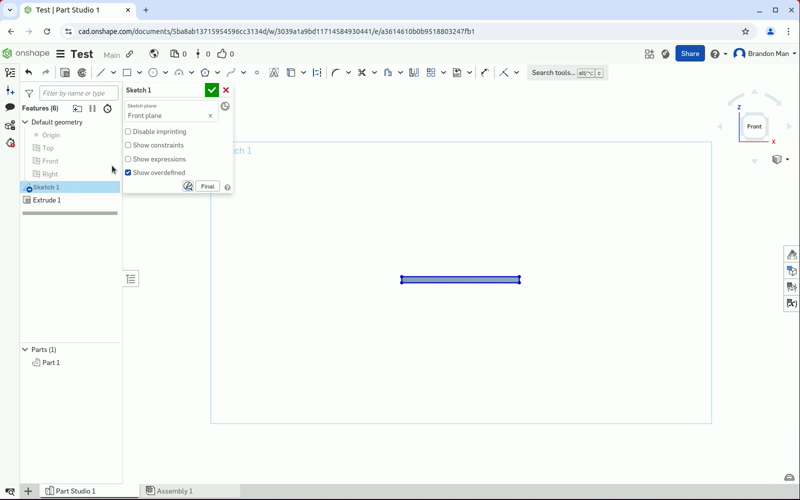
mouse_move(229, 92)
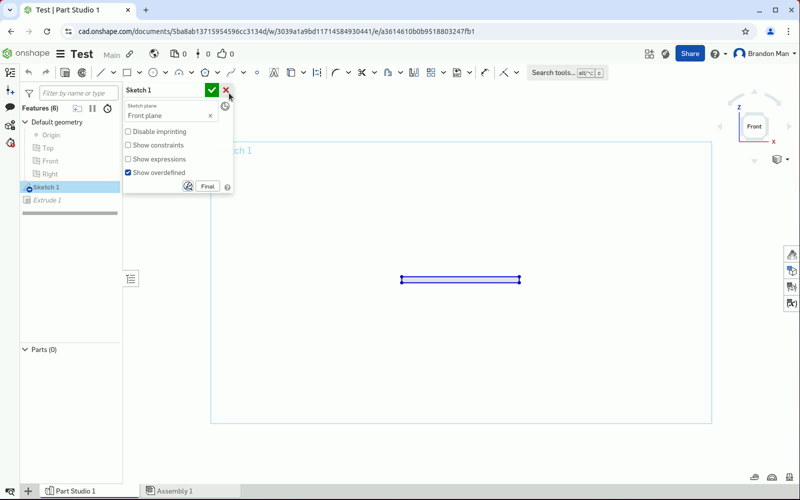
click(229, 92)
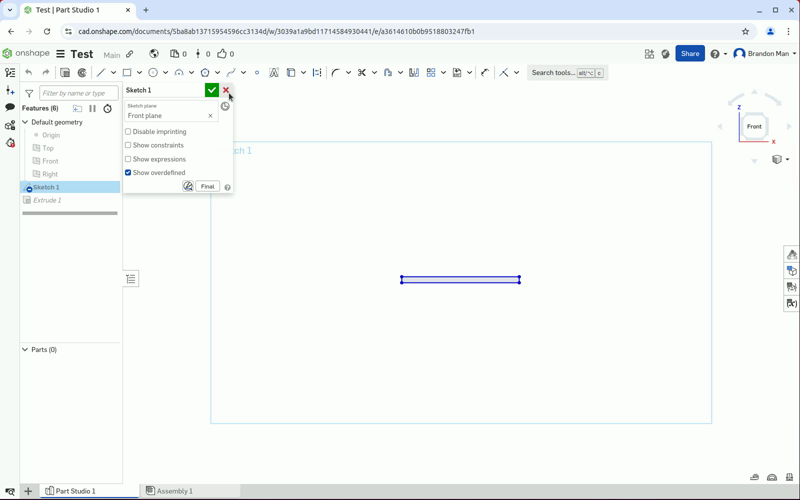
key(shift+s)
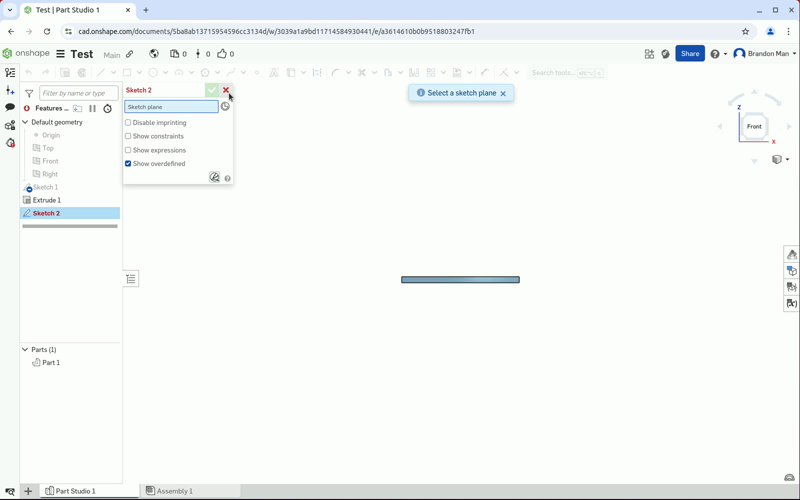
mouse_move(73, 163)
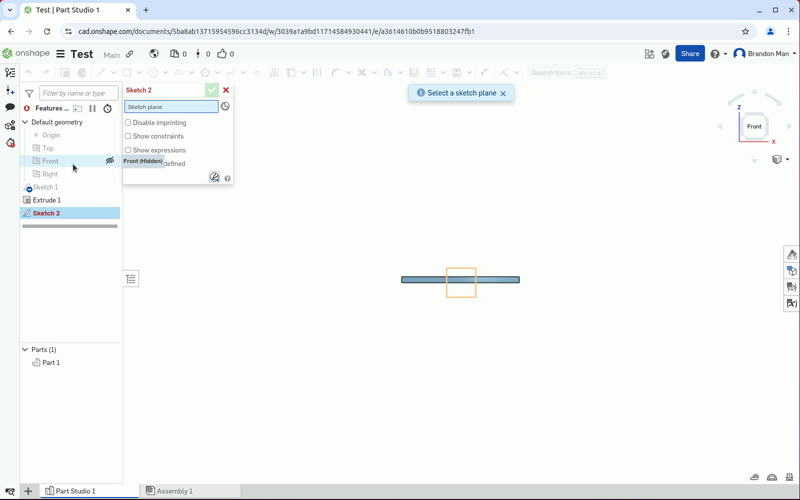
click(73, 163)
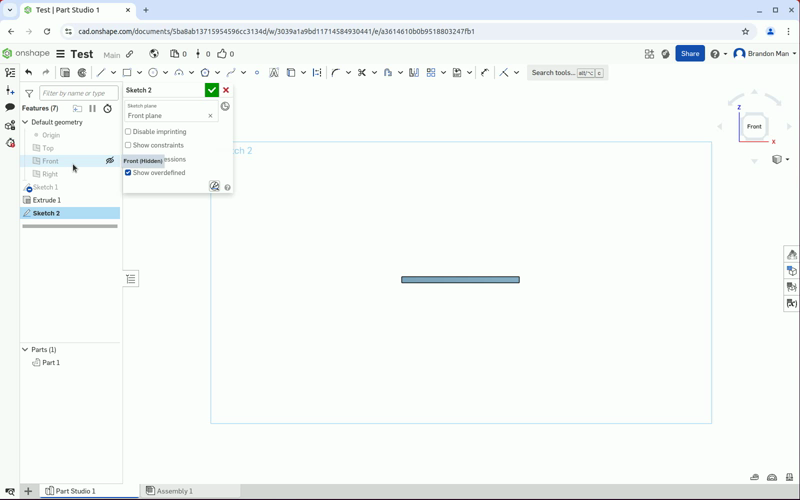
mouse_move(73, 352)
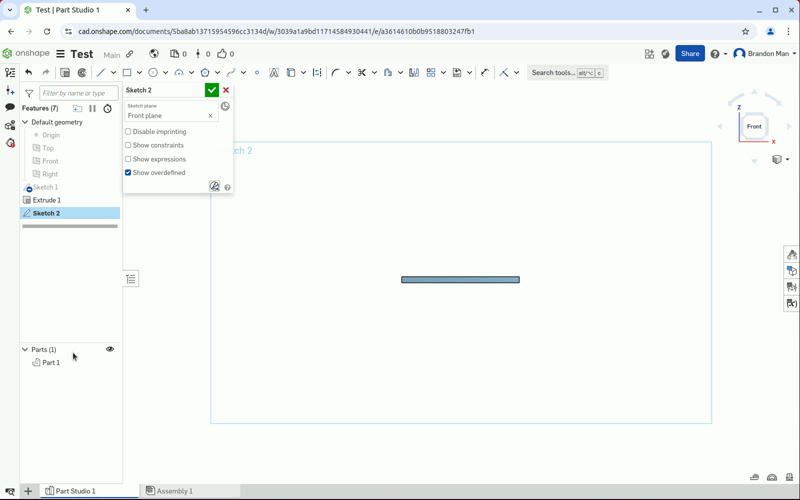
key(y)
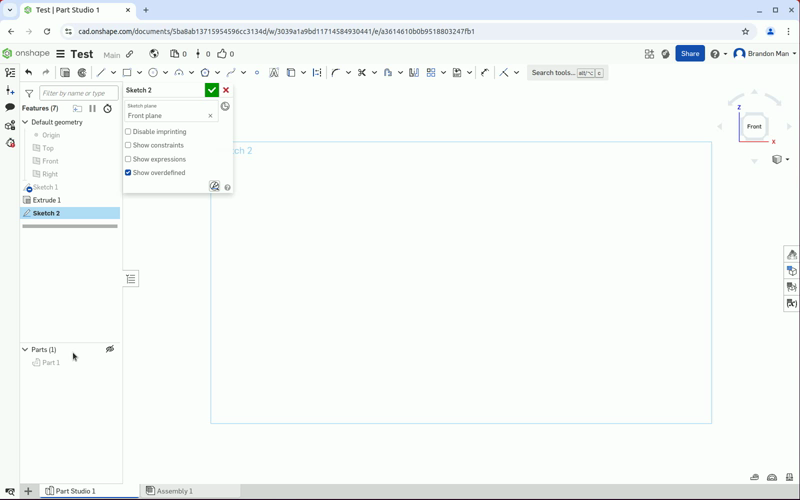
key(l)
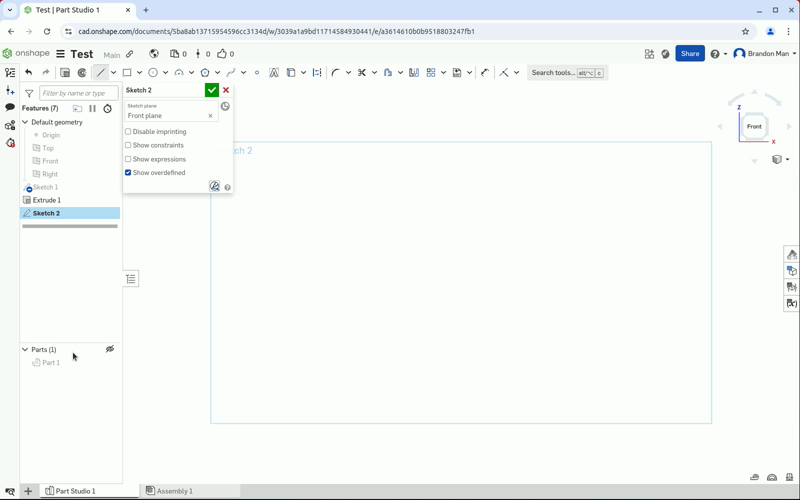
key_down(shift)
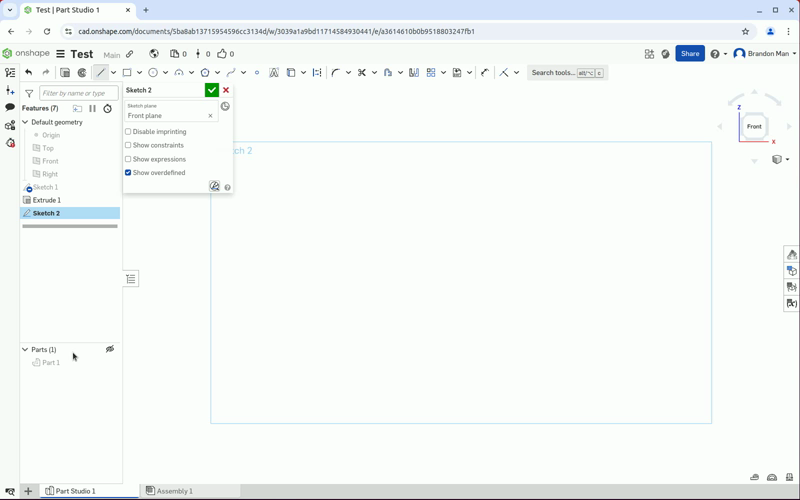
mouse_move(401, 232)
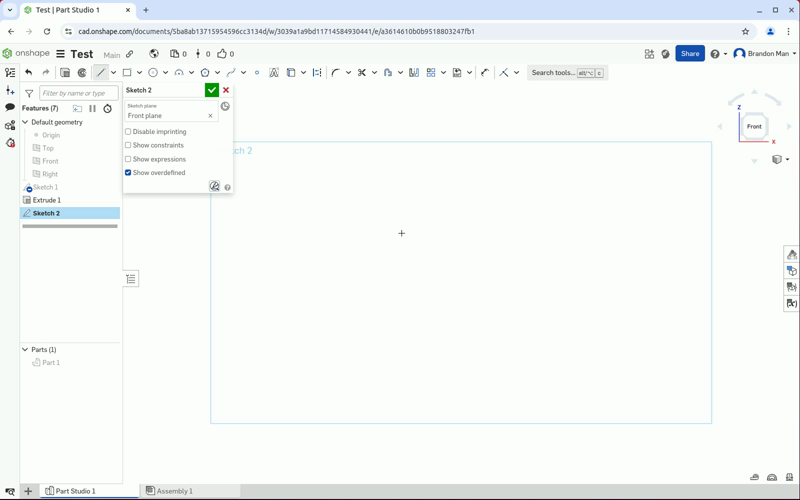
click(401, 232)
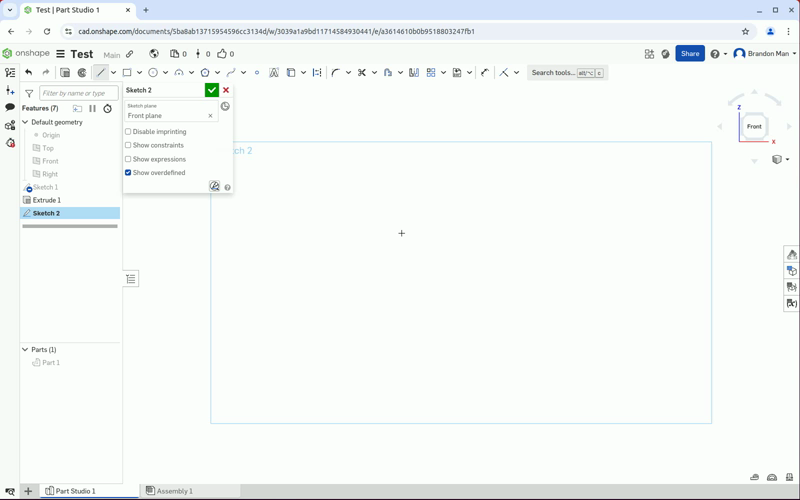
key_up(shift)
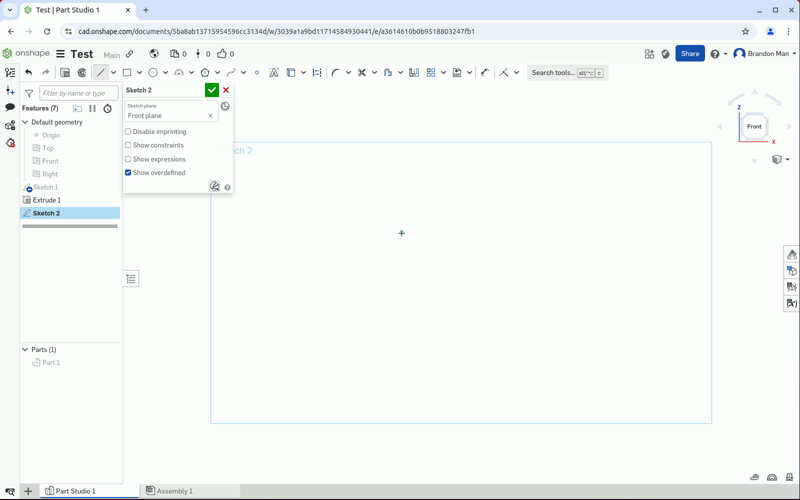
key_down(shift)
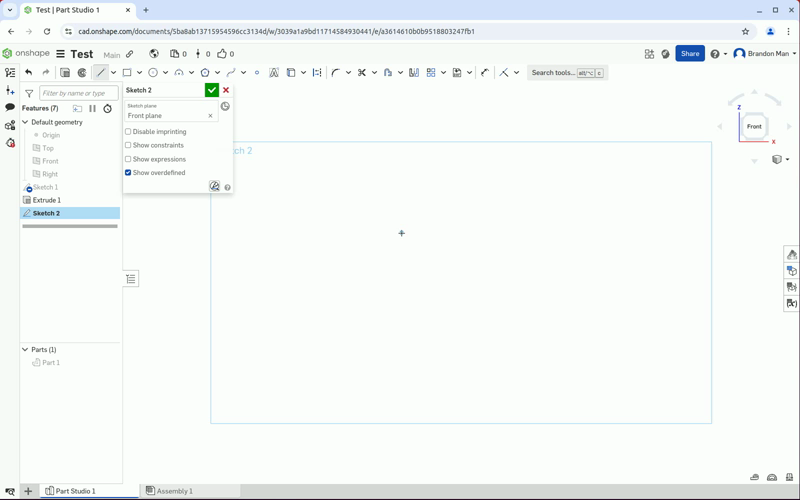
mouse_move(519, 232)
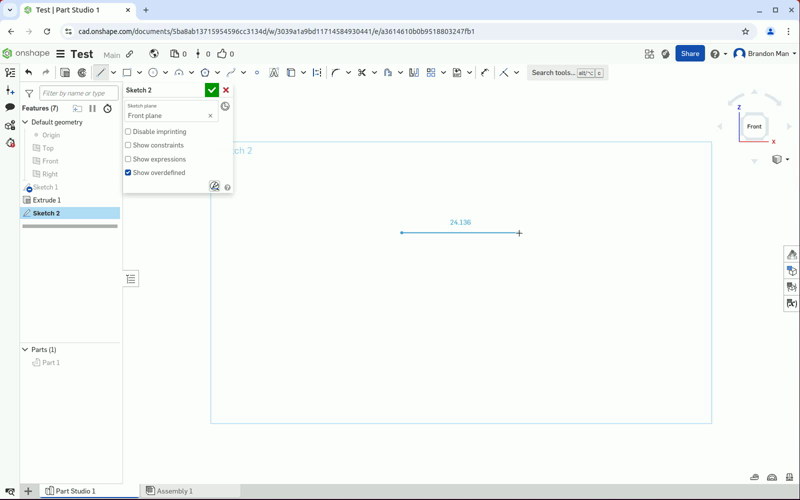
click(519, 232)
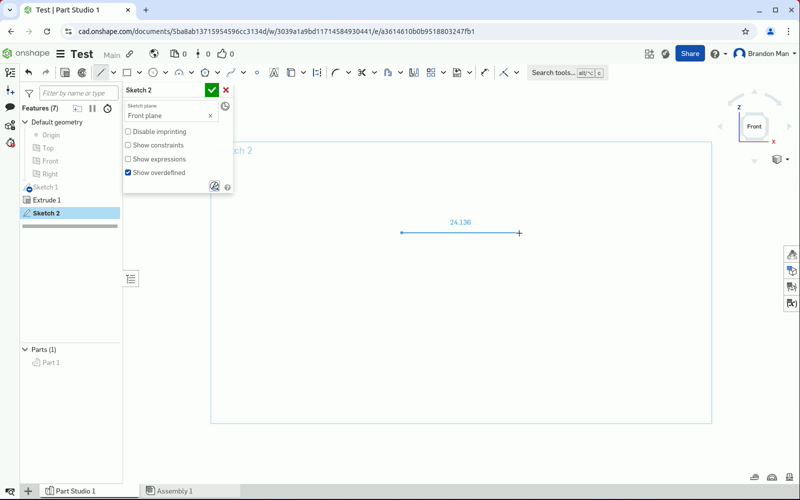
key_up(shift)
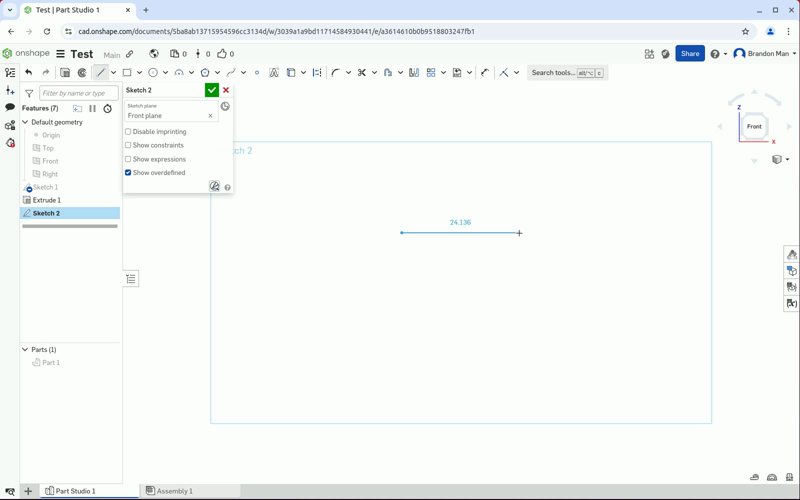
key_down(shift)
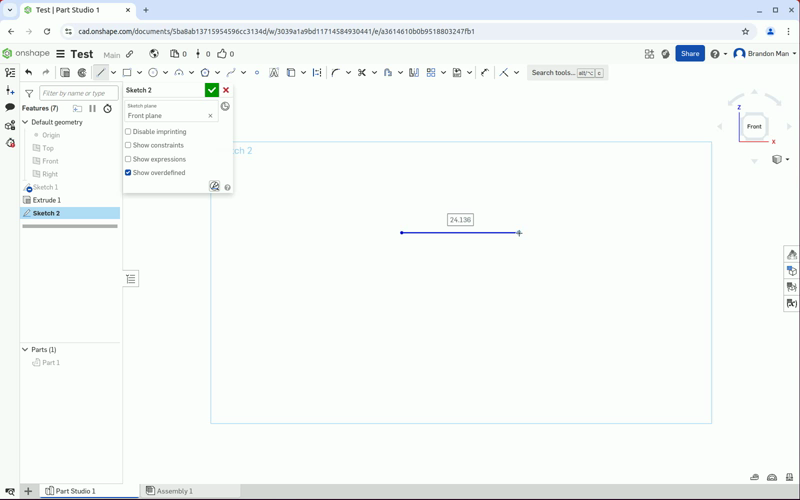
mouse_move(549, 232)
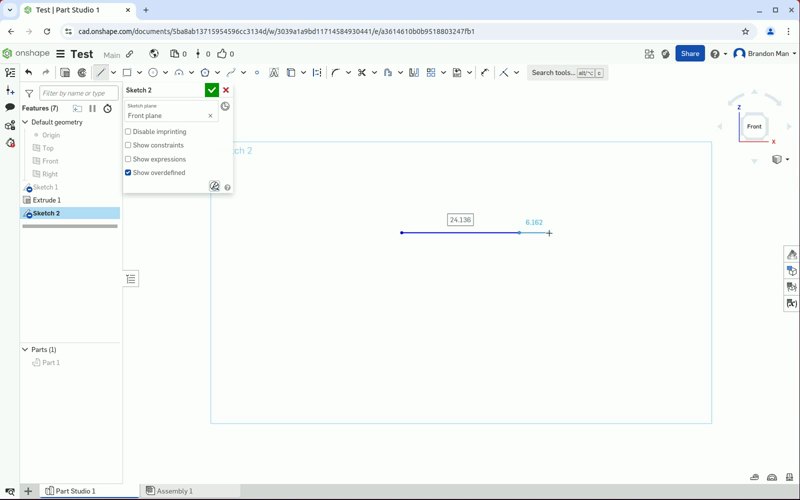
mouse_move(519, 226)
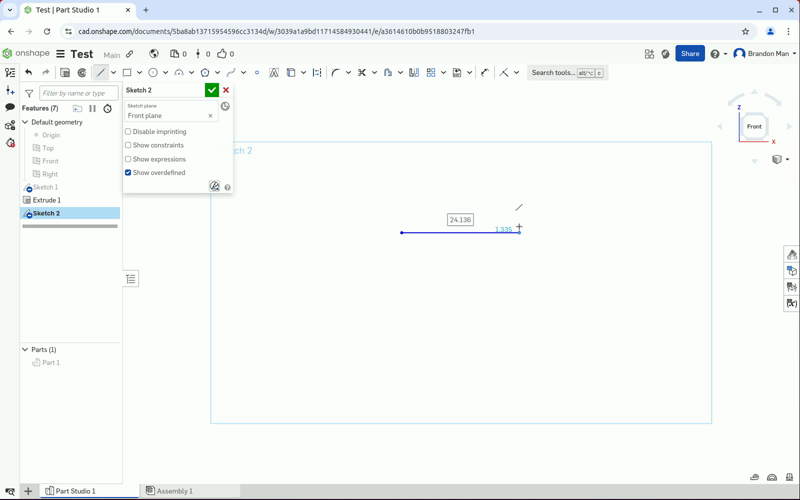
scroll(6)
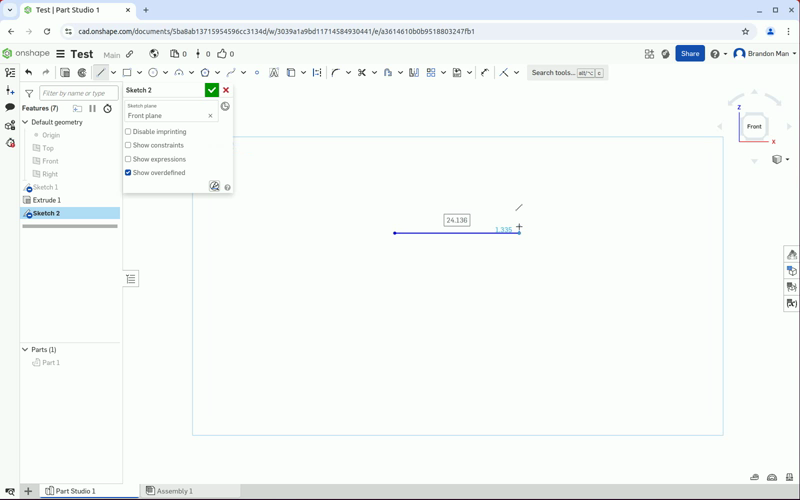
scroll(6)
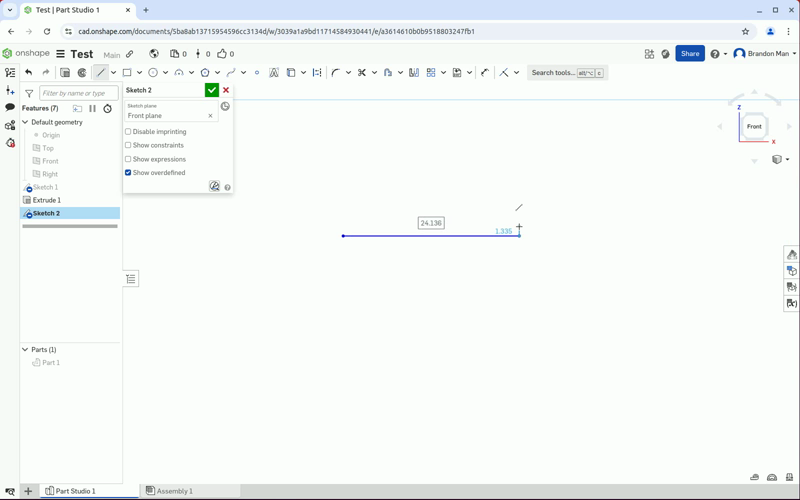
scroll(6)
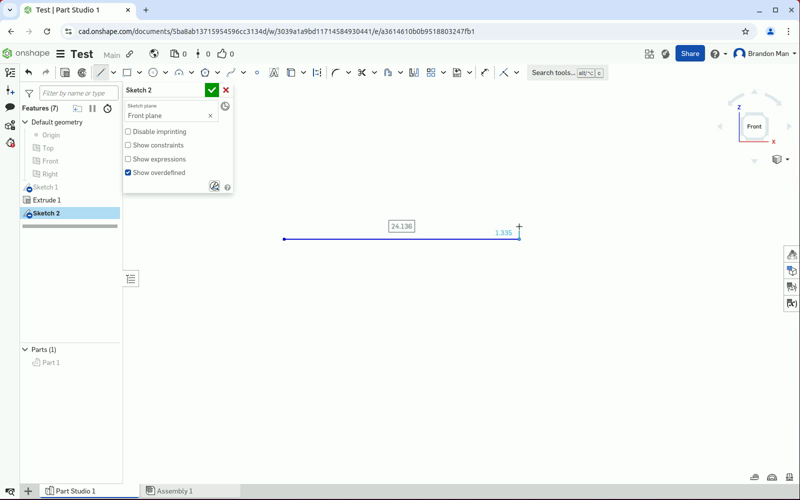
scroll(6)
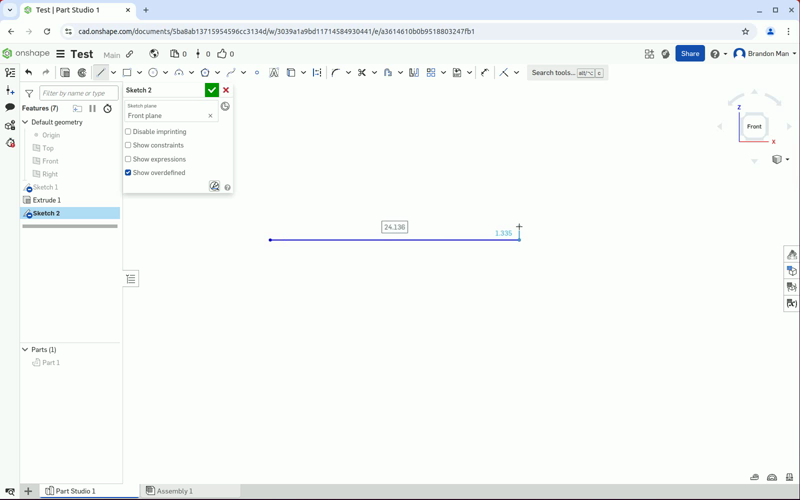
scroll(6)
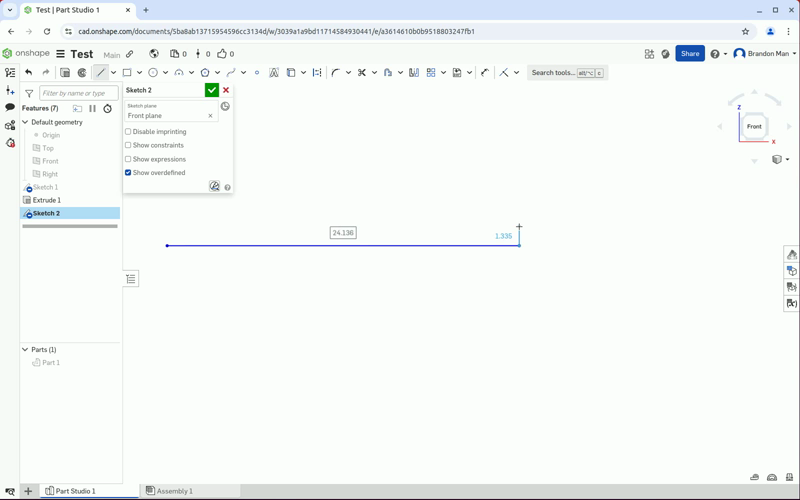
scroll(6)
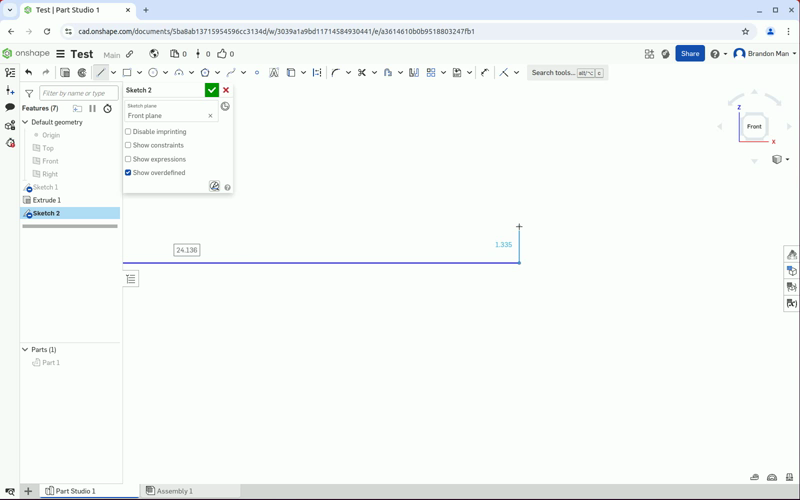
scroll(6)
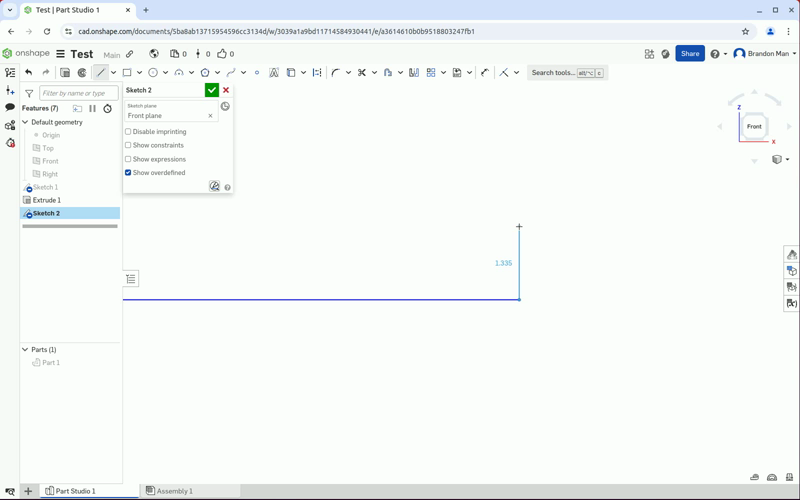
click(519, 226)
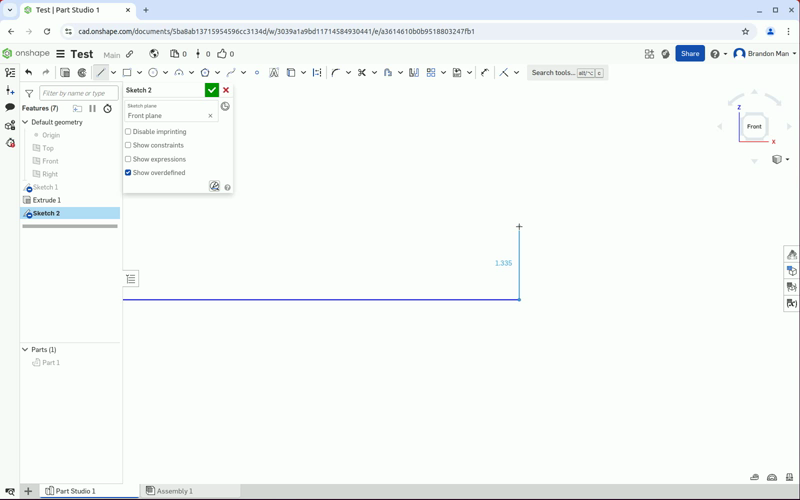
scroll(-6)
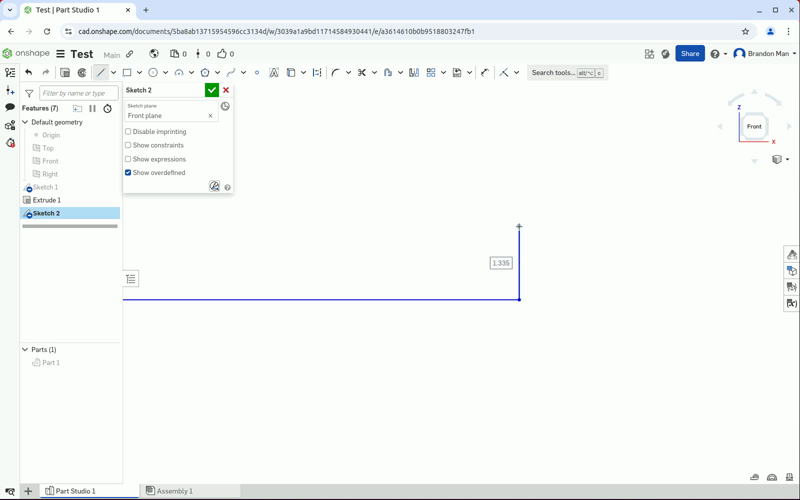
scroll(-6)
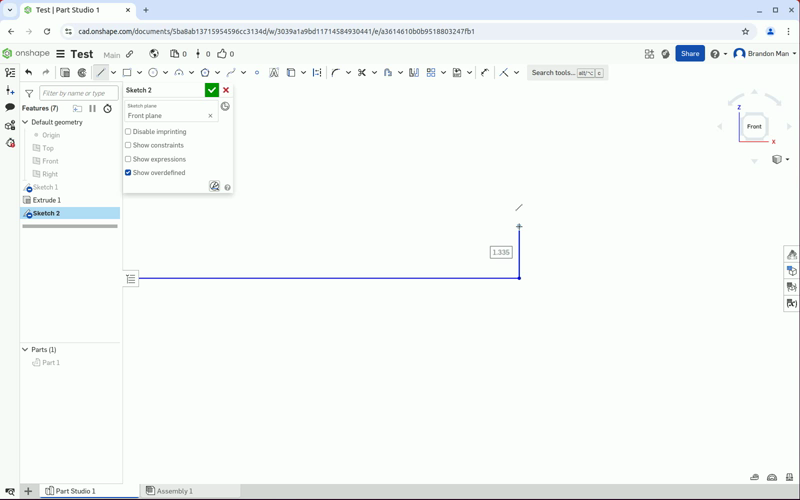
scroll(-6)
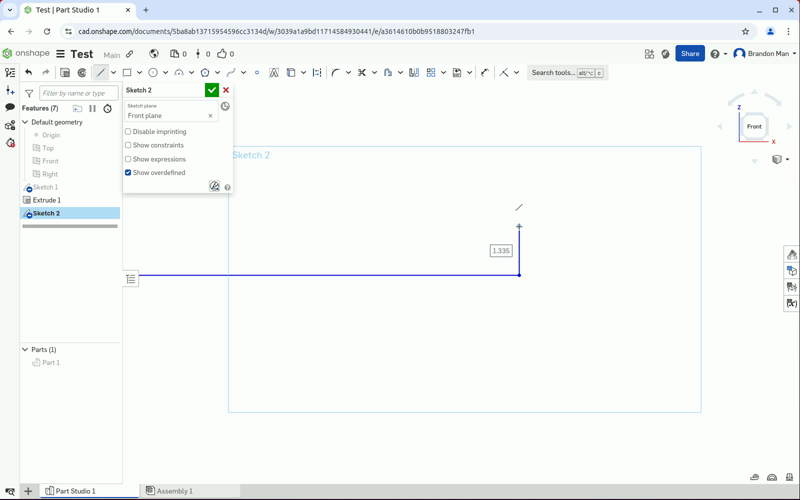
scroll(-6)
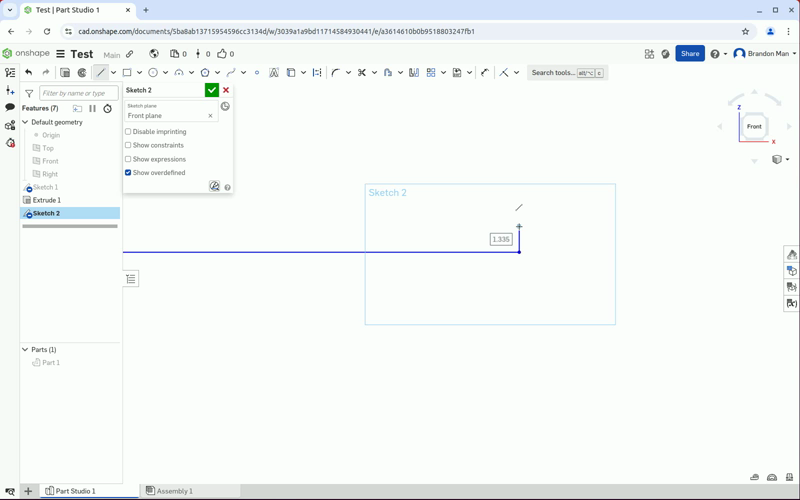
scroll(-6)
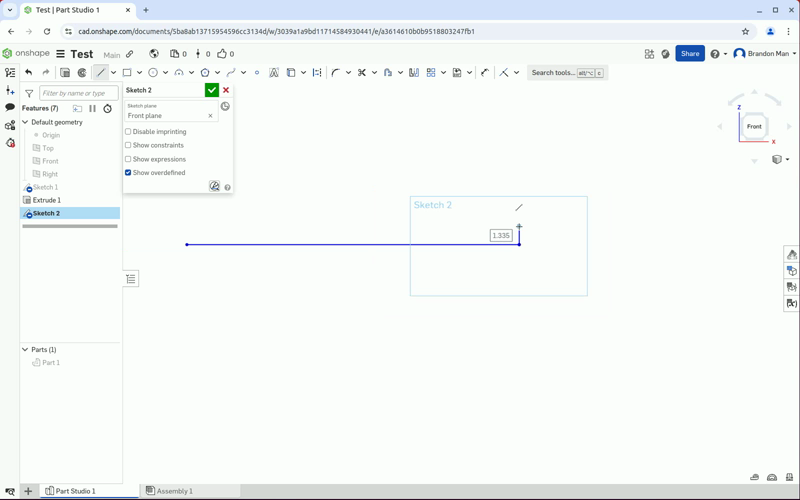
scroll(-6)
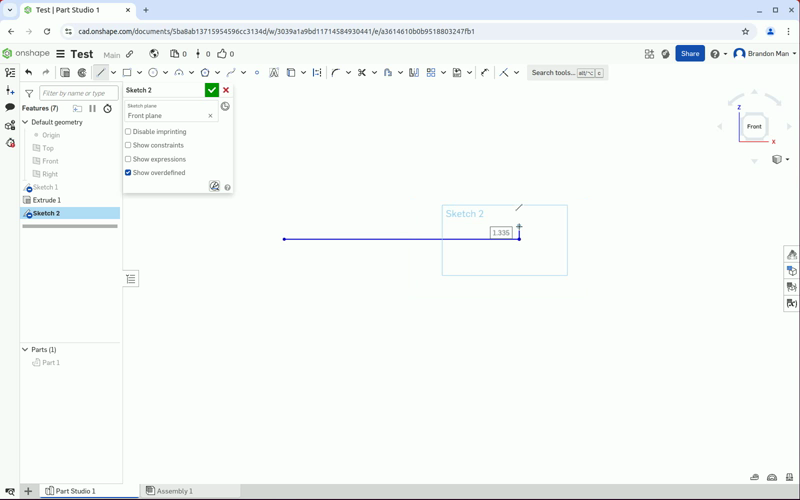
scroll(-6)
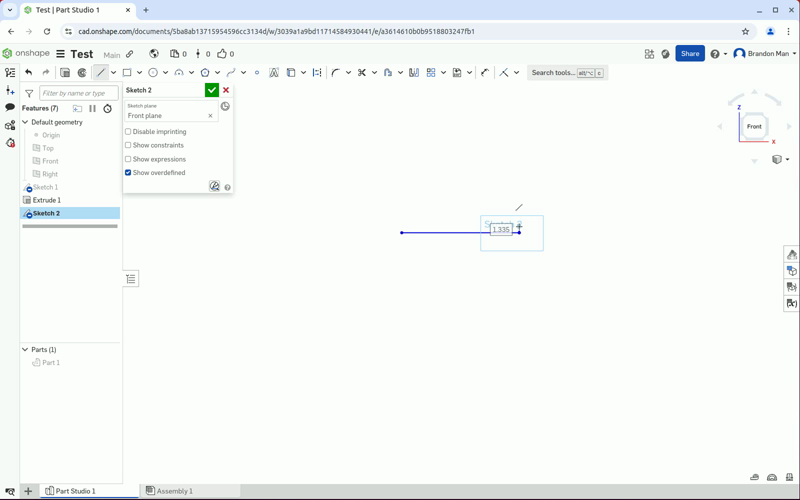
key_up(shift)
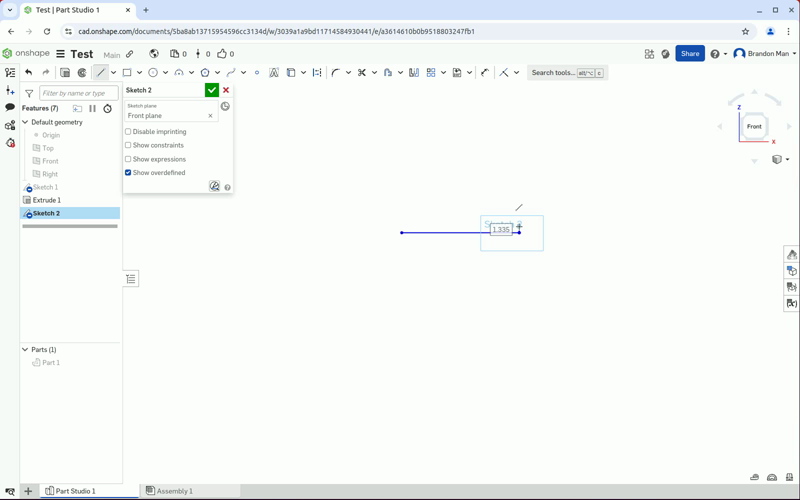
key_down(shift)
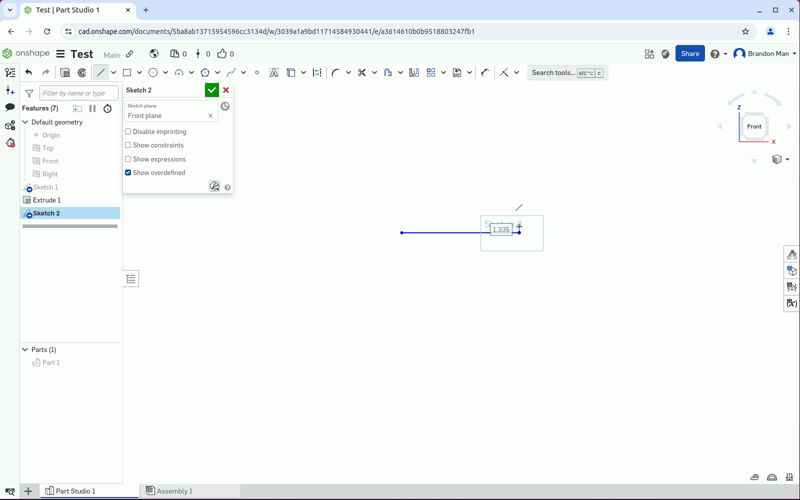
mouse_move(401, 226)
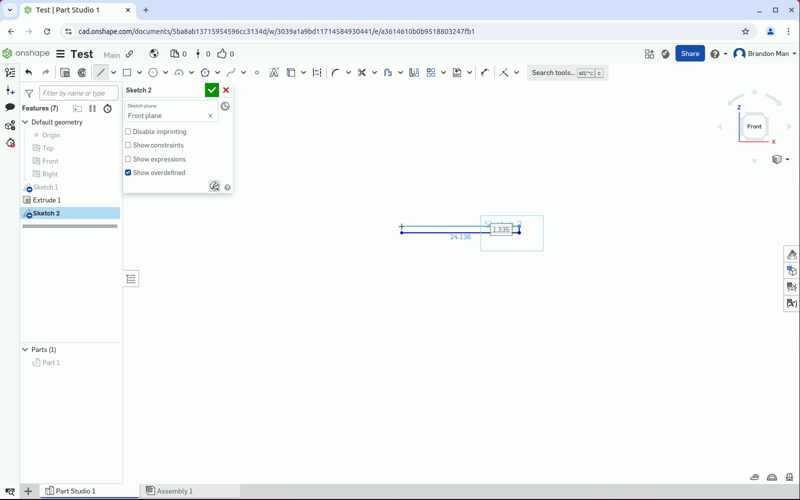
click(401, 226)
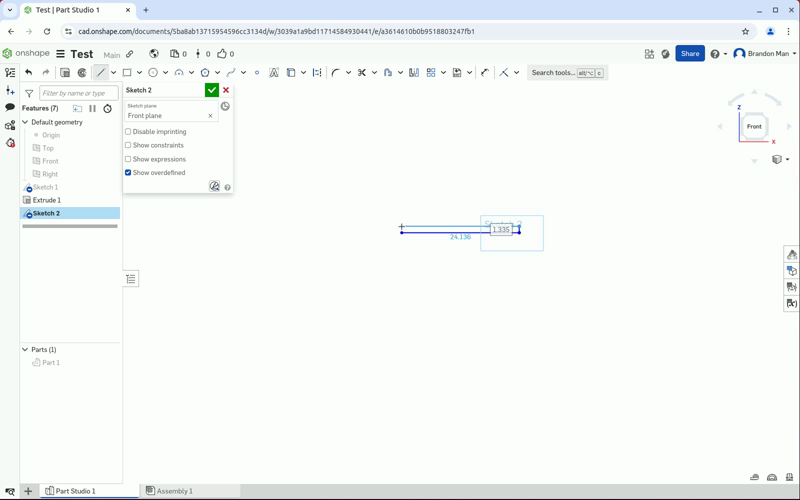
key_up(shift)
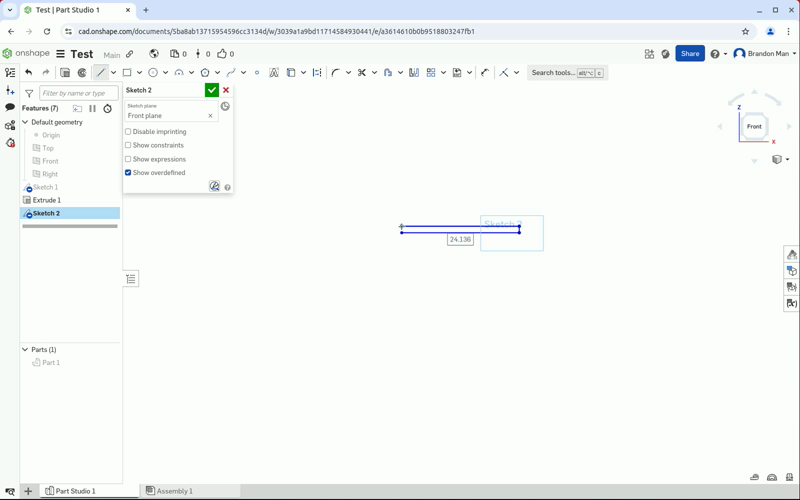
mouse_move(431, 226)
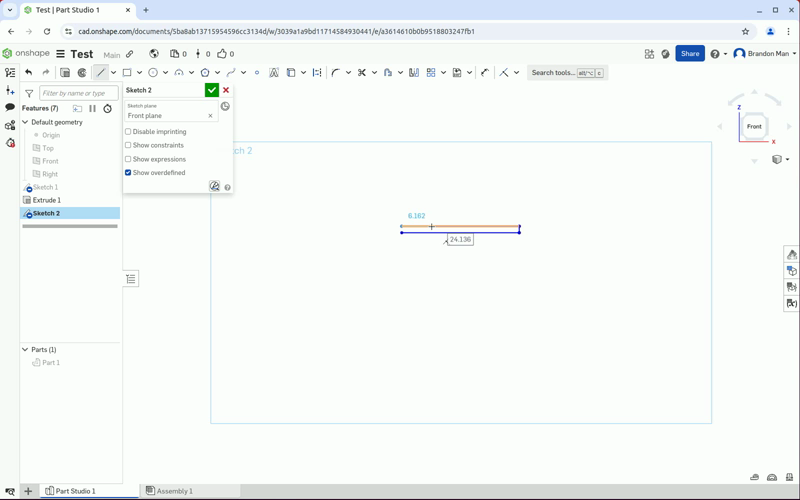
key_down(shift)
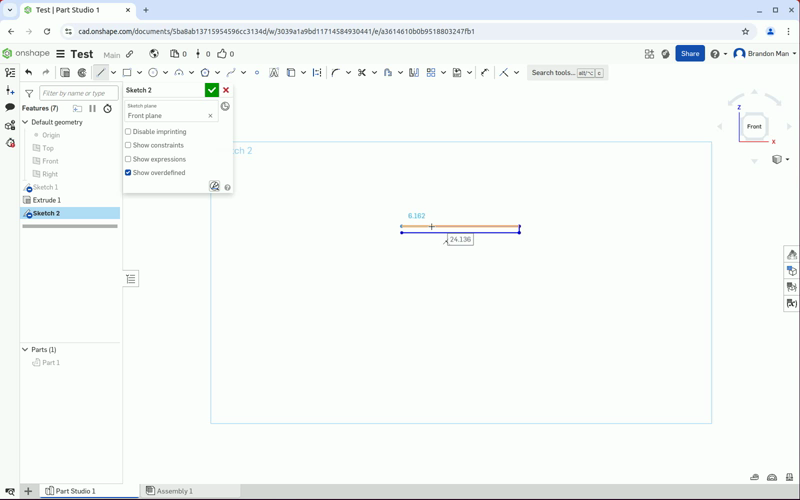
mouse_move(401, 232)
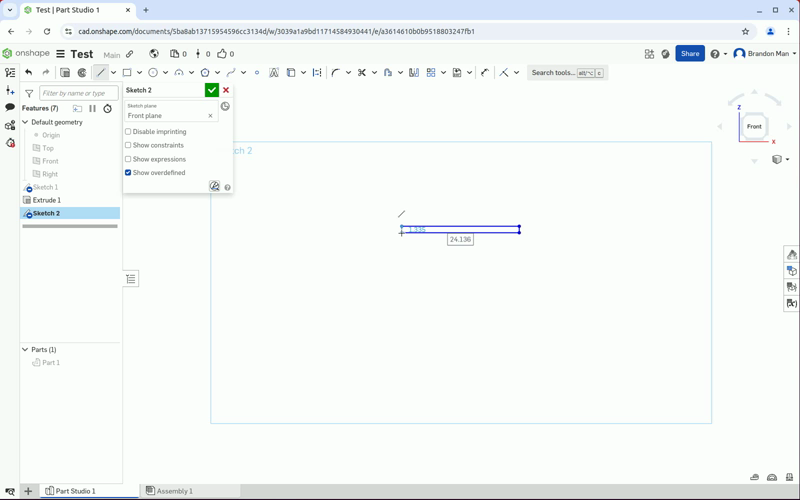
scroll(6)
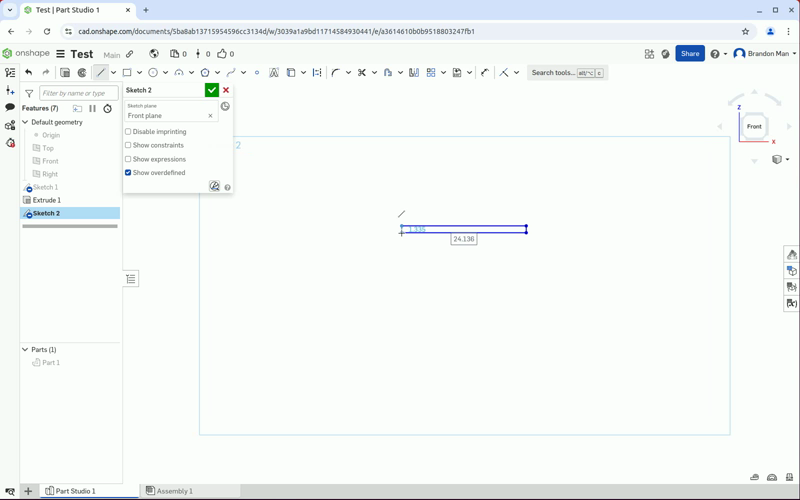
scroll(6)
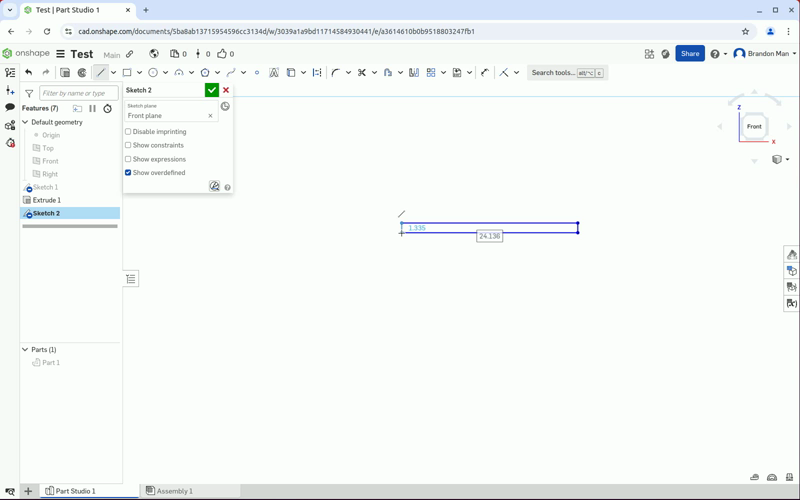
scroll(6)
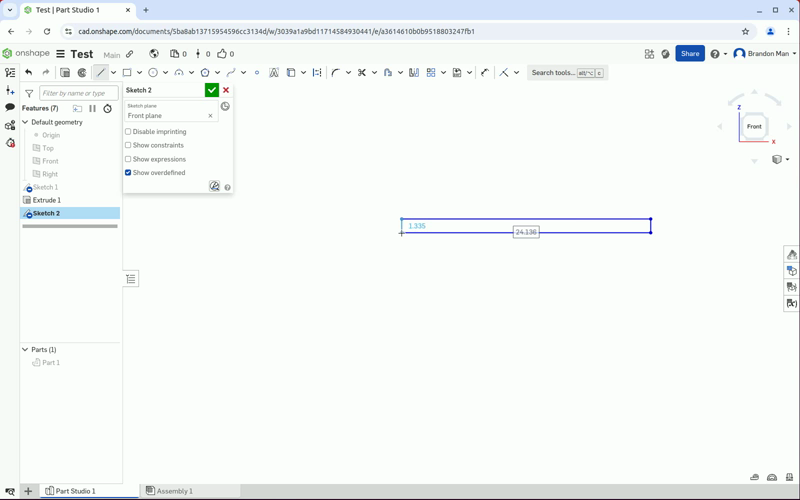
scroll(6)
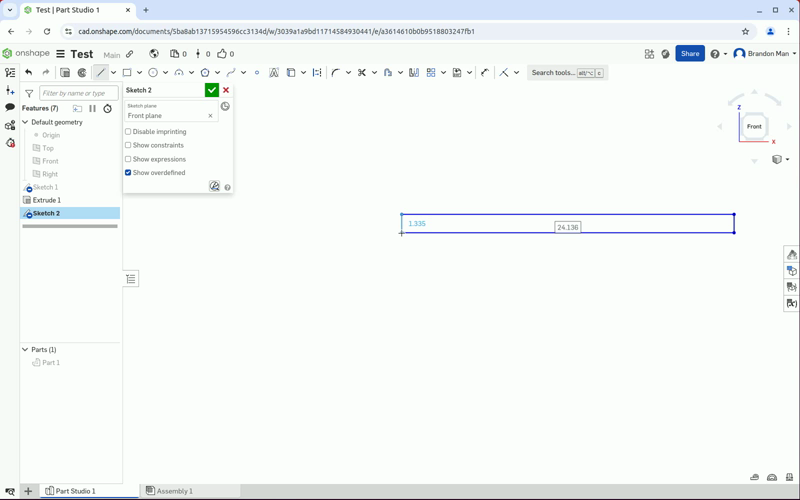
scroll(6)
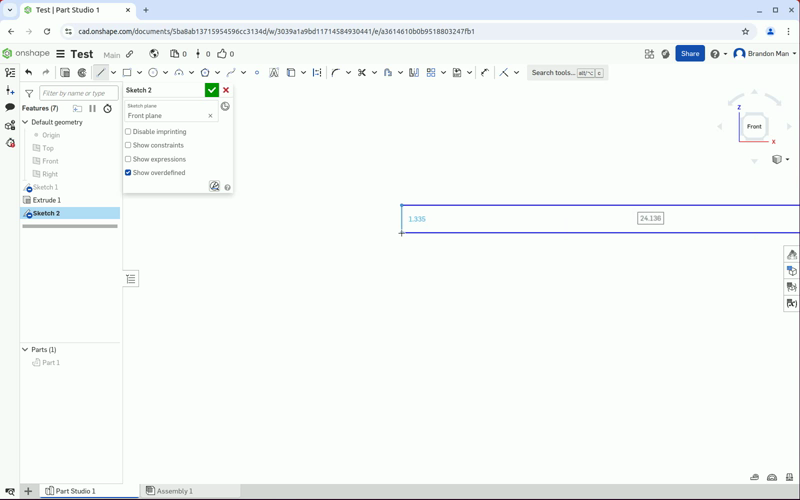
scroll(6)
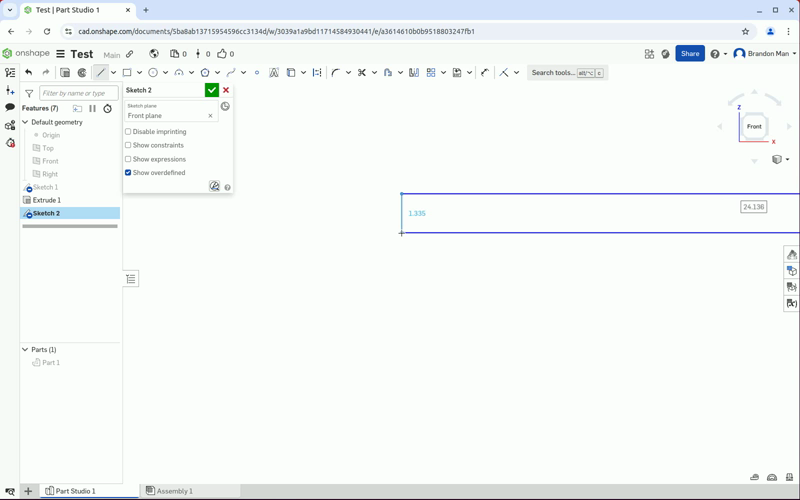
scroll(6)
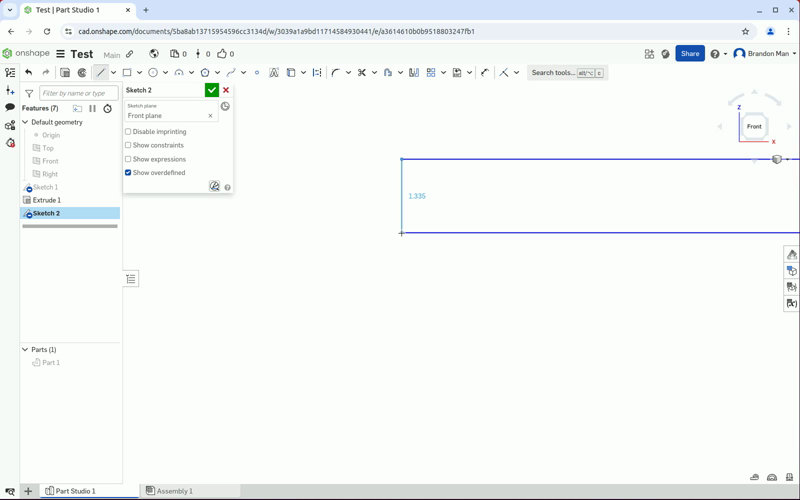
key_up(shift)
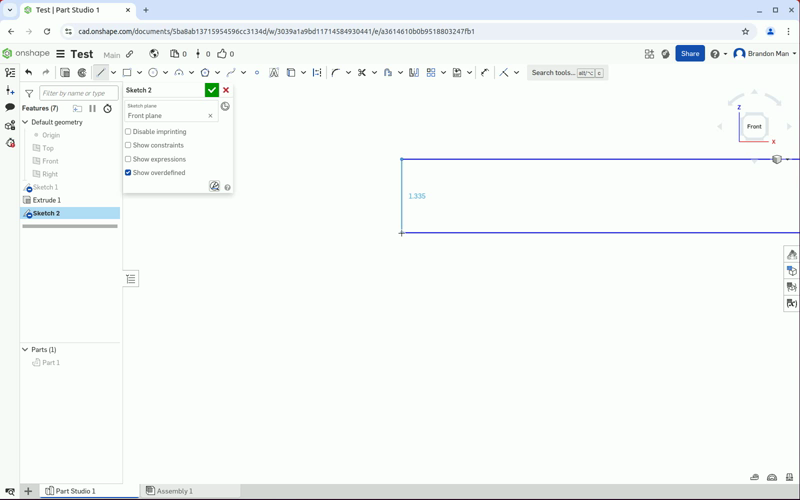
click(401, 232)
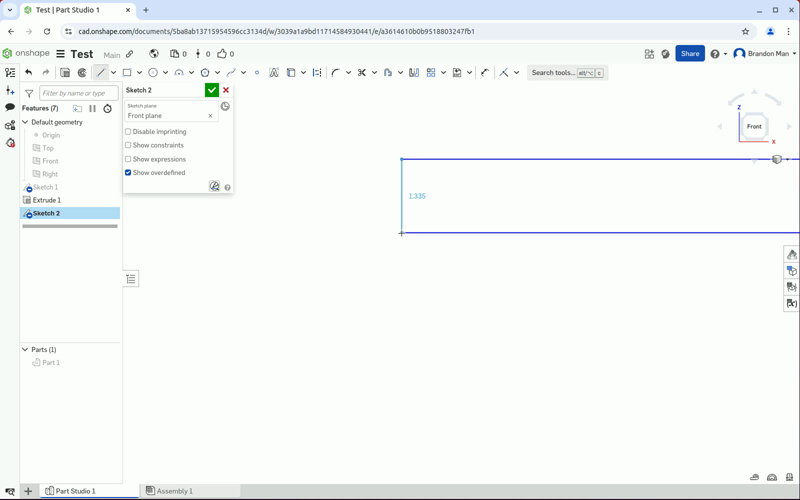
scroll(-6)
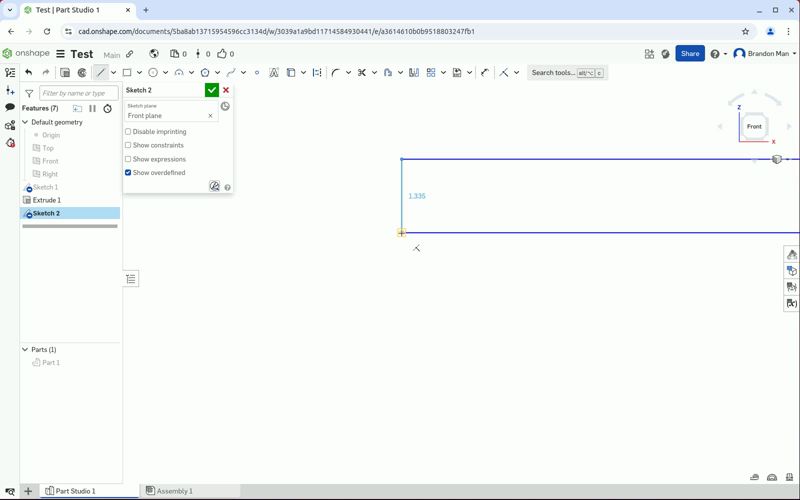
scroll(-6)
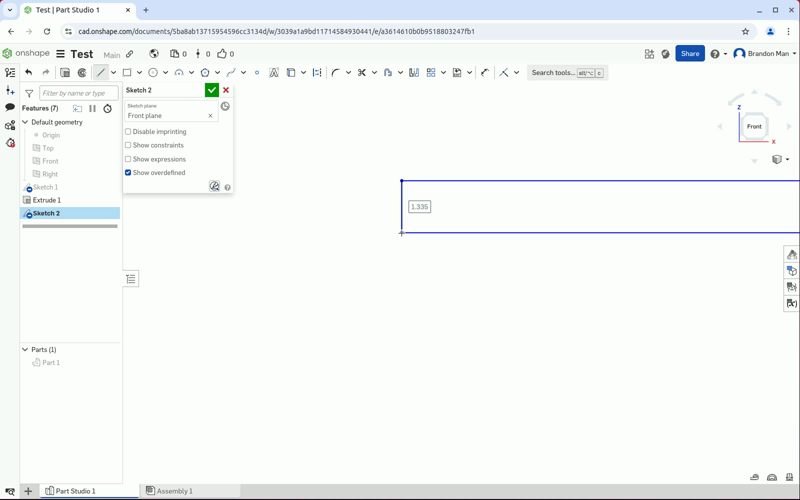
scroll(-6)
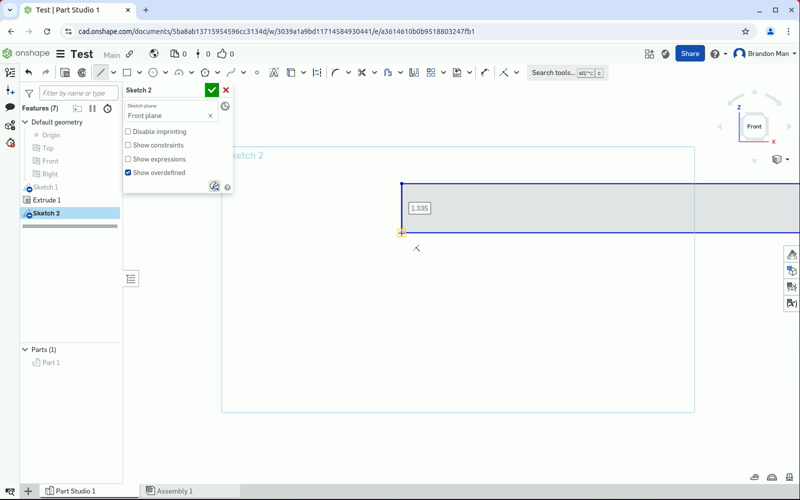
scroll(-6)
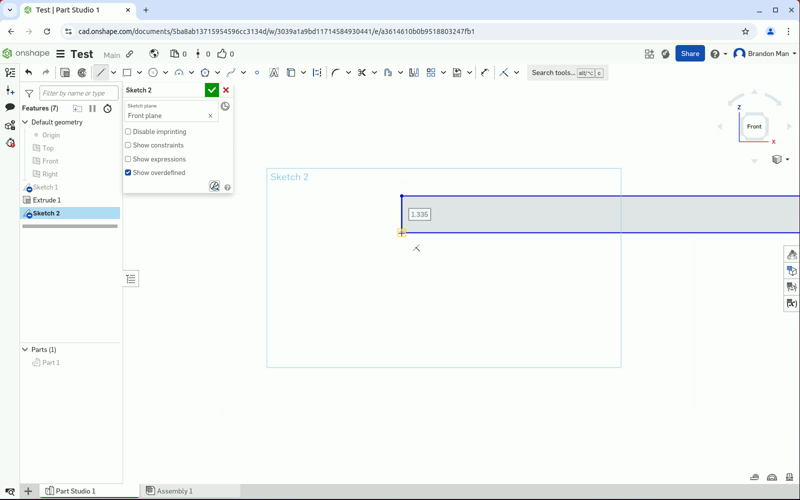
scroll(-6)
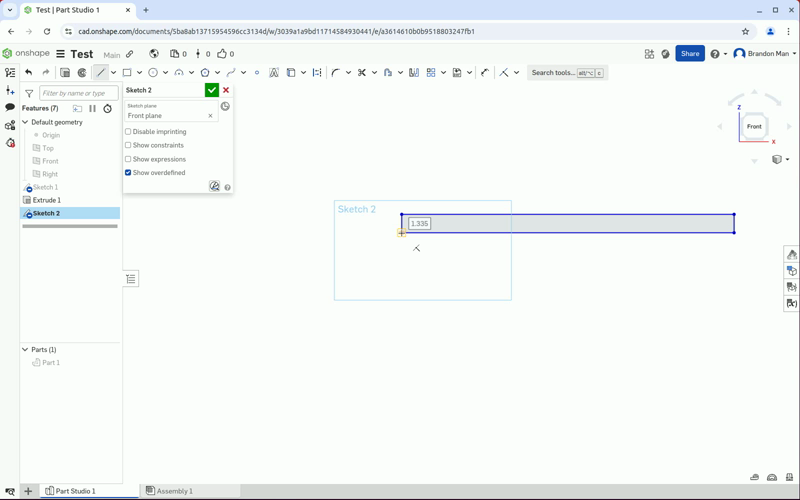
scroll(-6)
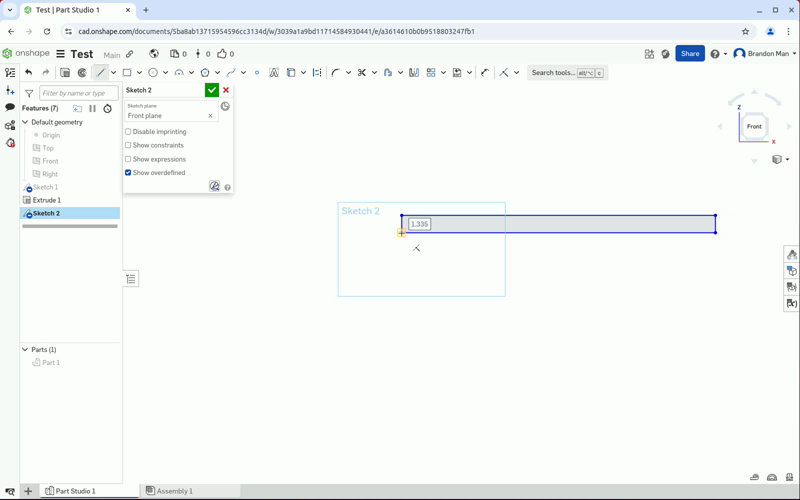
scroll(-6)
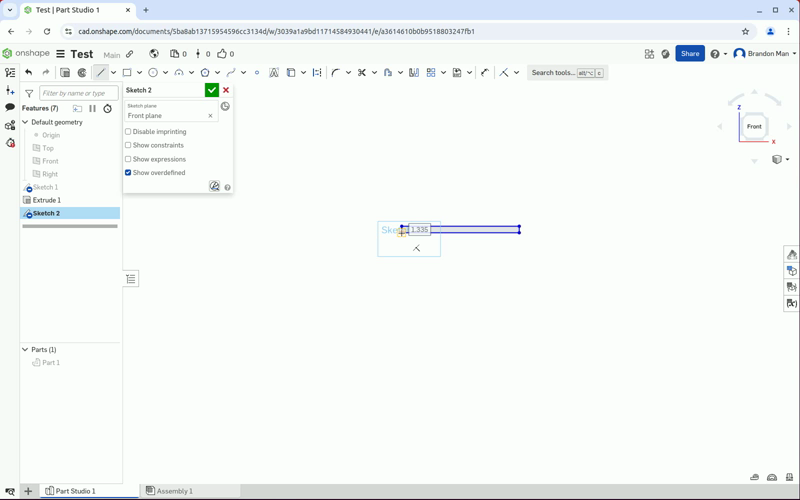
key(esc)
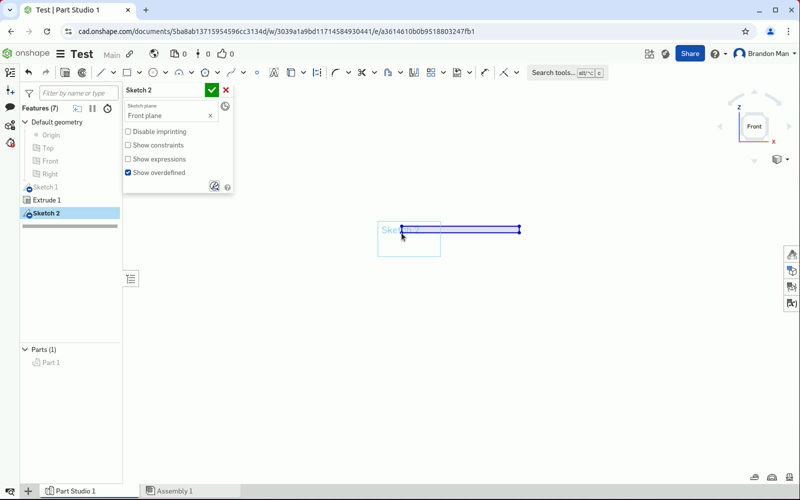
mouse_move(512, 228)
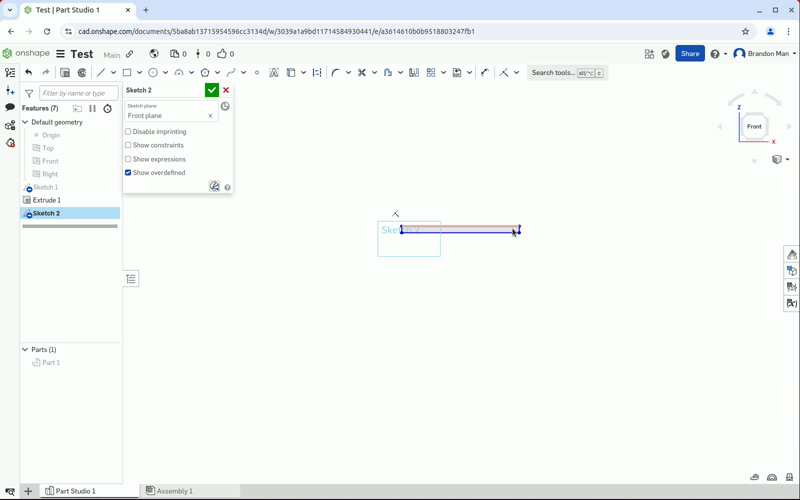
scroll(6)
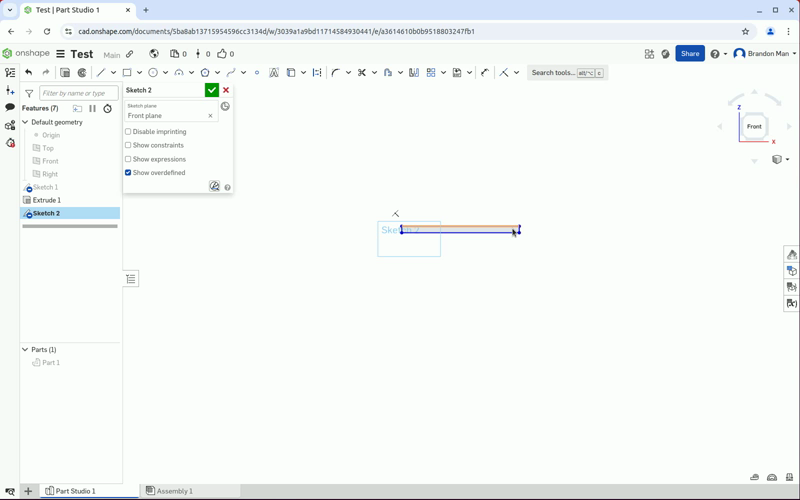
scroll(6)
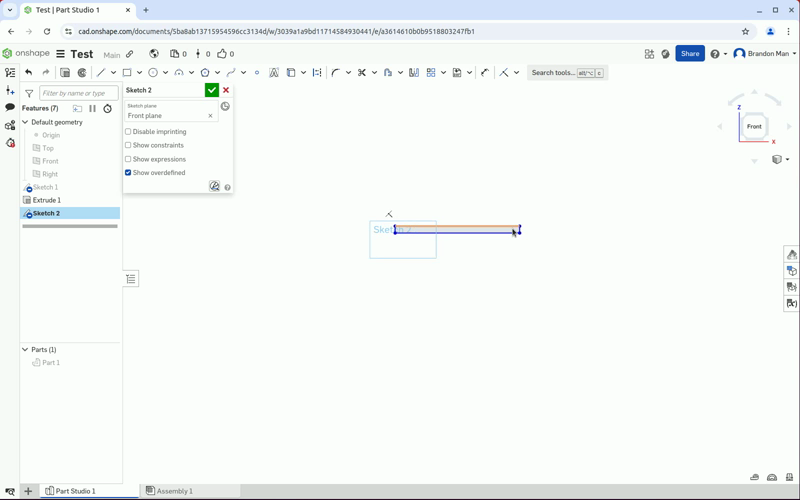
scroll(6)
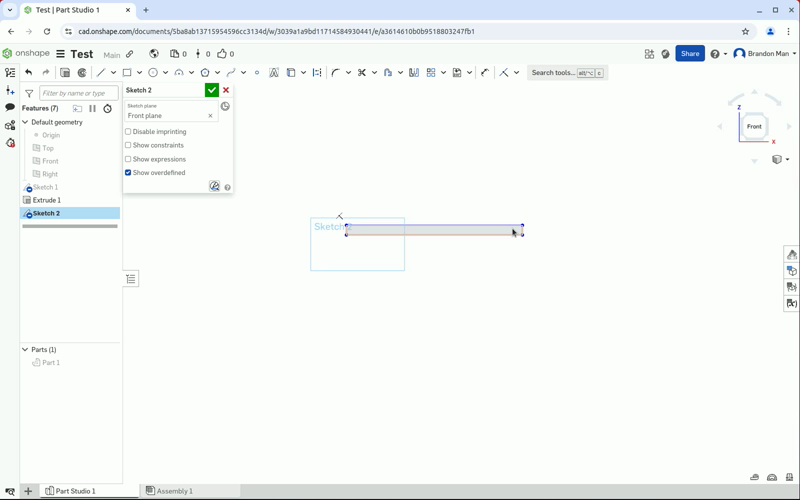
scroll(6)
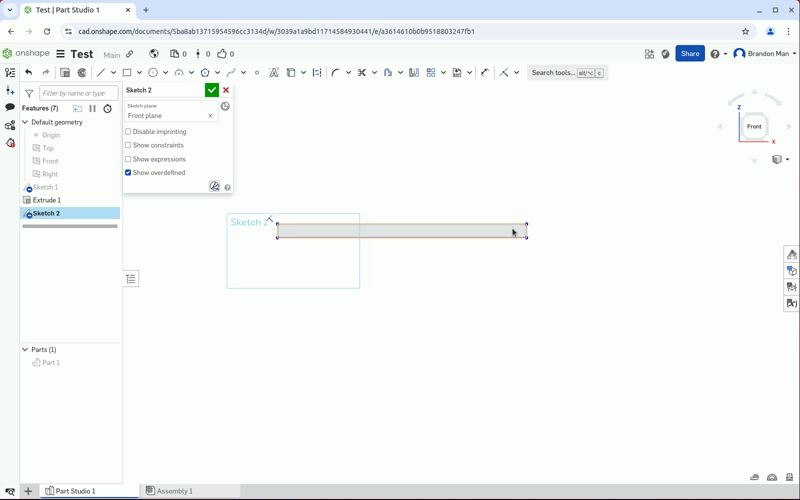
scroll(6)
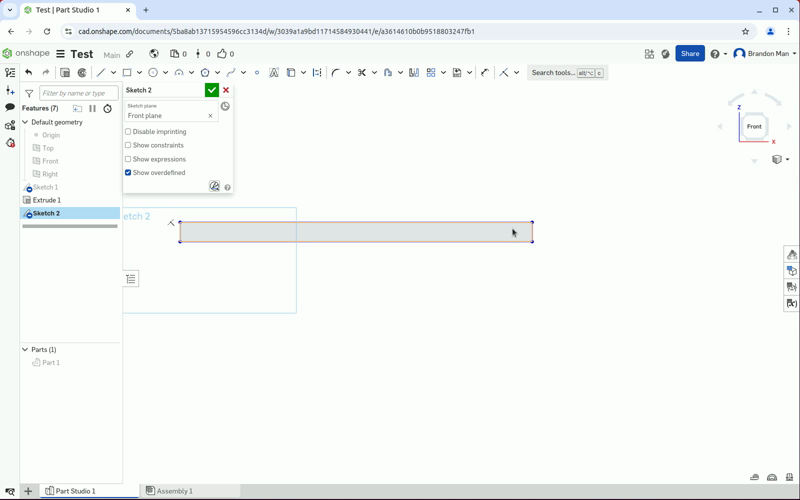
scroll(6)
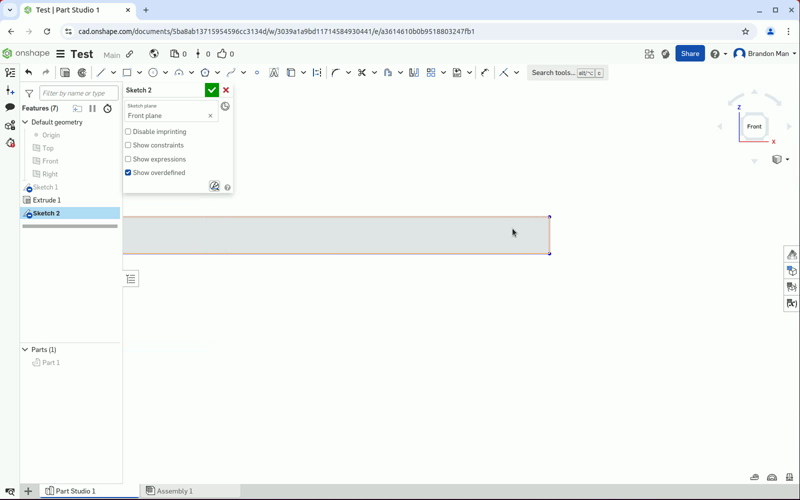
scroll(6)
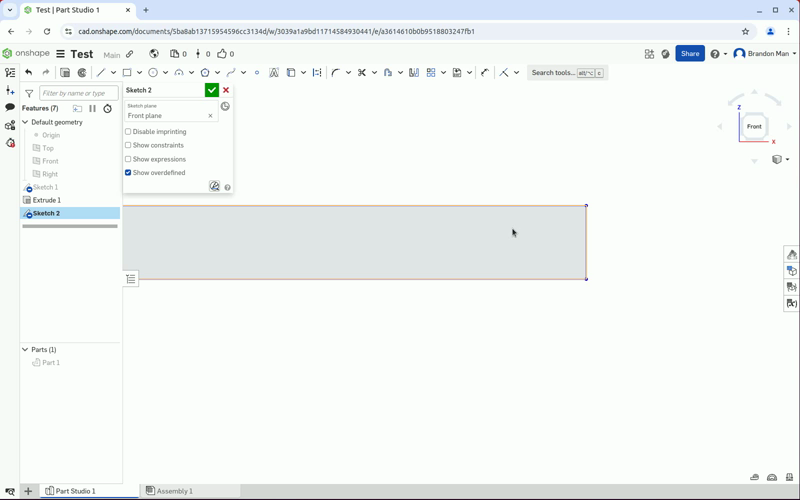
click(512, 228)
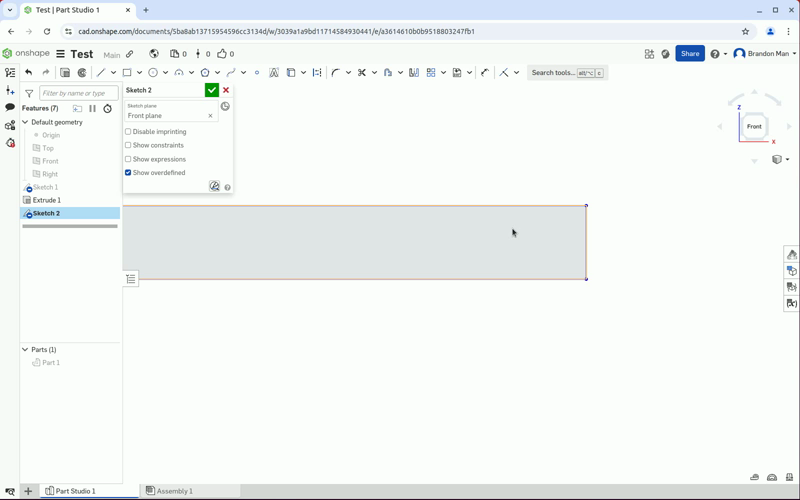
scroll(-6)
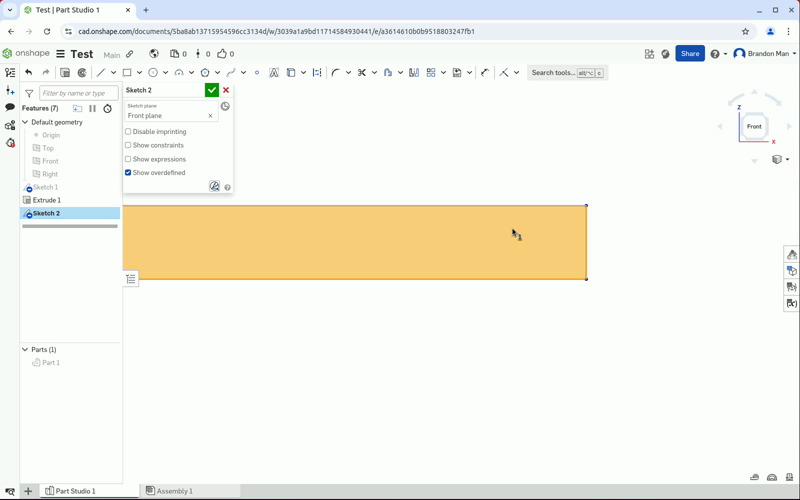
scroll(-6)
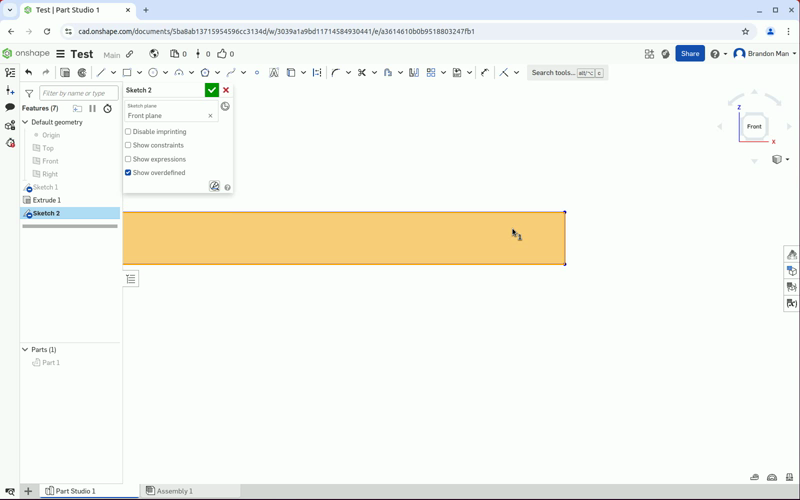
scroll(-6)
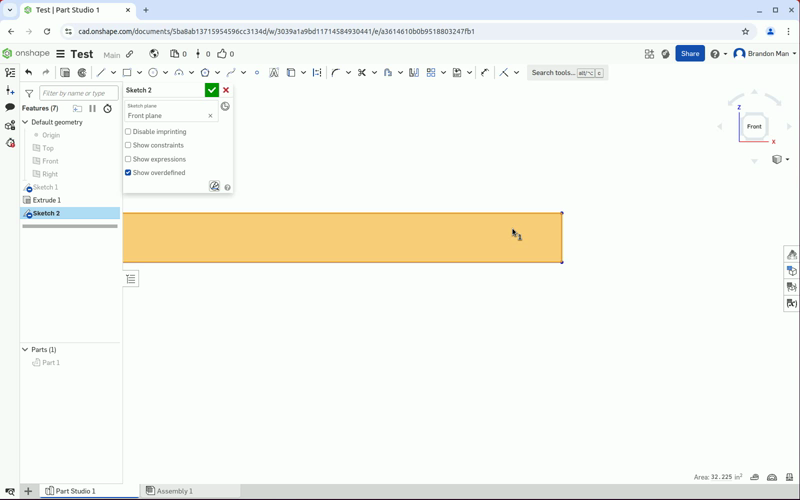
scroll(-6)
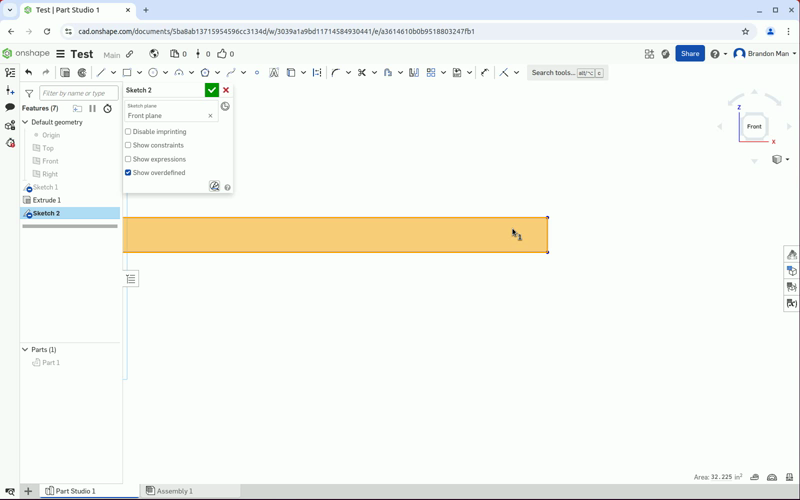
scroll(-6)
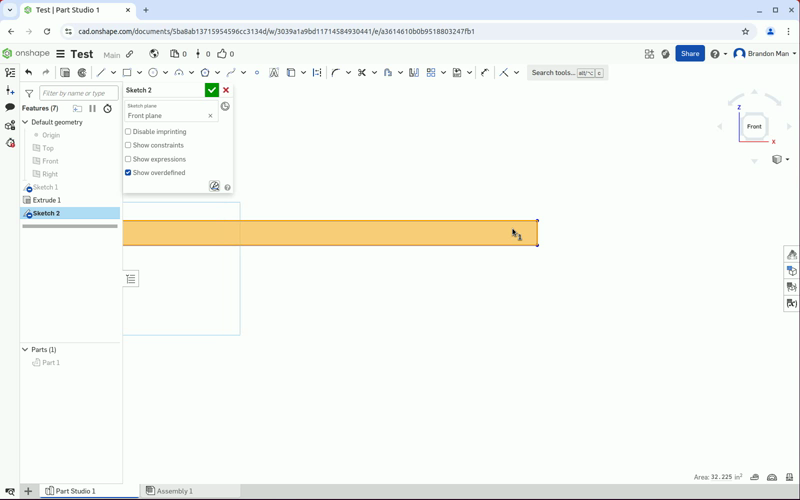
scroll(-6)
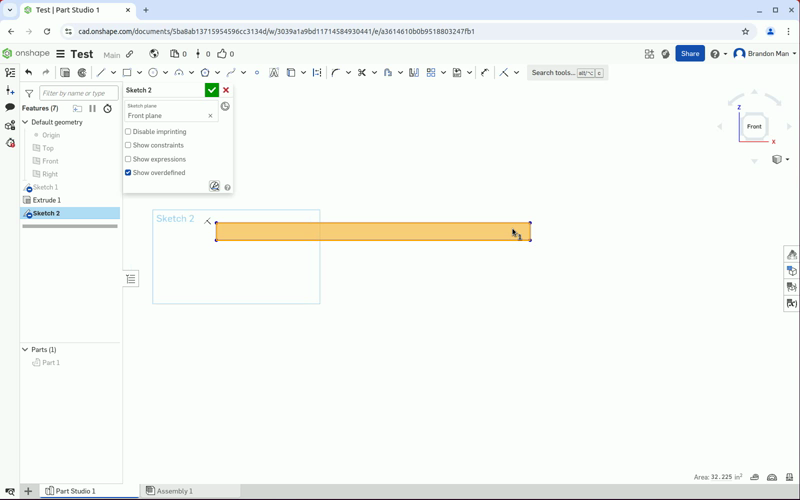
scroll(-6)
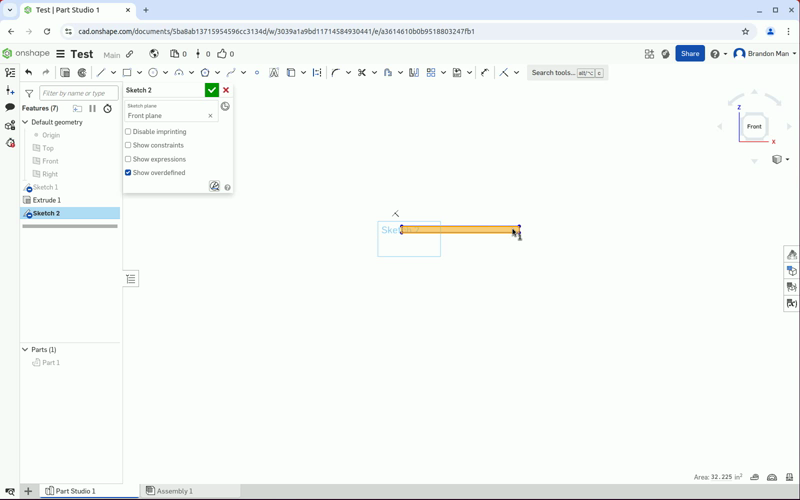
mouse_move(73, 352)
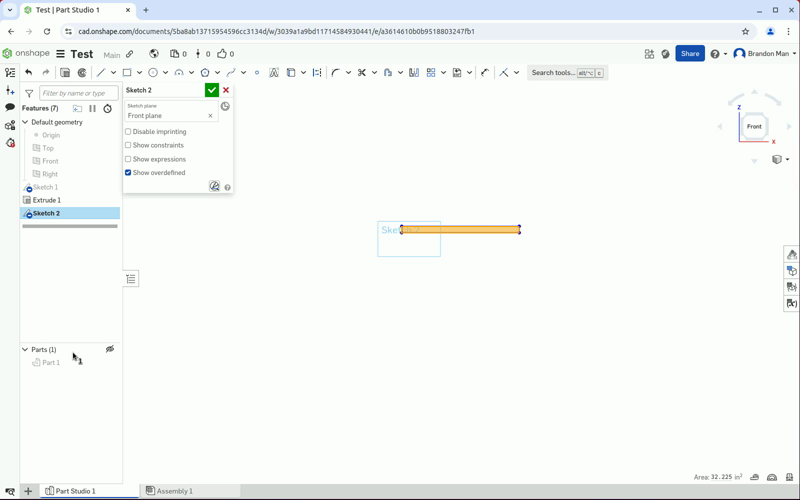
key(shift+y)
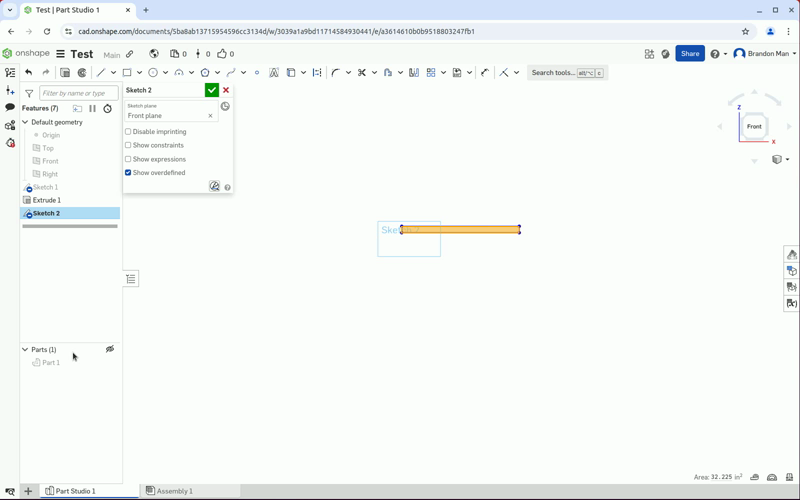
key(shift+e)
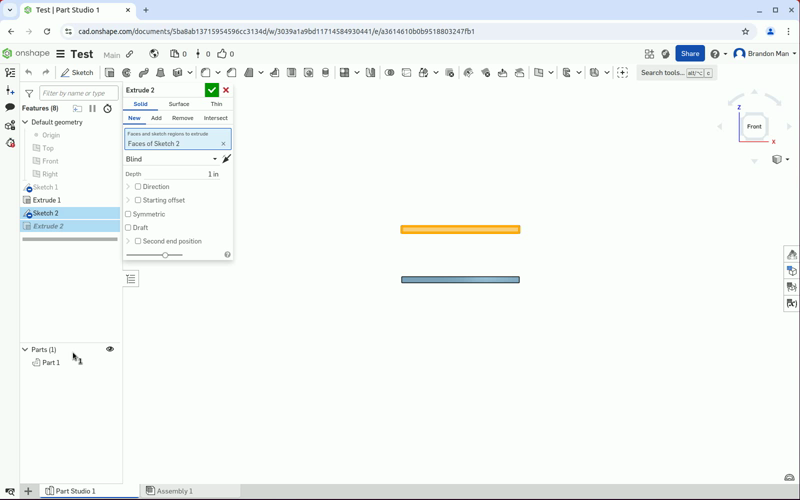
mouse_move(143, 106)
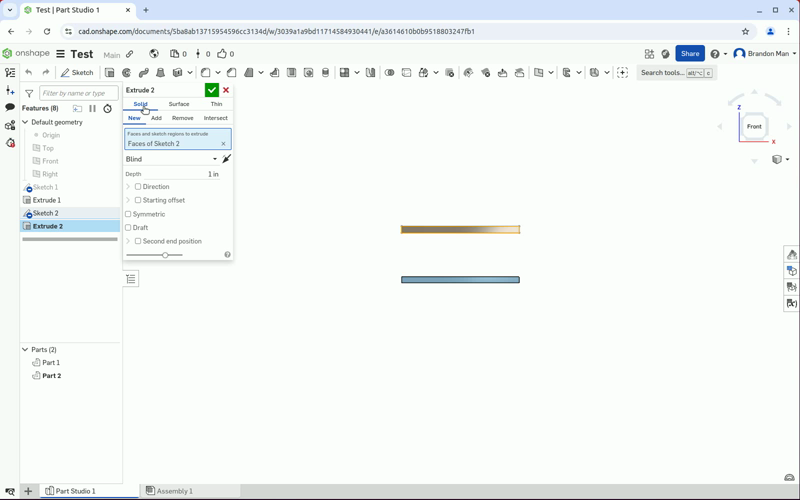
click(143, 106)
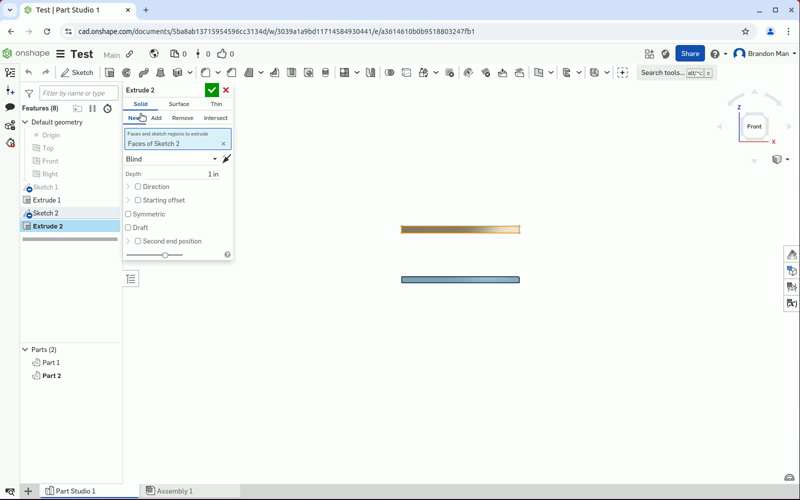
mouse_move(137, 120)
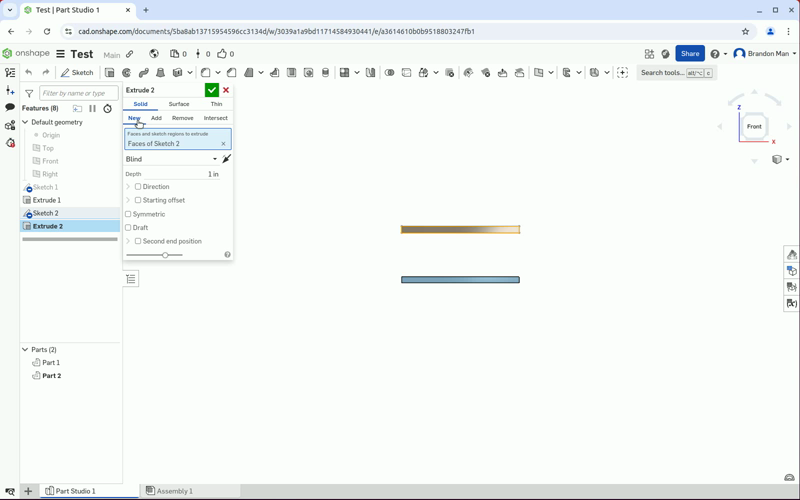
click(137, 120)
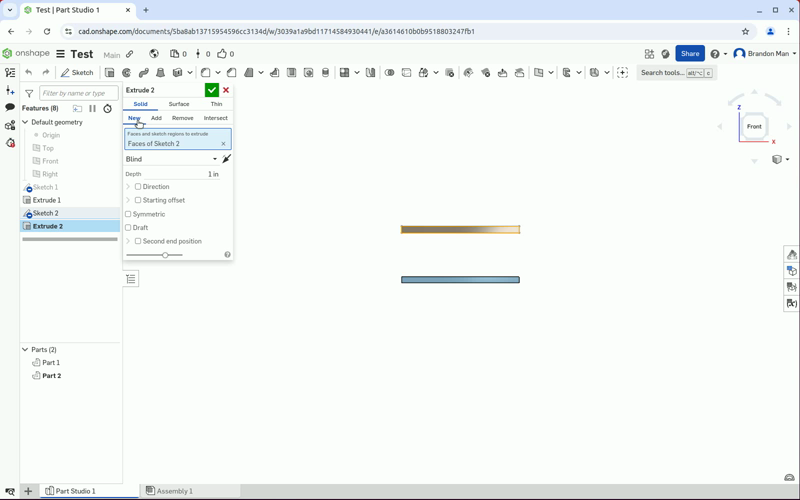
key(tab, 4)
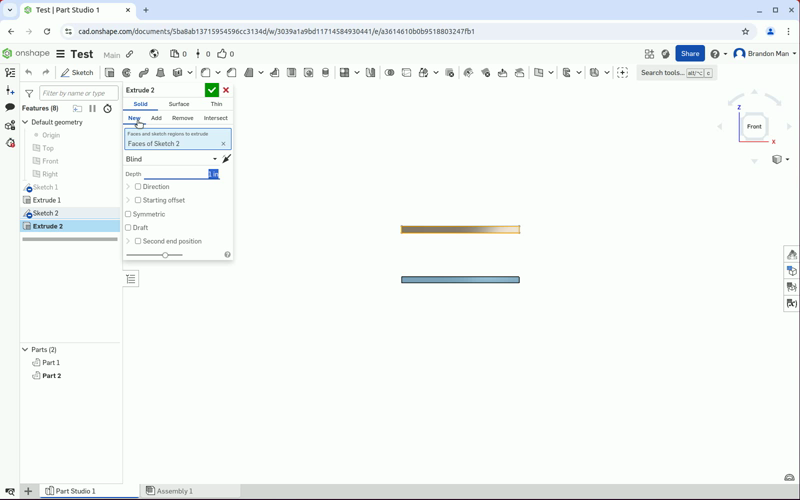
text(-23.108)
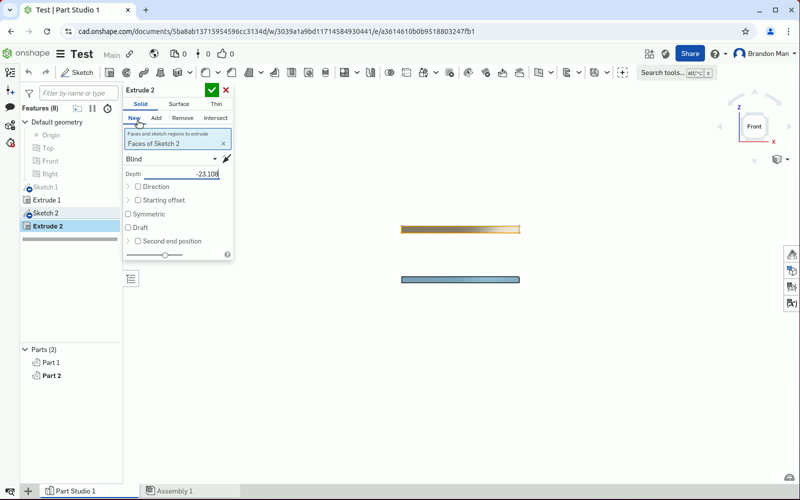
key(enter)
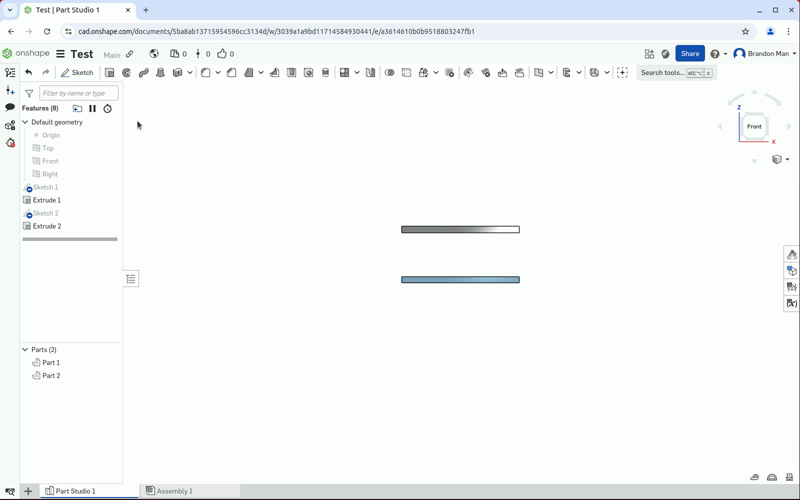
key(shift+h)
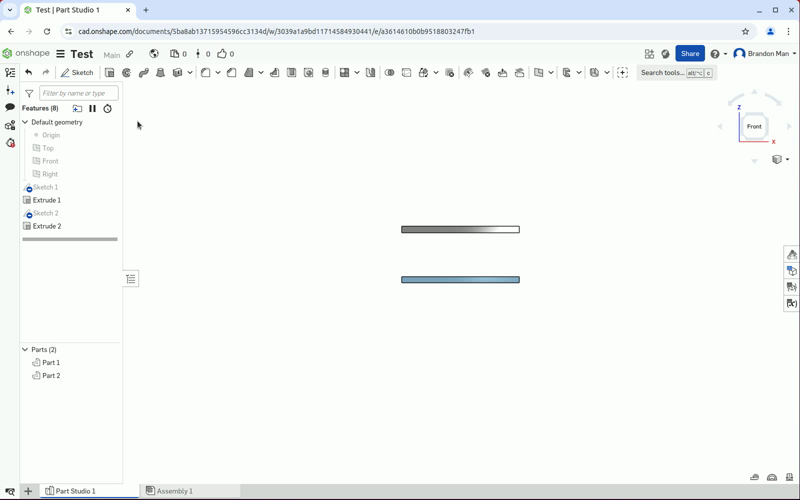
key(shift+h)
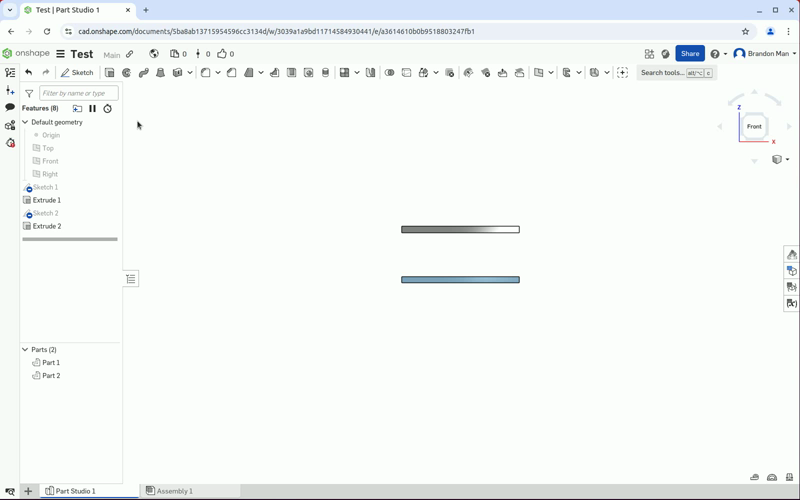
mouse_move(73, 189)
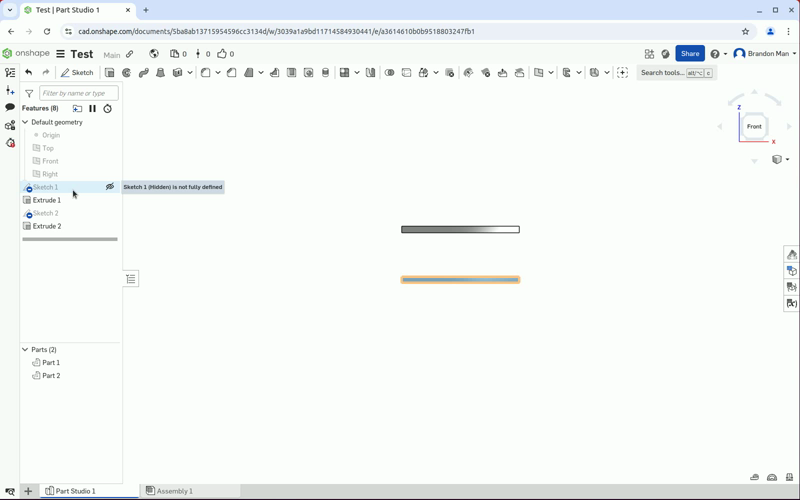
click(73, 189)
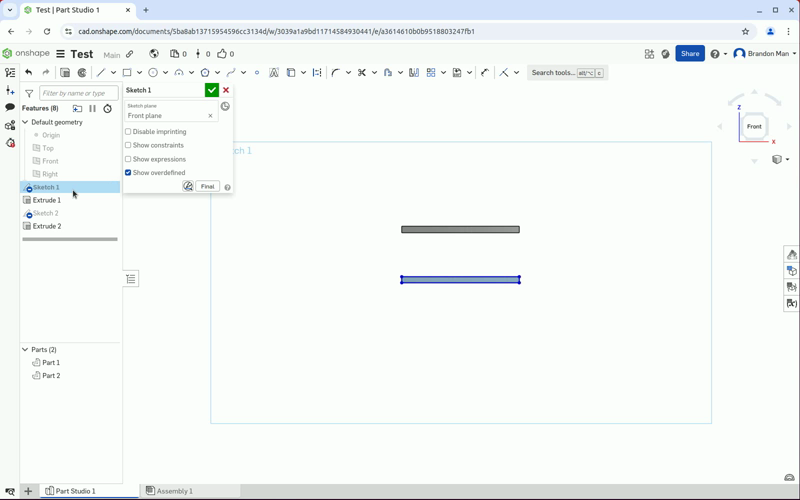
mouse_move(229, 92)
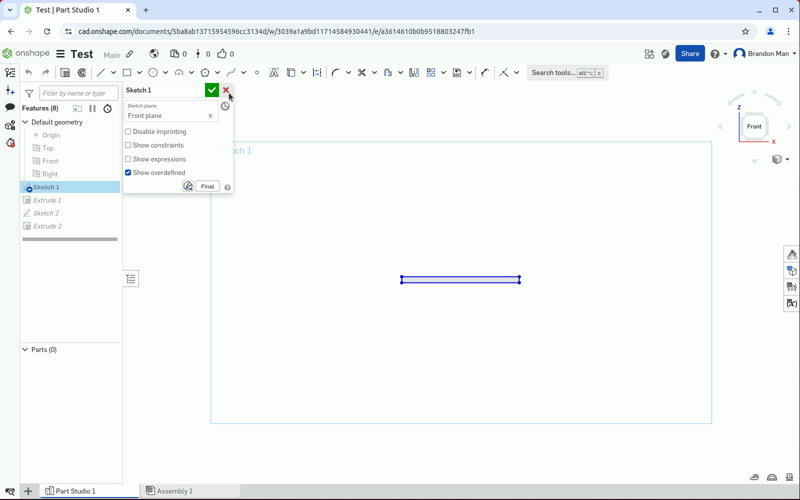
click(229, 92)
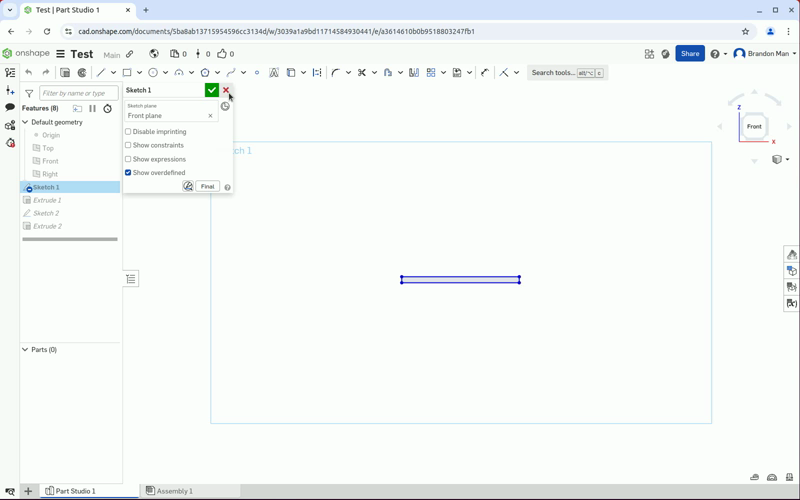
key(shift+s)
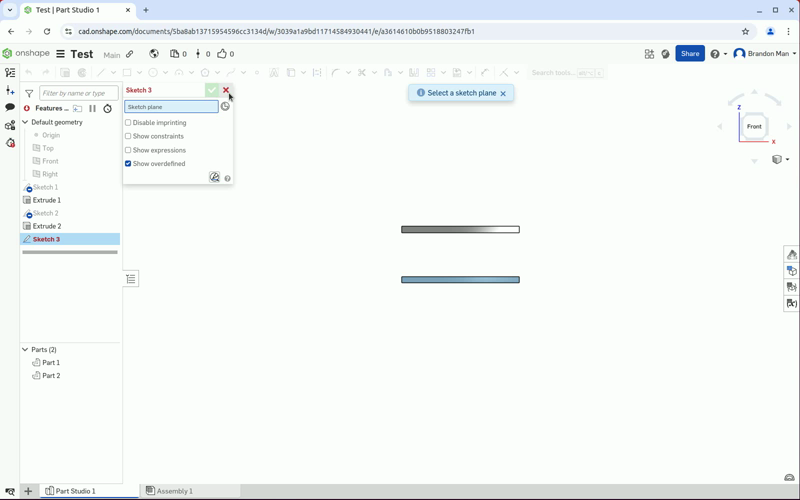
mouse_move(73, 163)
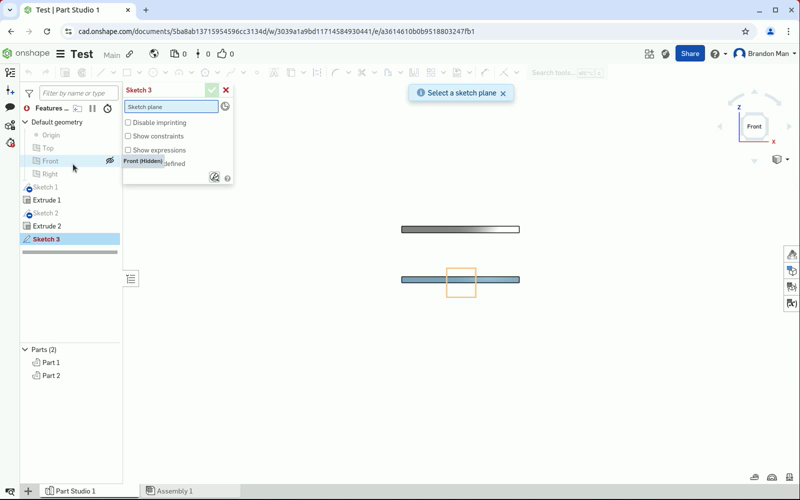
click(73, 163)
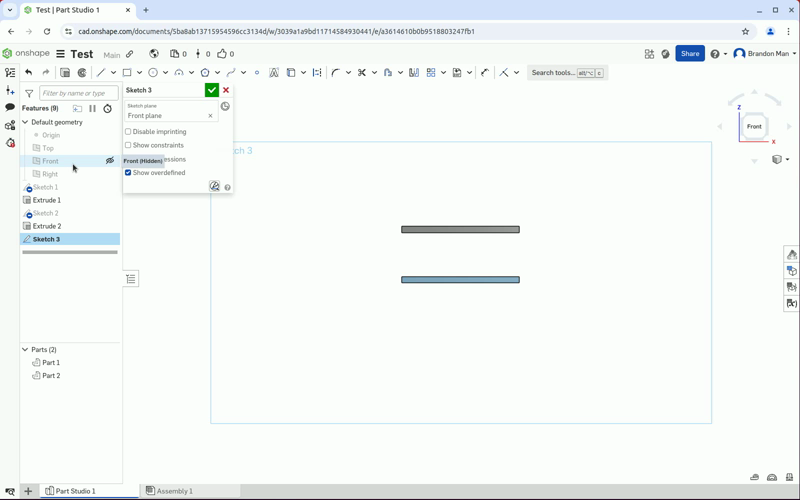
mouse_move(73, 352)
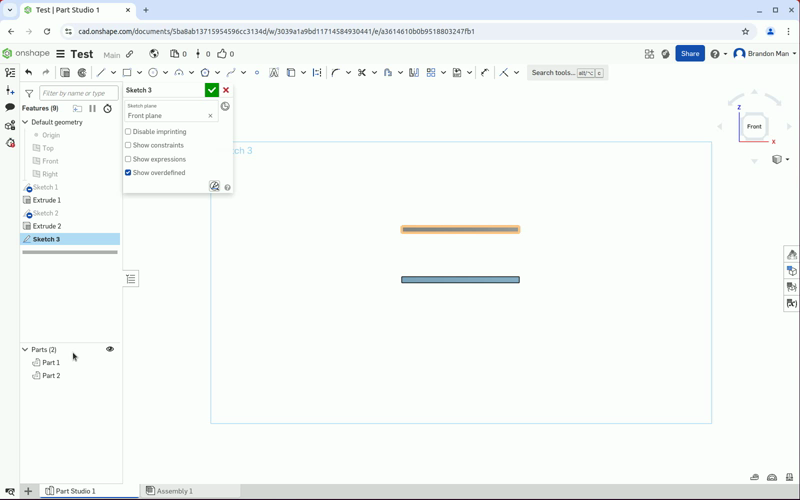
key(y)
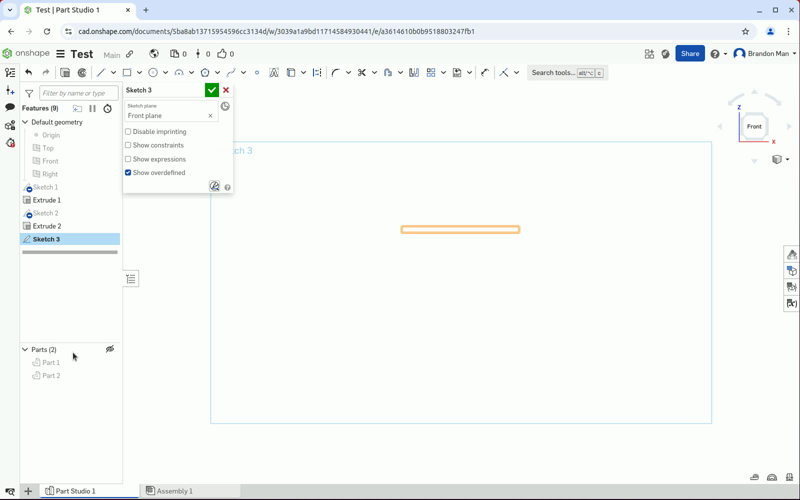
key(l)
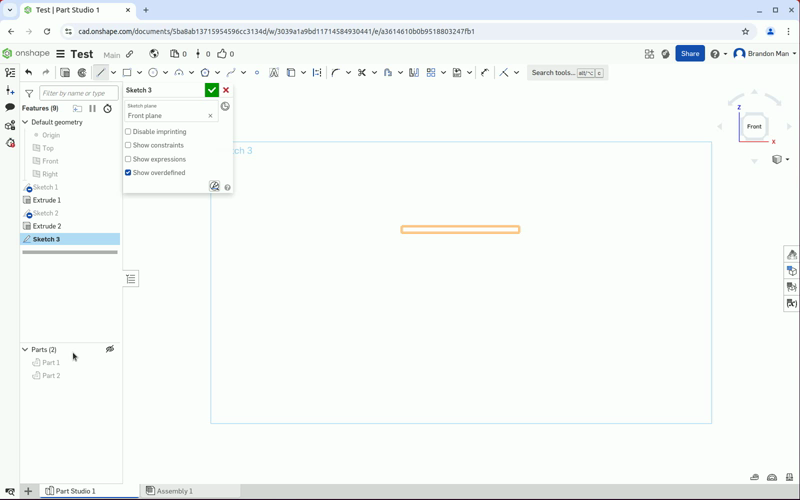
key_down(shift)
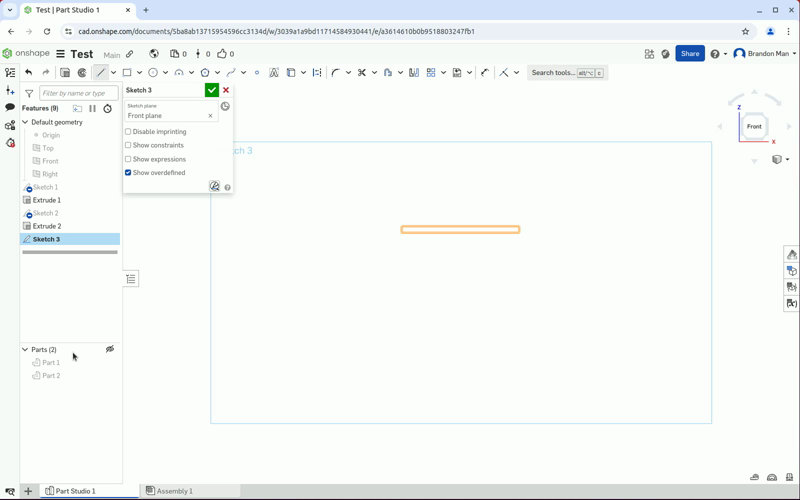
mouse_move(395, 177)
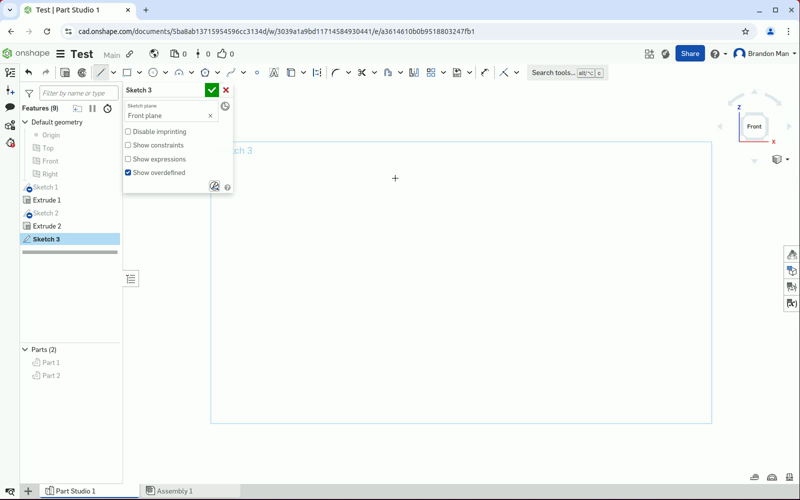
click(395, 177)
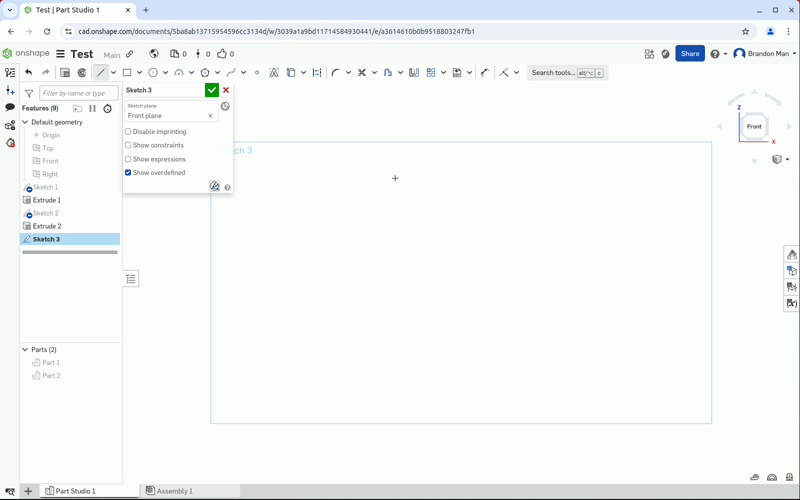
key_up(shift)
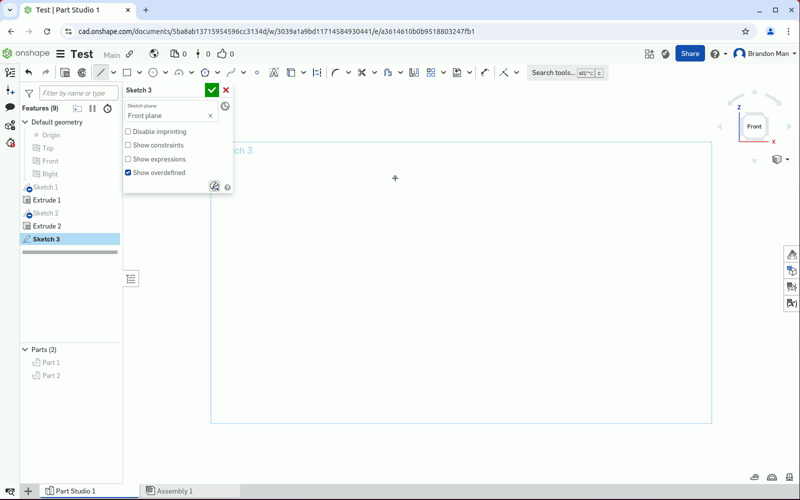
key_down(shift)
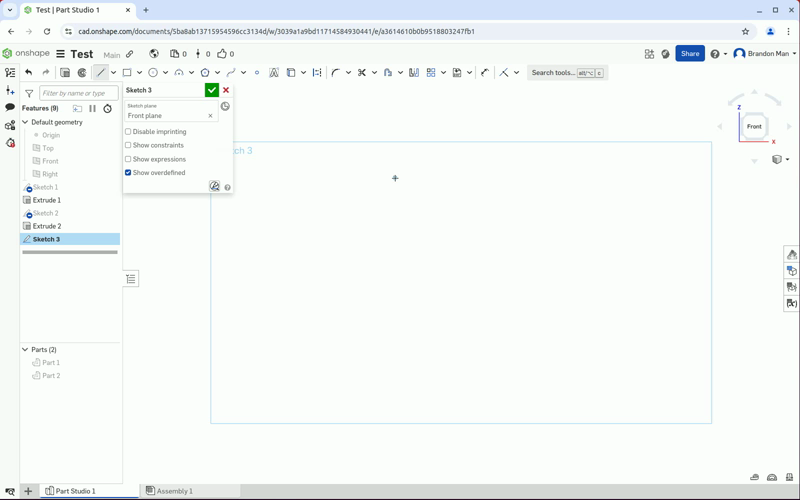
mouse_move(425, 177)
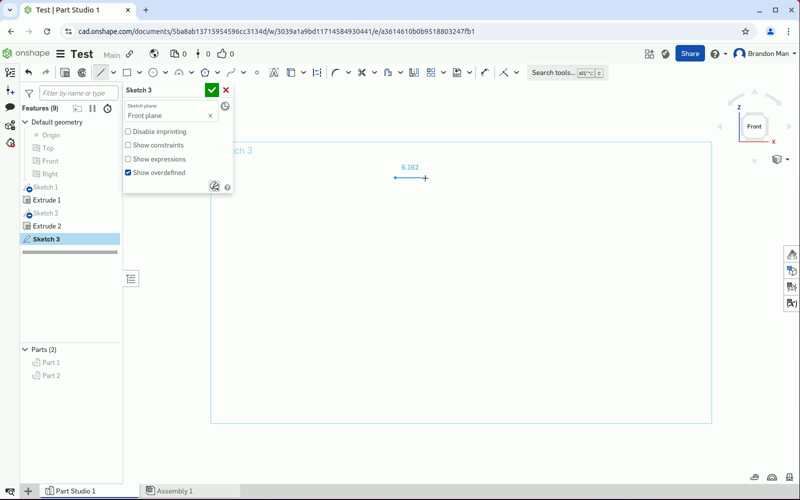
mouse_move(401, 177)
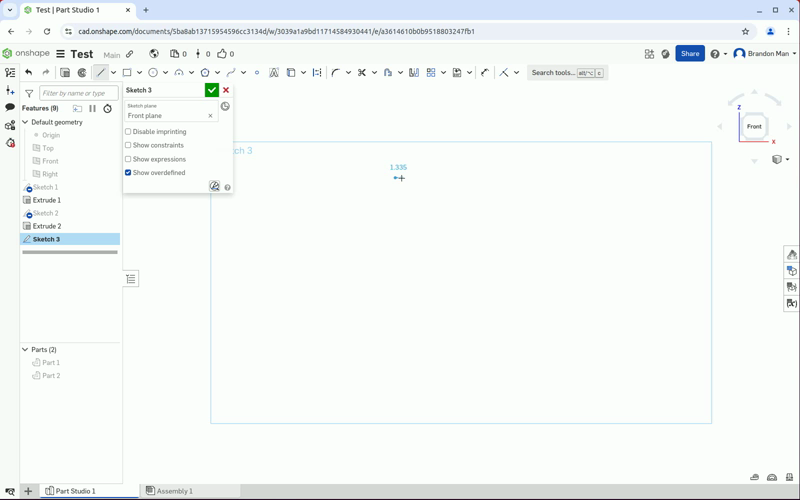
scroll(6)
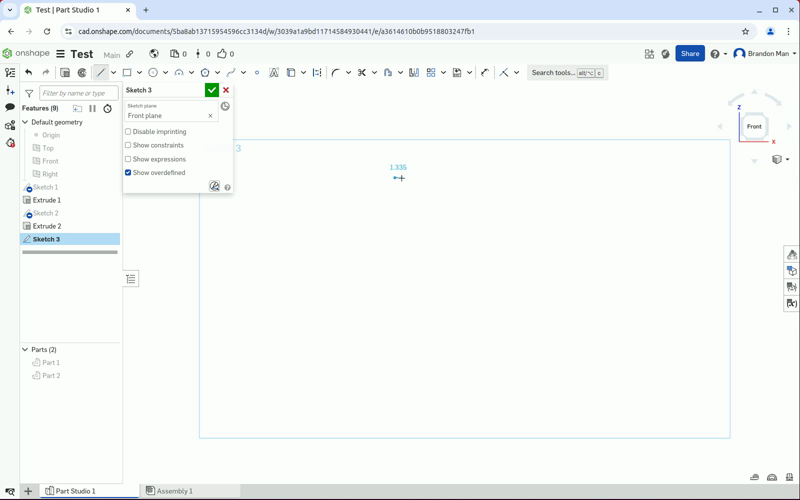
scroll(6)
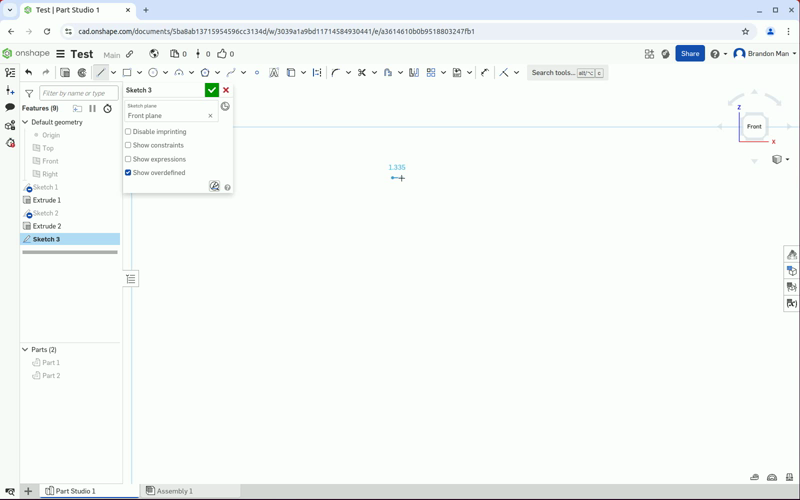
scroll(6)
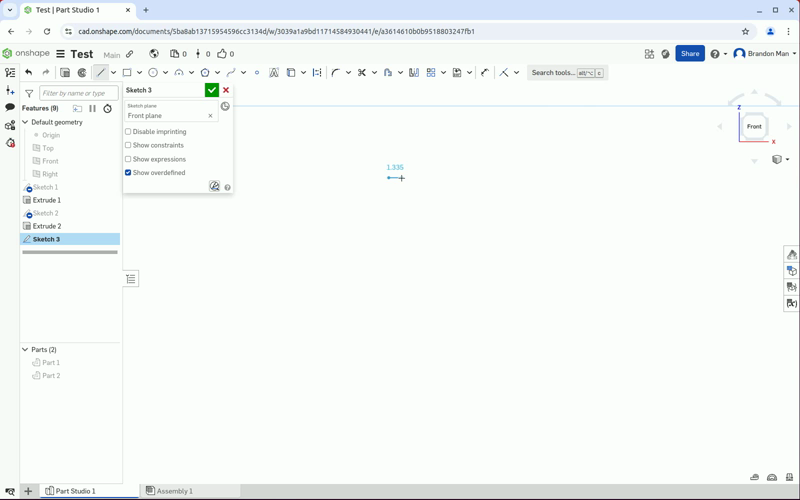
scroll(6)
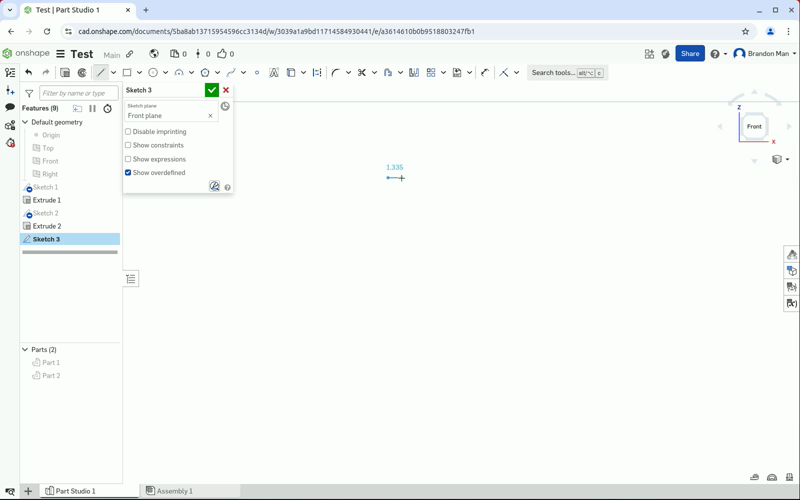
scroll(6)
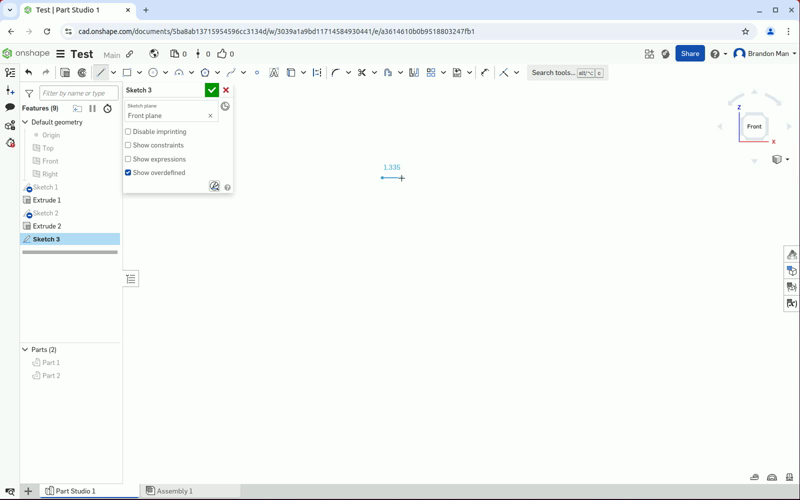
scroll(6)
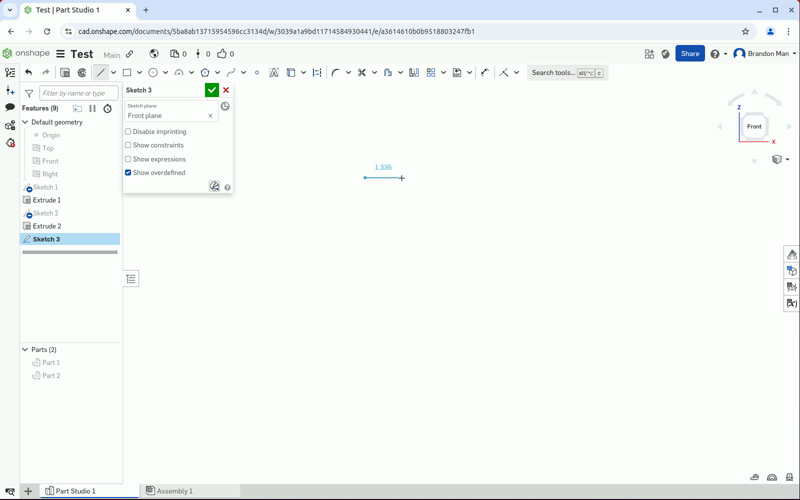
scroll(6)
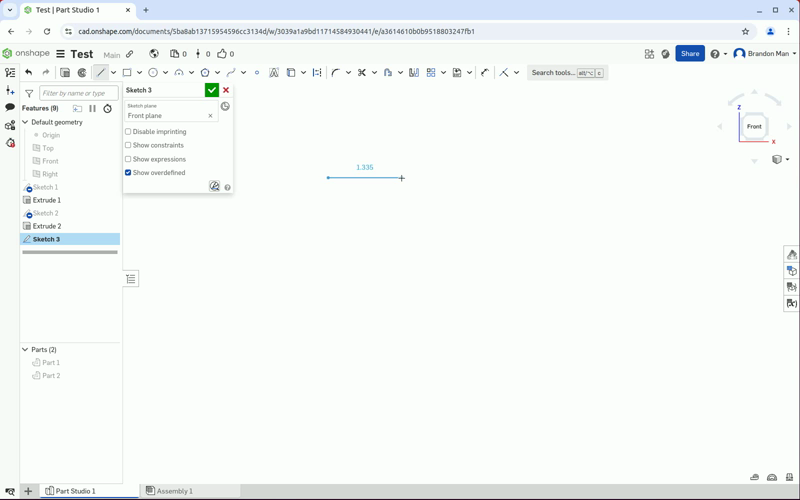
click(401, 177)
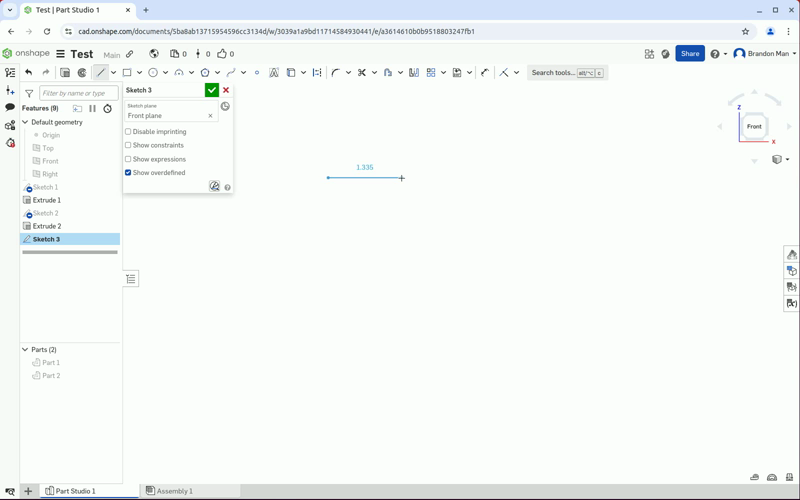
scroll(-6)
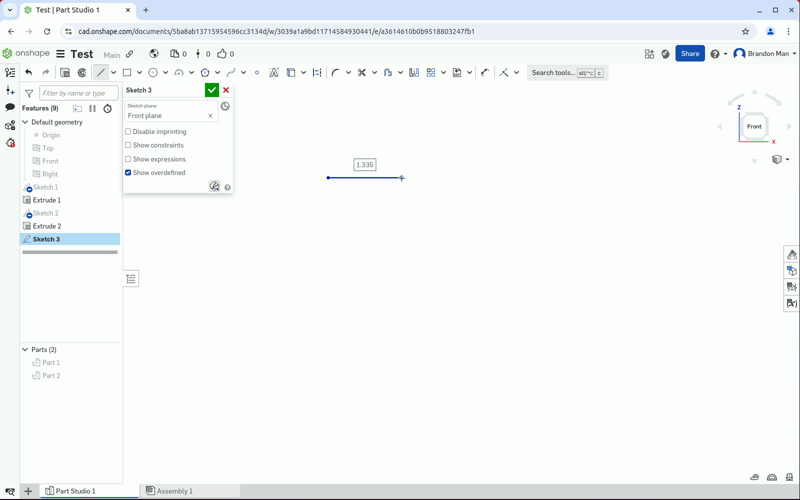
scroll(-6)
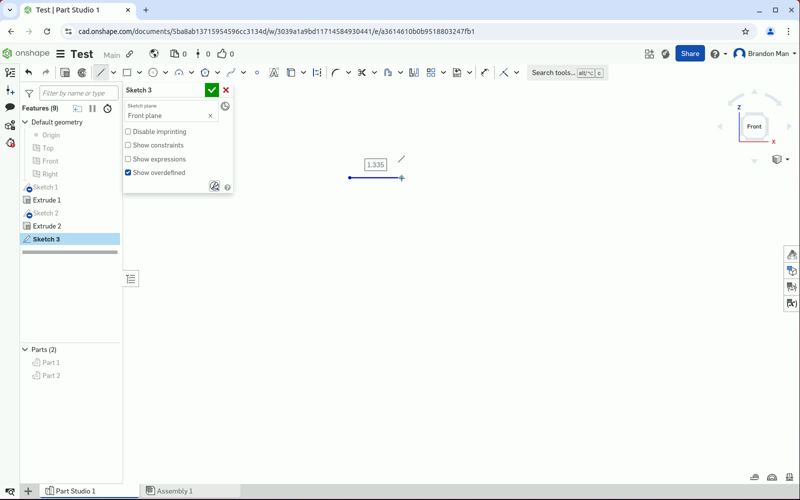
scroll(-6)
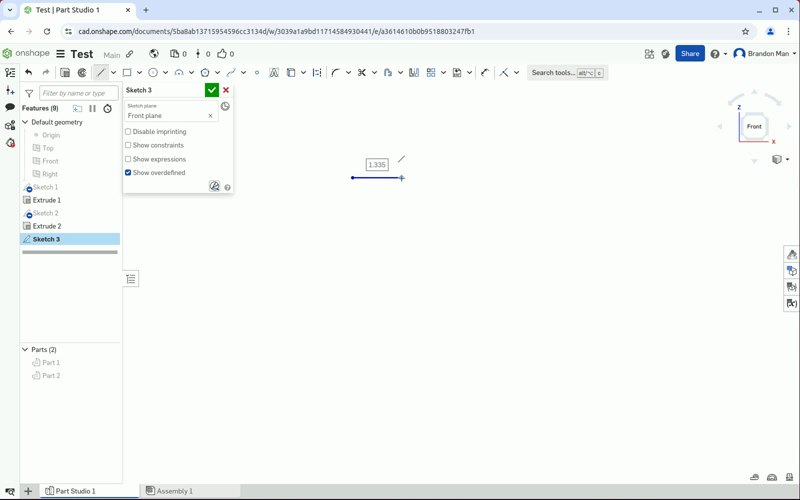
scroll(-6)
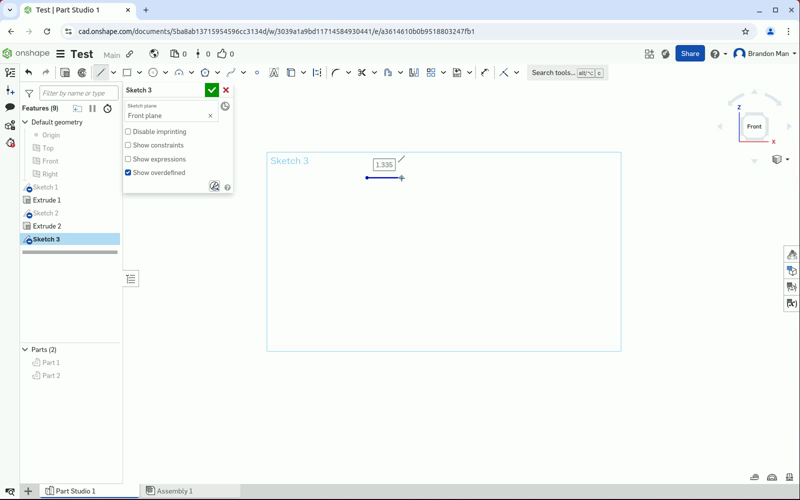
scroll(-6)
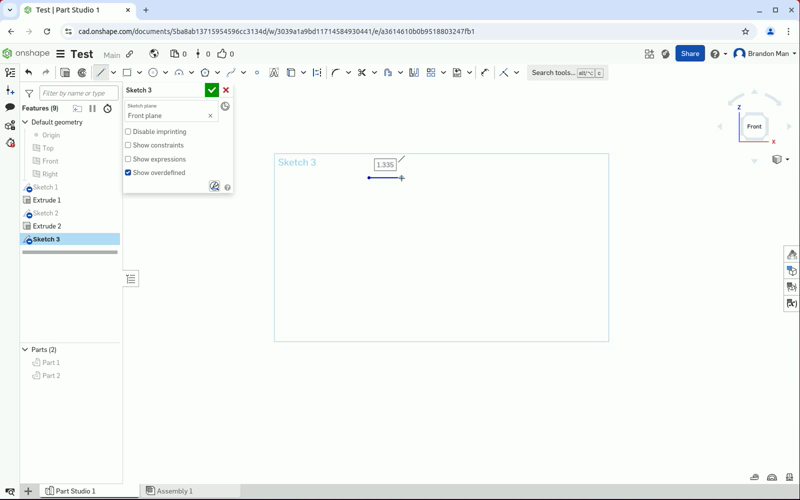
scroll(-6)
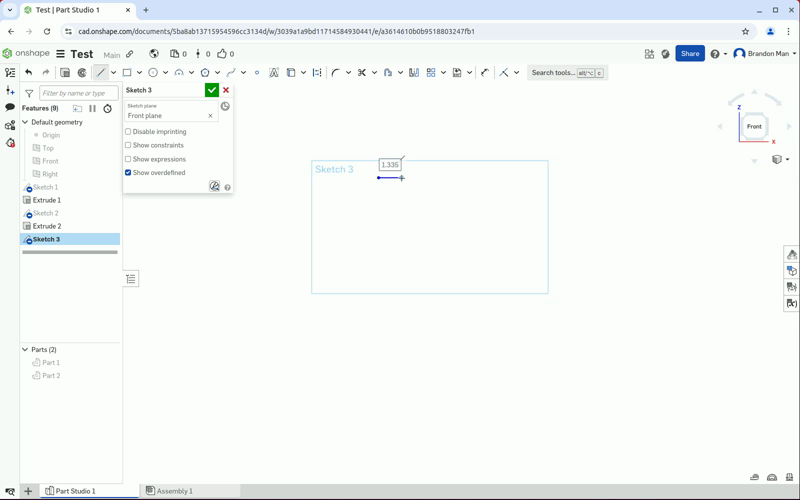
scroll(-6)
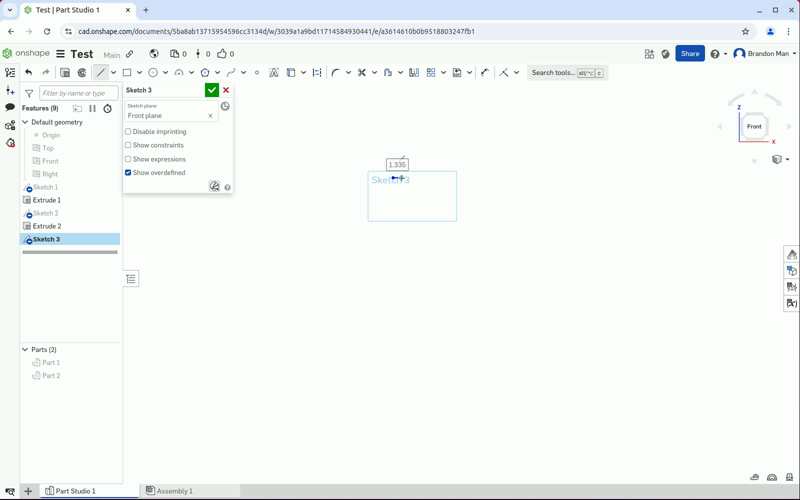
key_up(shift)
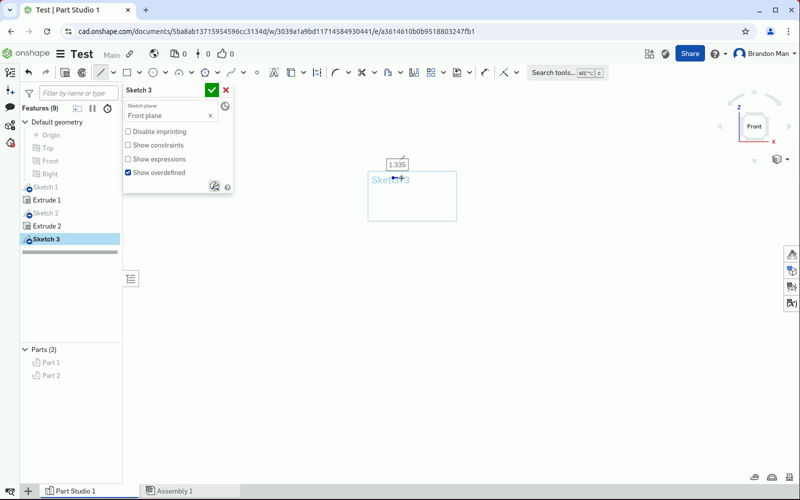
key_down(shift)
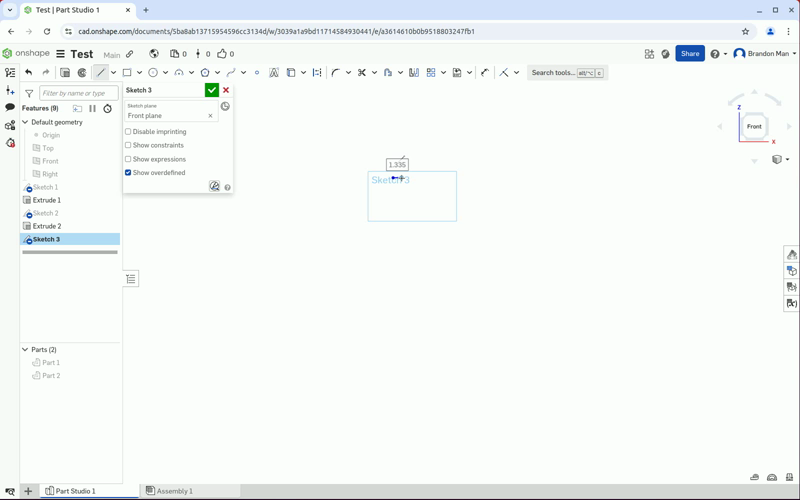
mouse_move(519, 177)
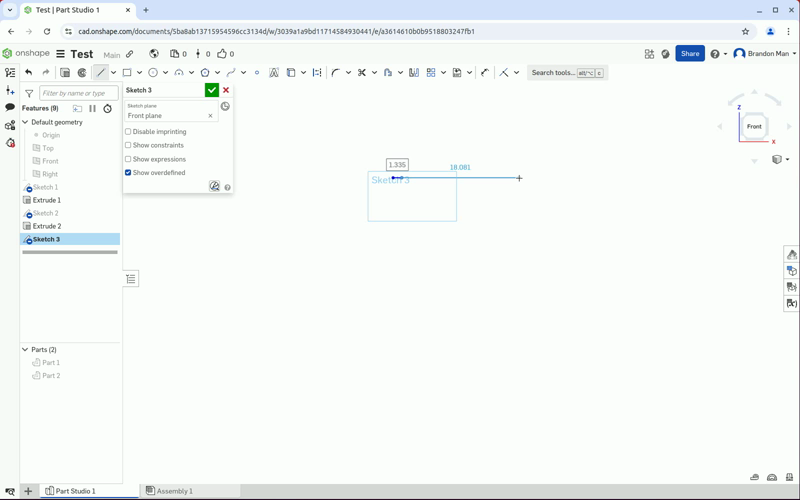
click(519, 177)
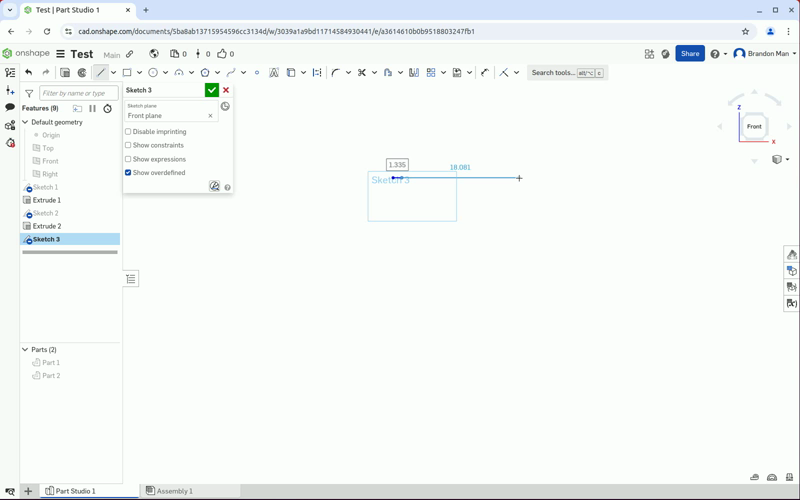
key_up(shift)
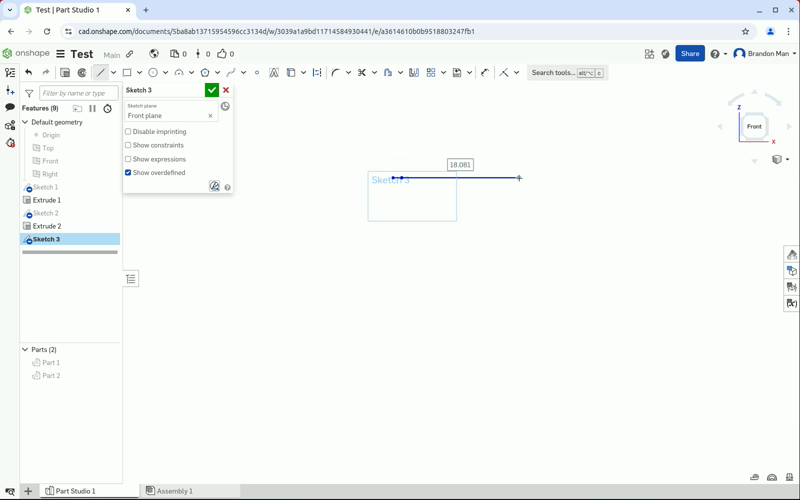
key_down(shift)
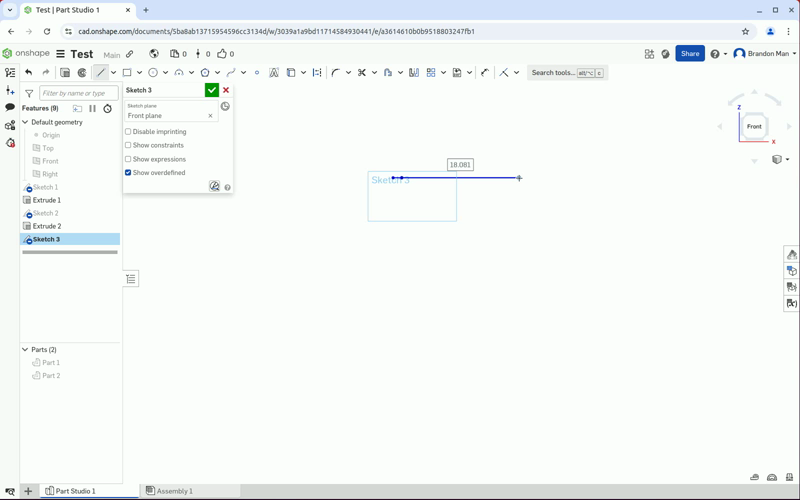
mouse_move(549, 177)
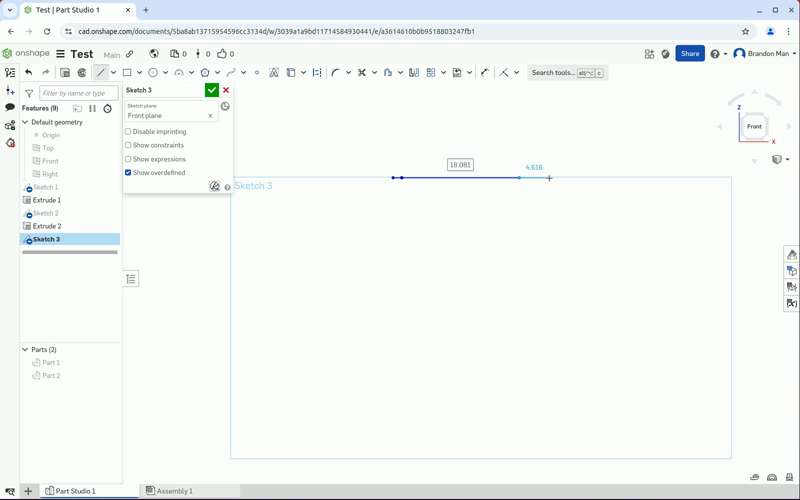
mouse_move(526, 177)
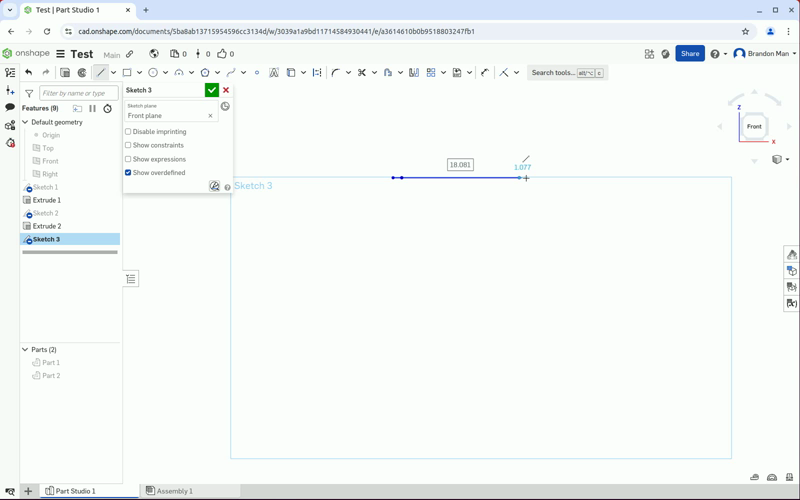
scroll(6)
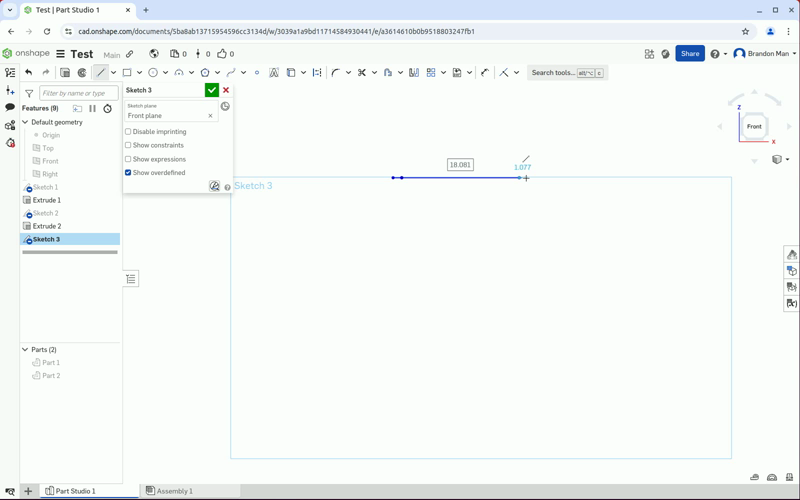
scroll(6)
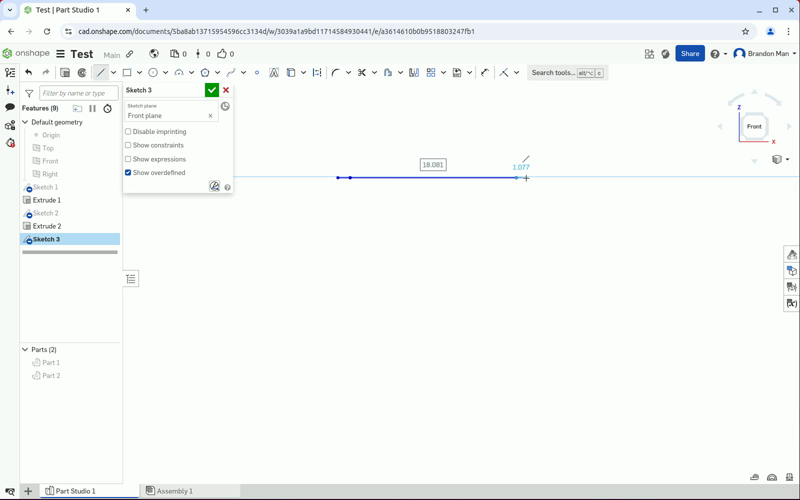
scroll(6)
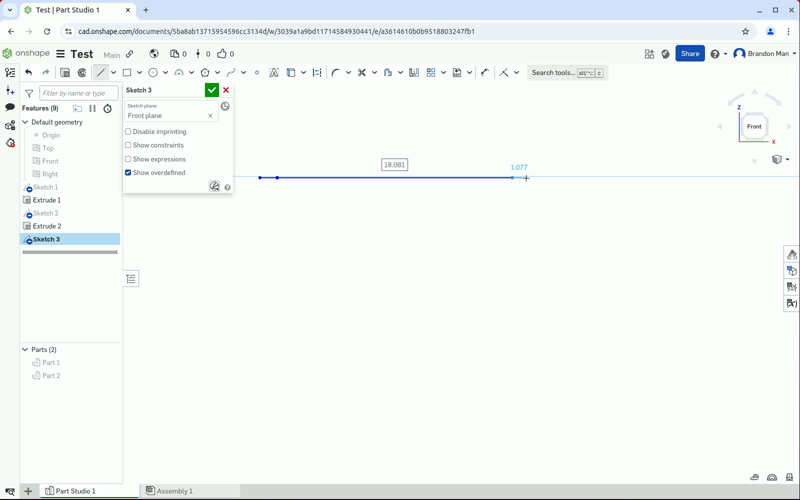
scroll(6)
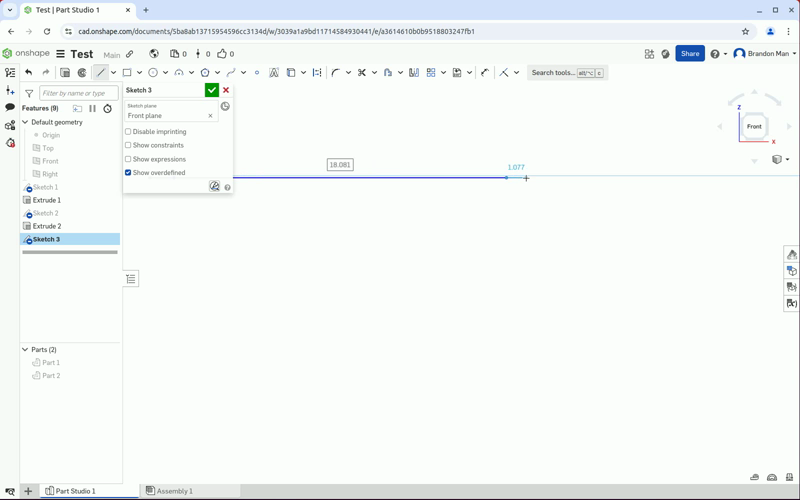
scroll(6)
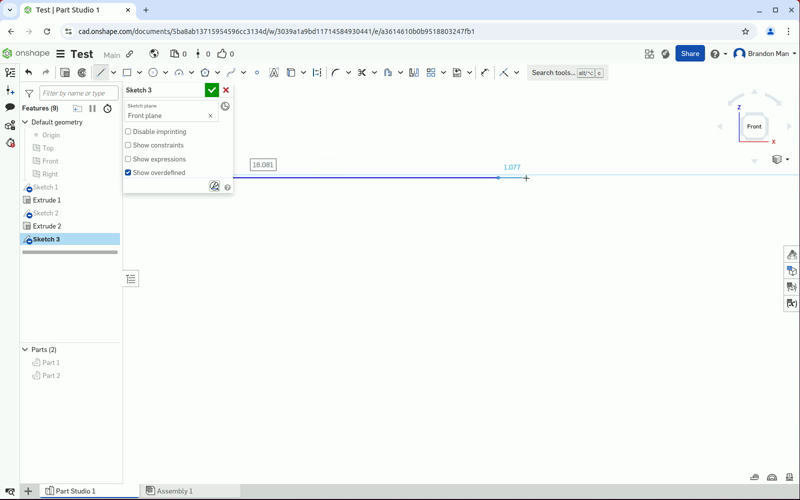
scroll(6)
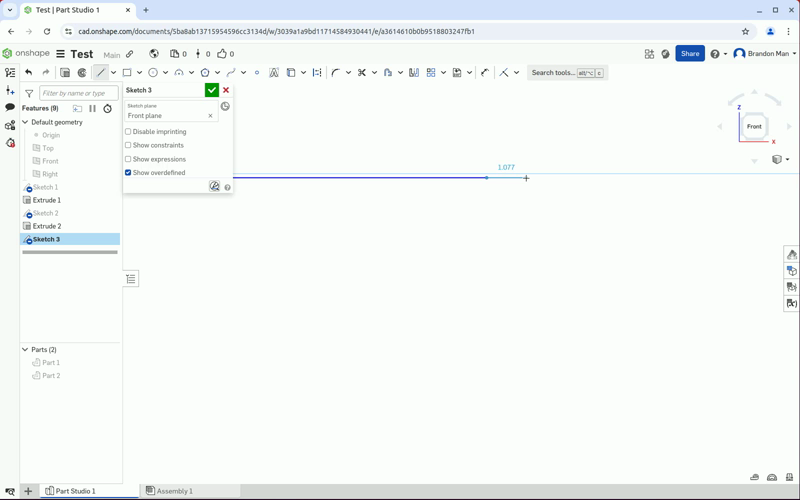
scroll(6)
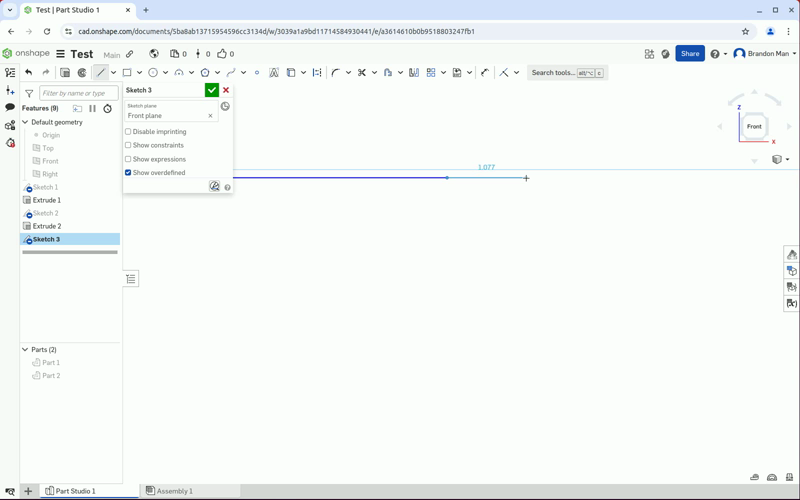
click(526, 177)
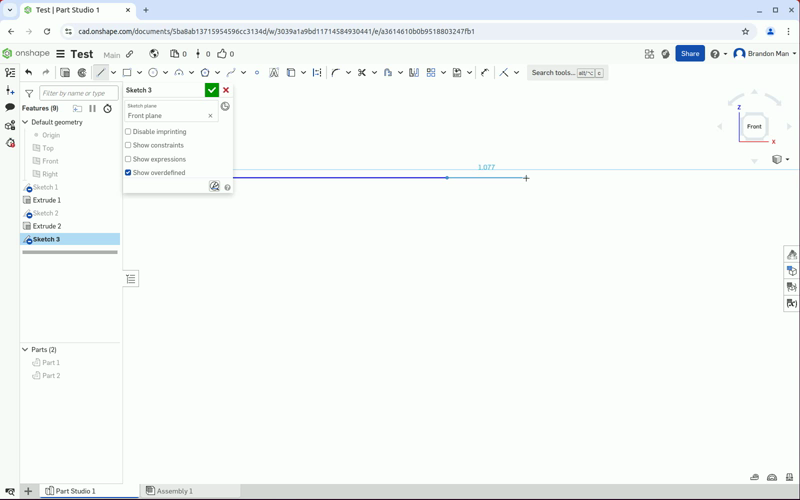
scroll(-6)
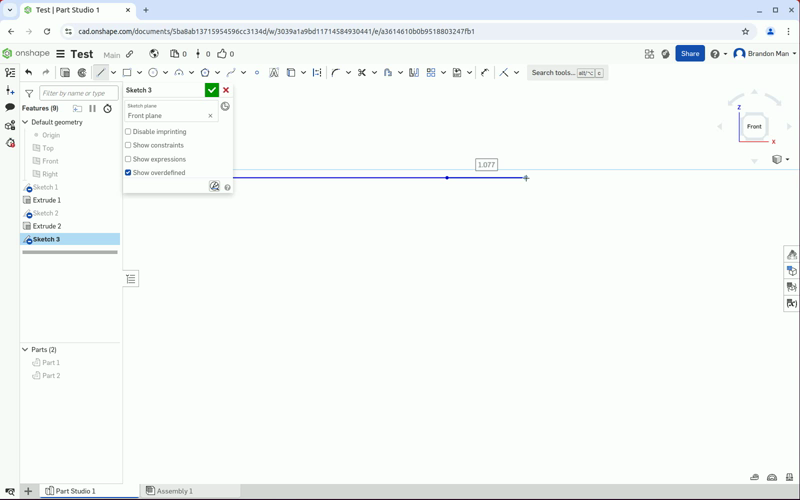
scroll(-6)
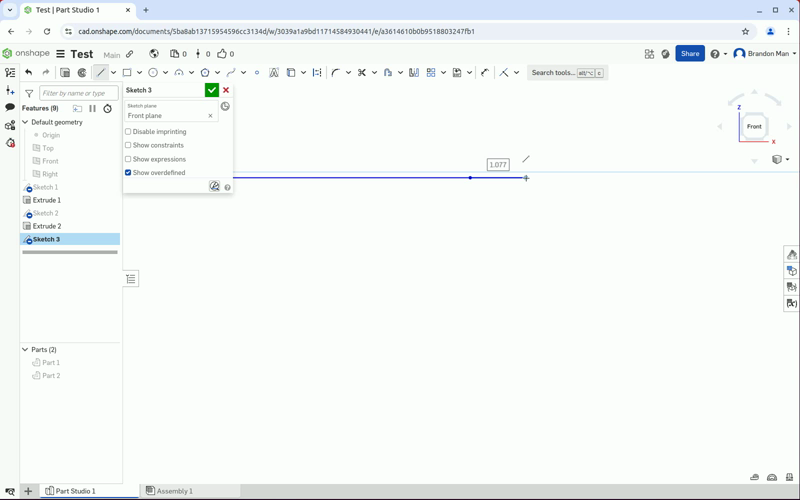
scroll(-6)
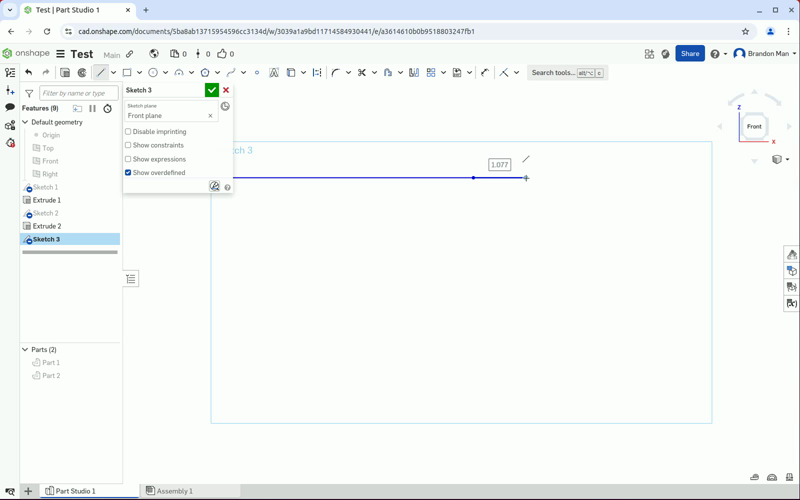
scroll(-6)
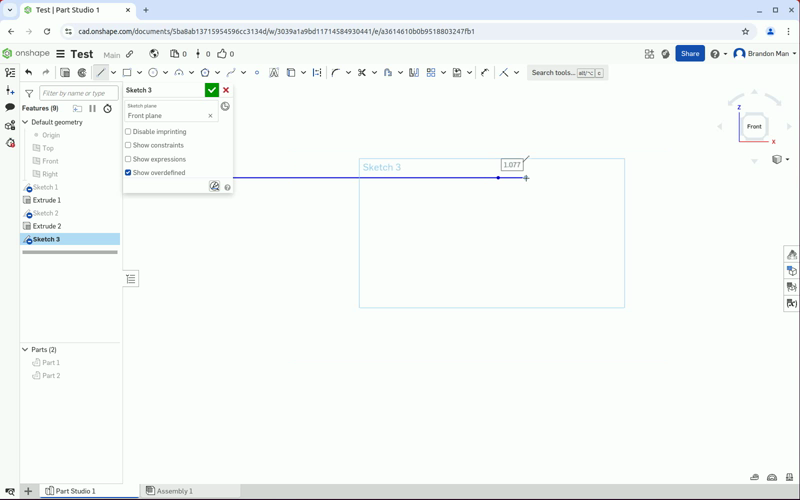
scroll(-6)
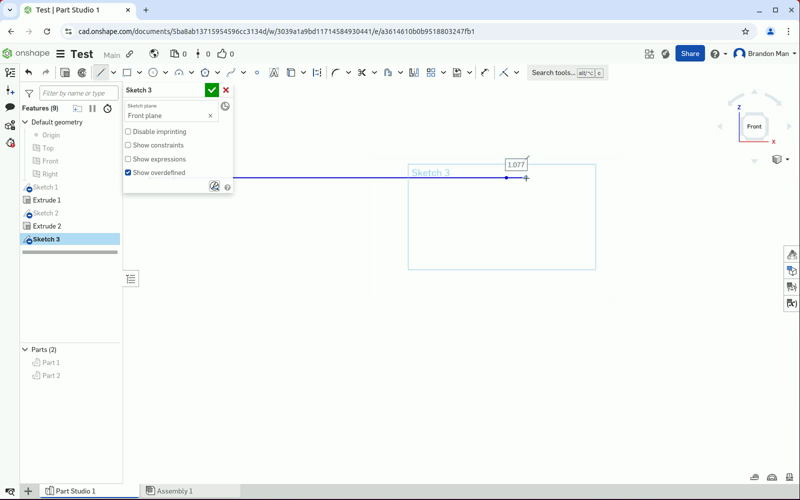
scroll(-6)
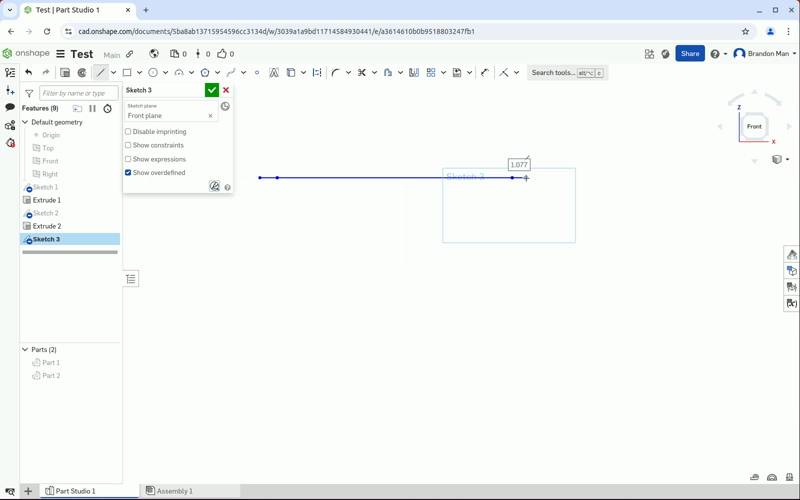
scroll(-6)
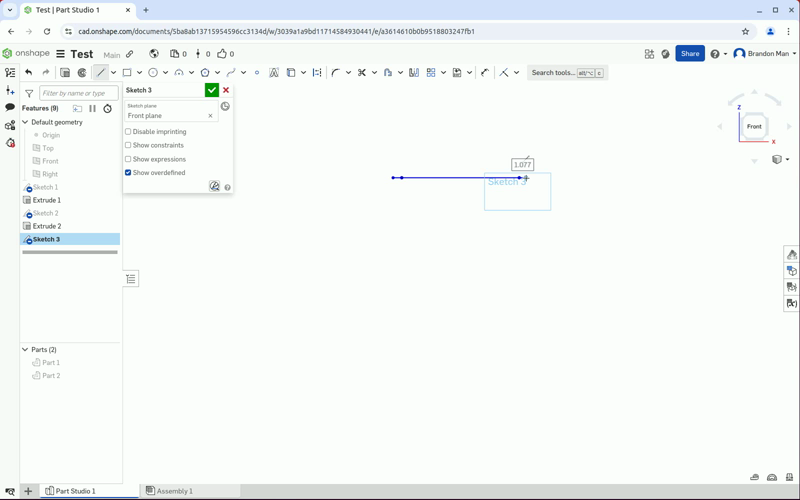
key_up(shift)
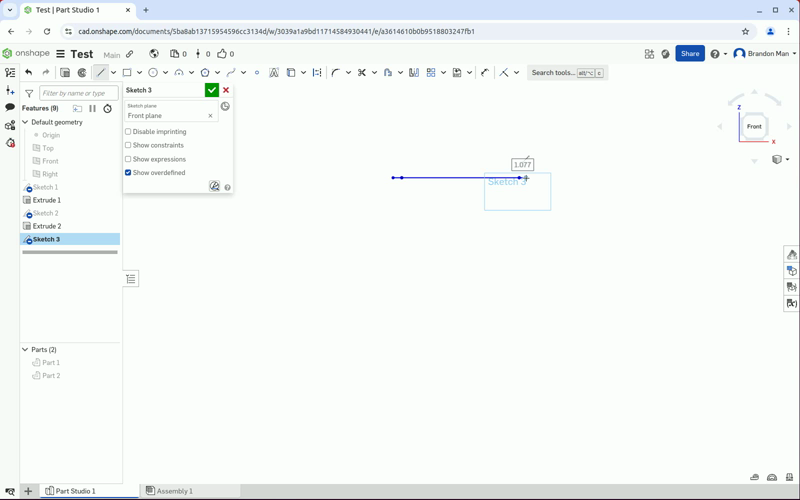
key_down(shift)
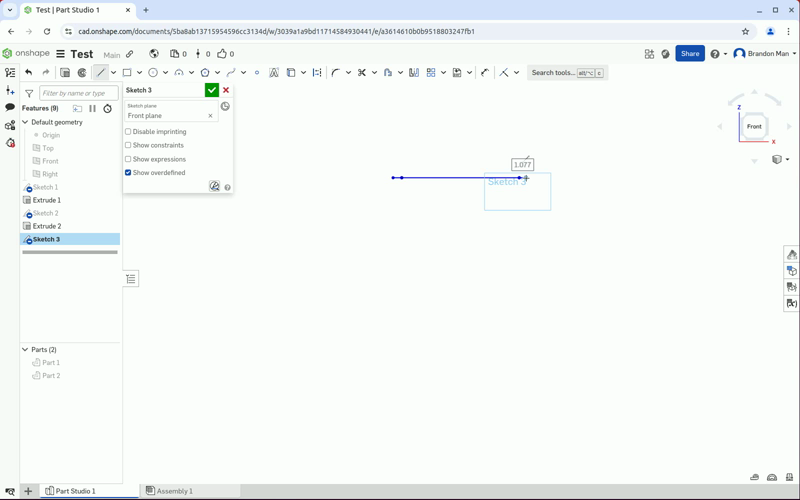
mouse_move(556, 177)
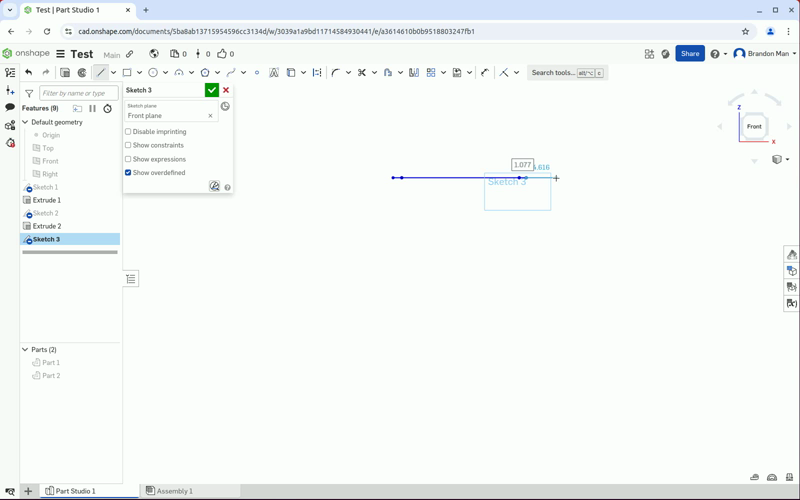
mouse_move(526, 170)
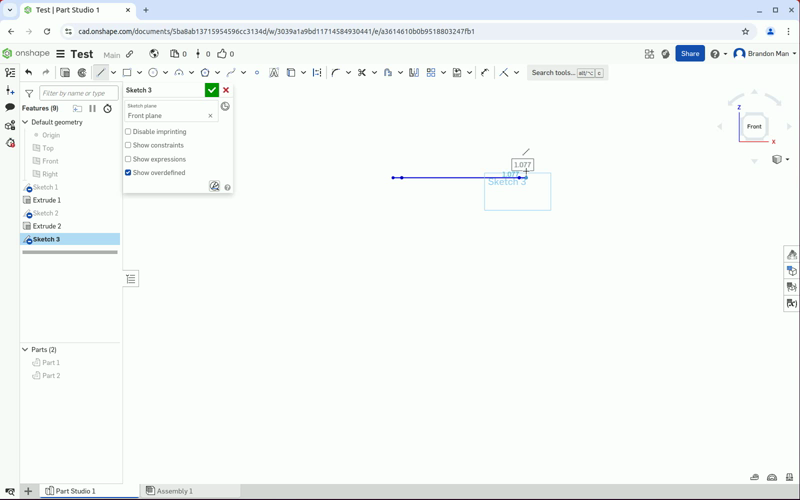
scroll(6)
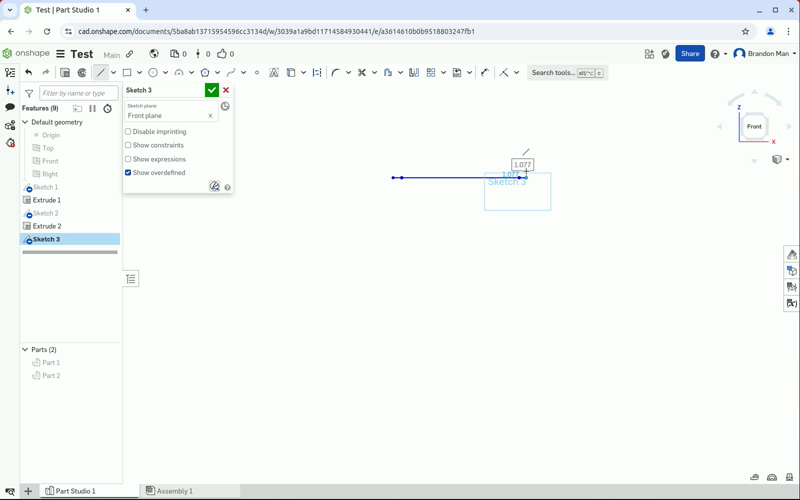
scroll(6)
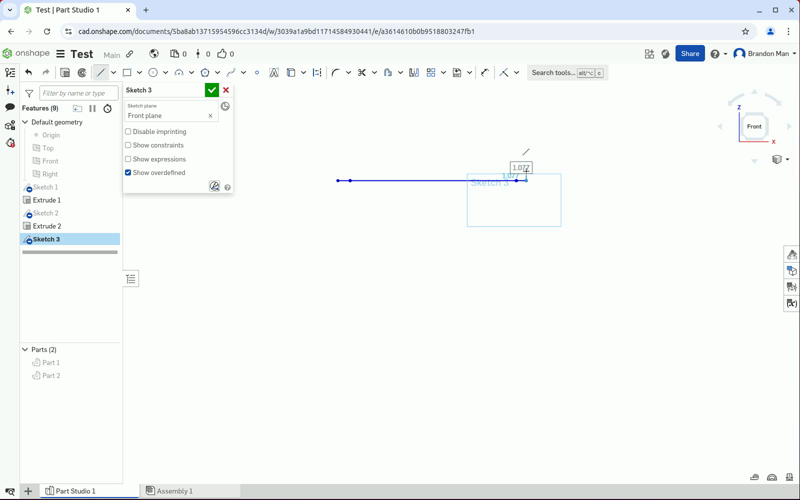
scroll(6)
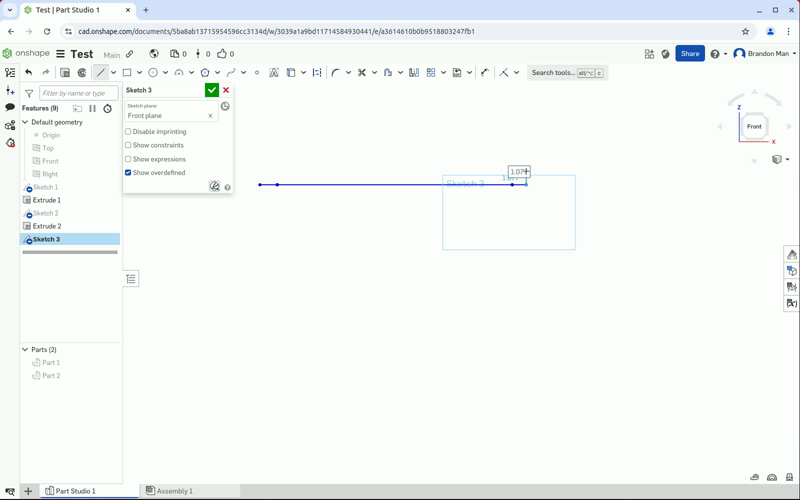
scroll(6)
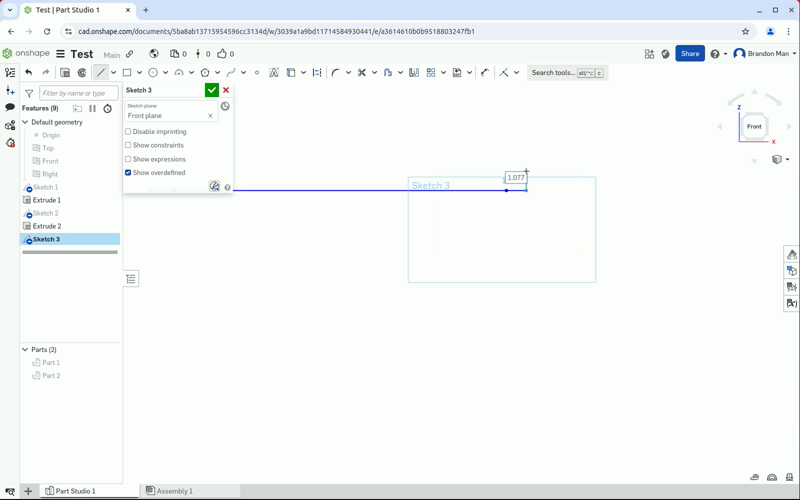
scroll(6)
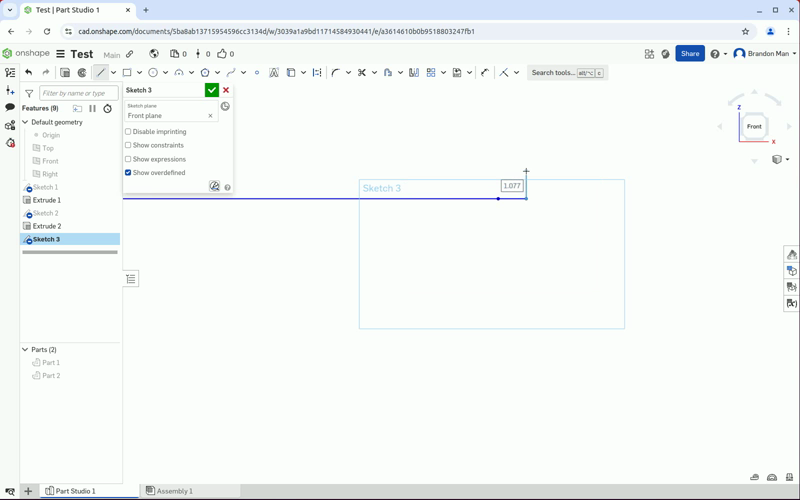
scroll(6)
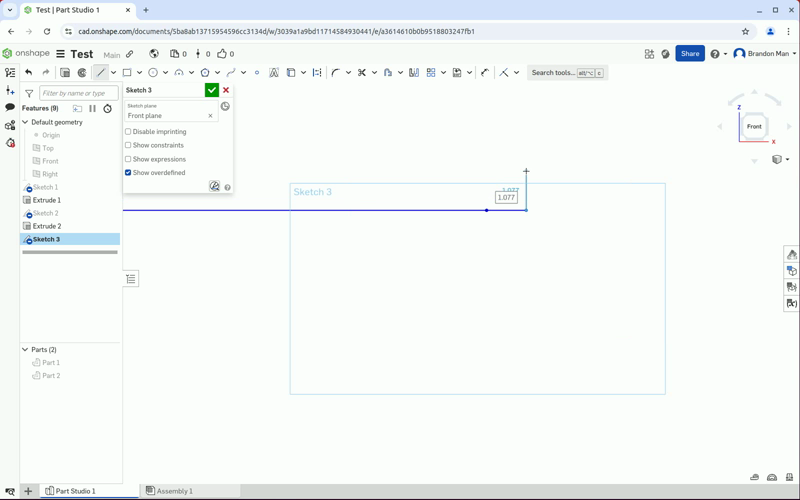
scroll(6)
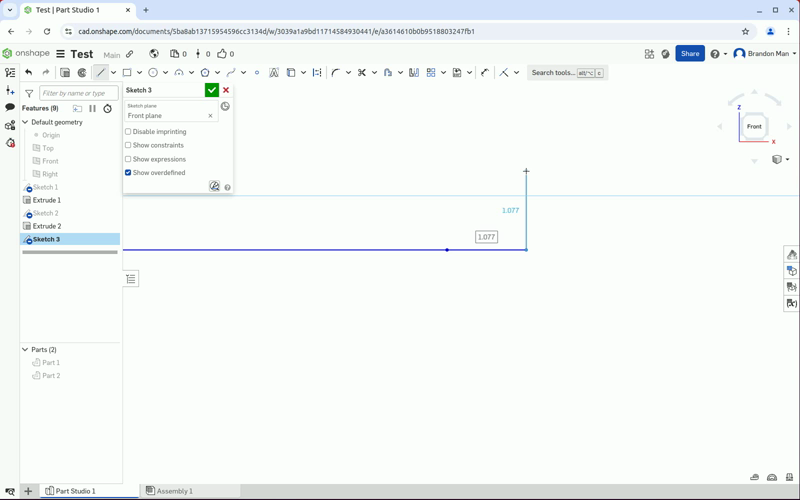
click(526, 170)
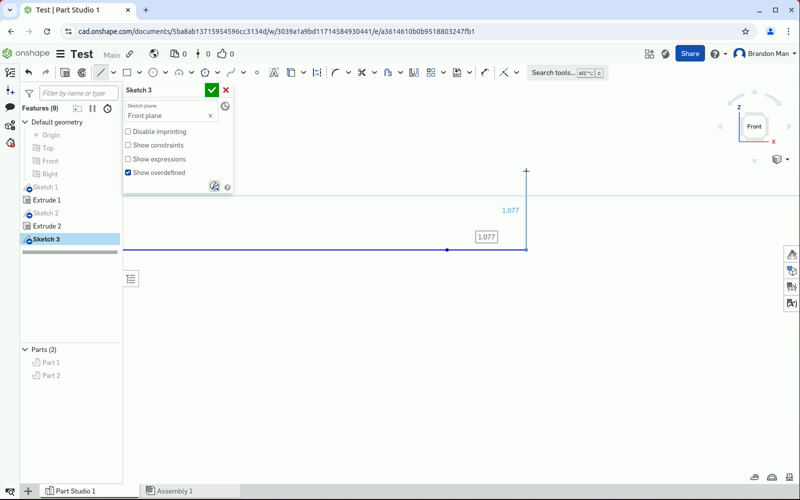
scroll(-6)
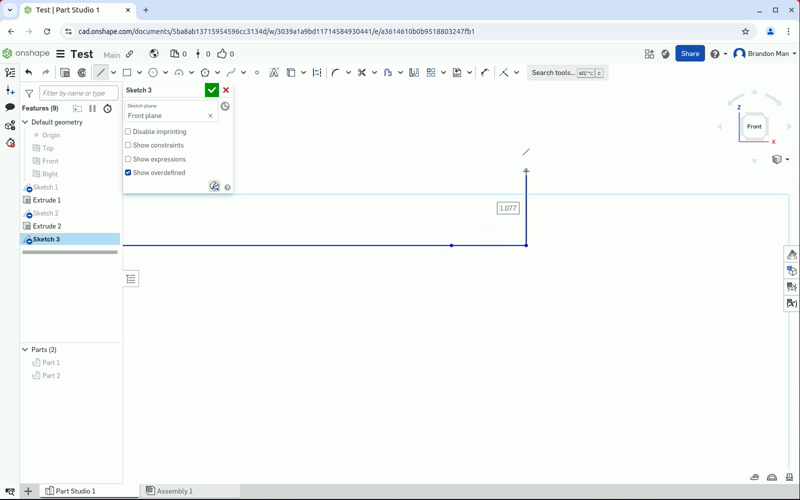
scroll(-6)
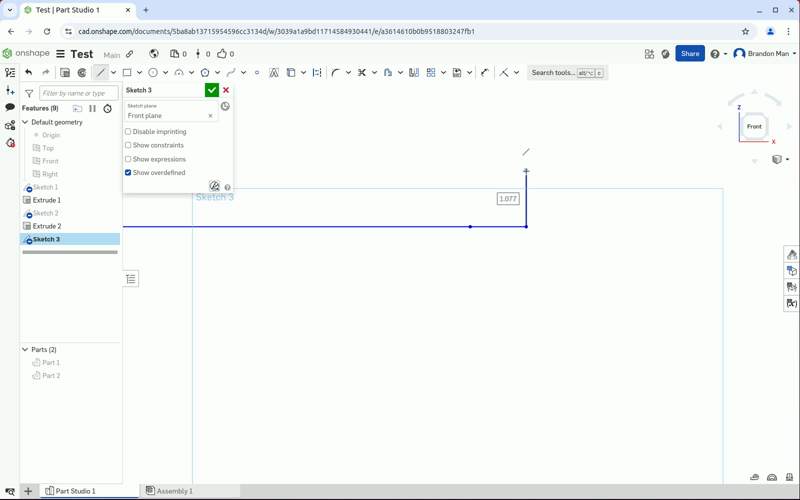
scroll(-6)
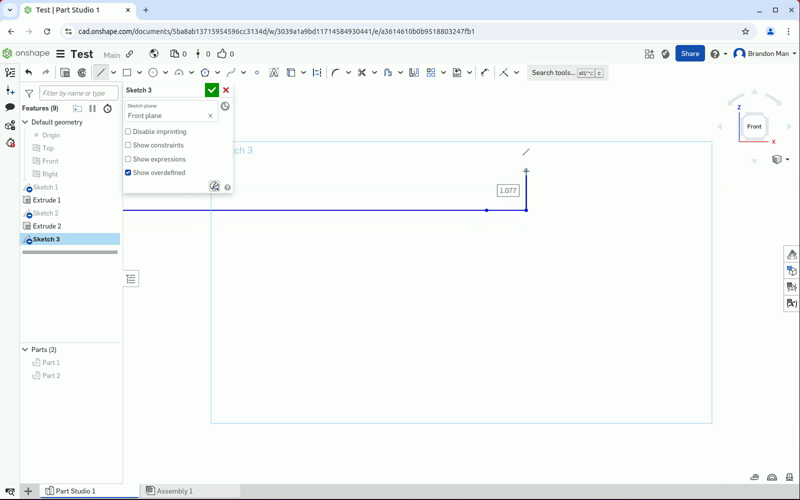
scroll(-6)
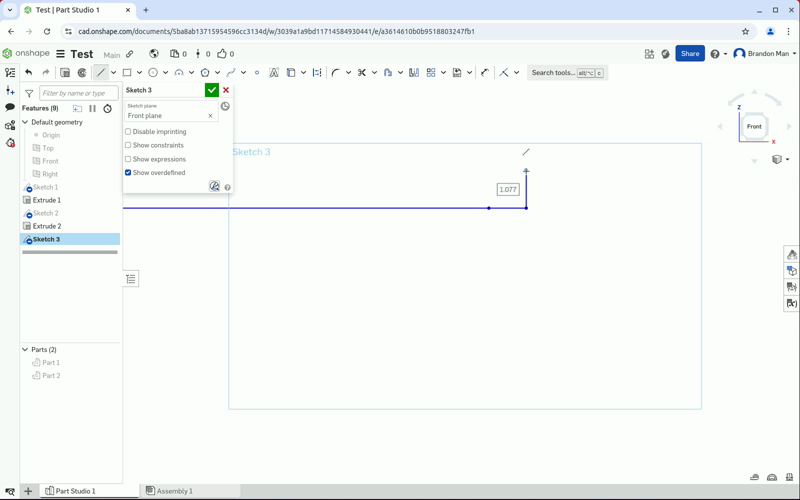
scroll(-6)
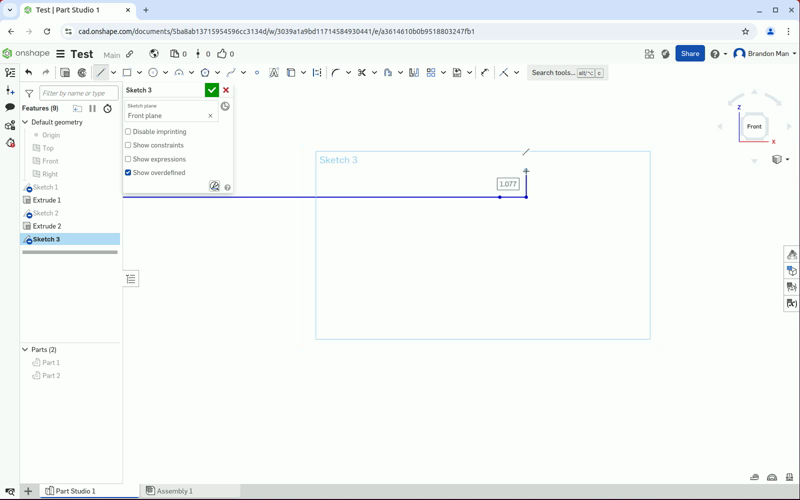
scroll(-6)
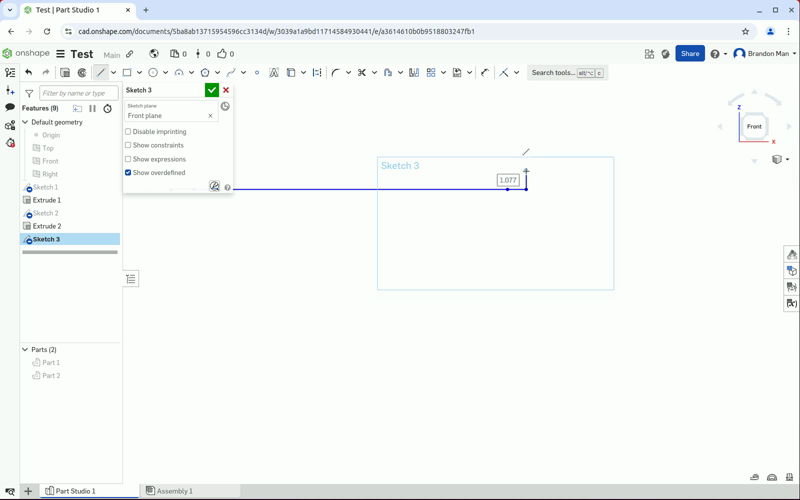
scroll(-6)
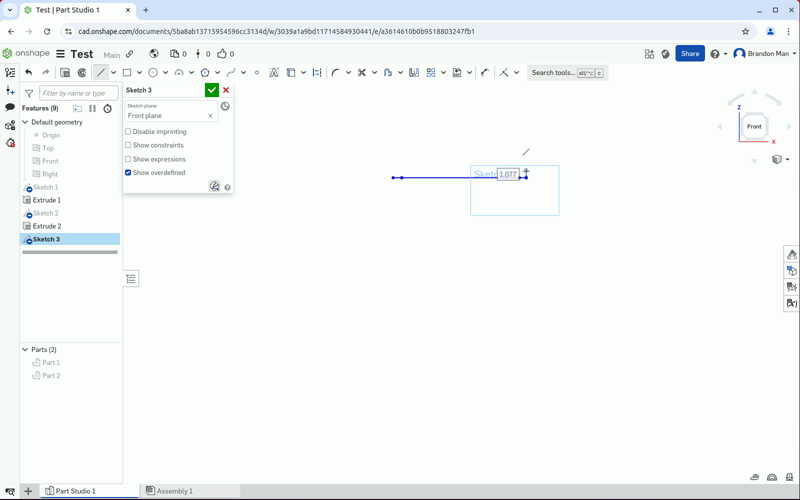
key_up(shift)
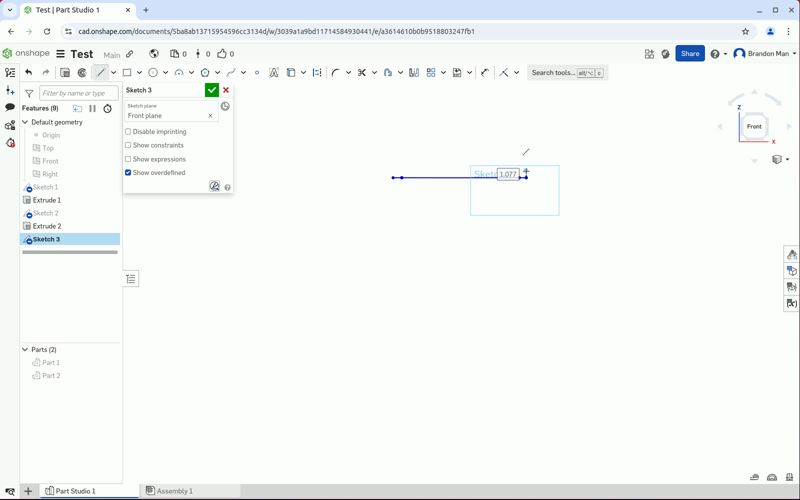
key_down(shift)
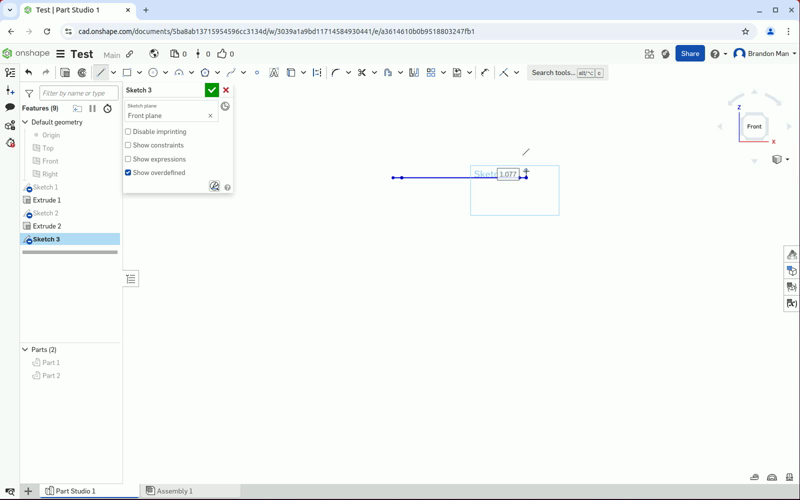
mouse_move(395, 170)
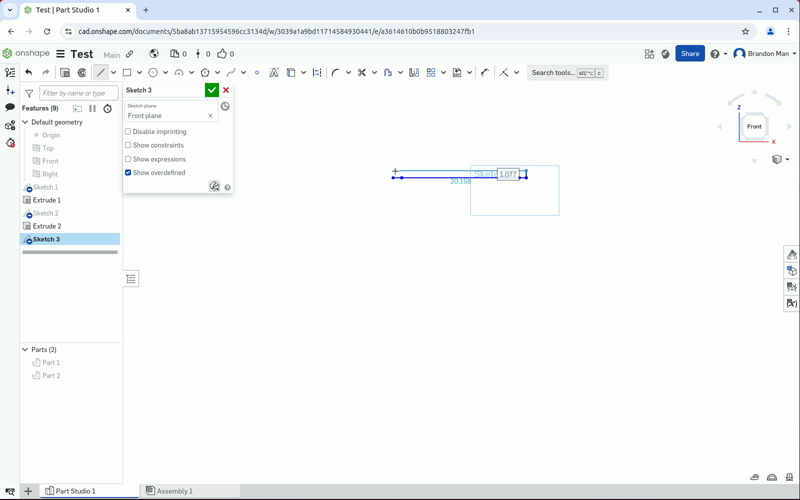
click(395, 170)
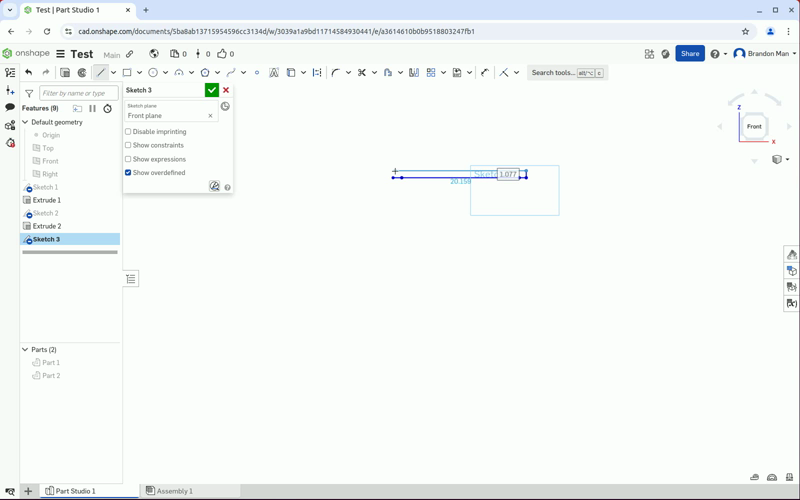
key_up(shift)
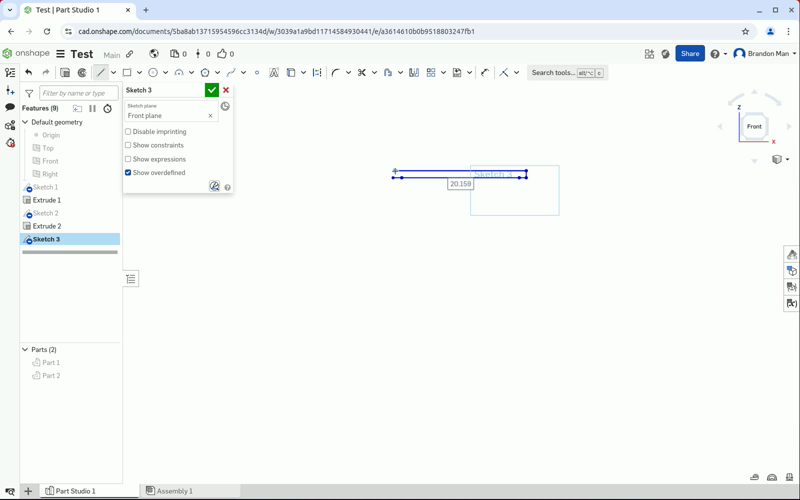
mouse_move(425, 170)
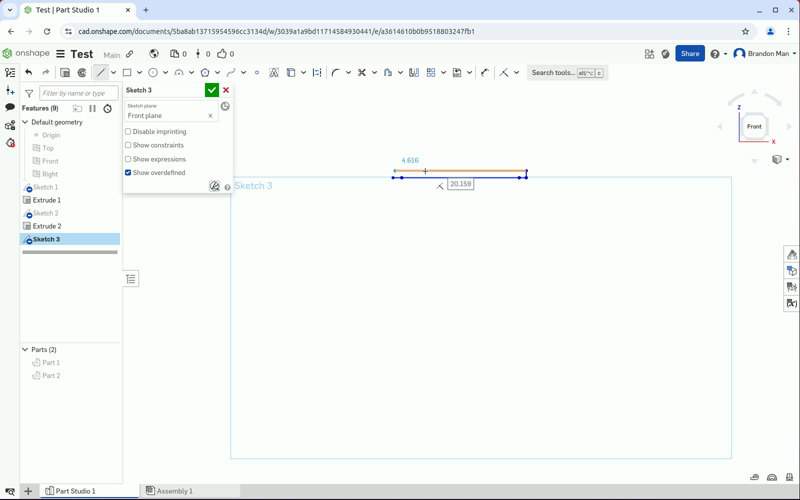
key_down(shift)
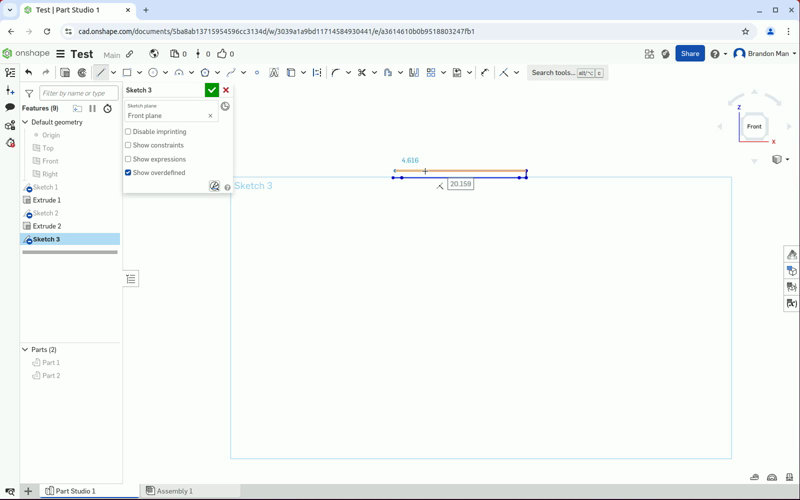
mouse_move(395, 177)
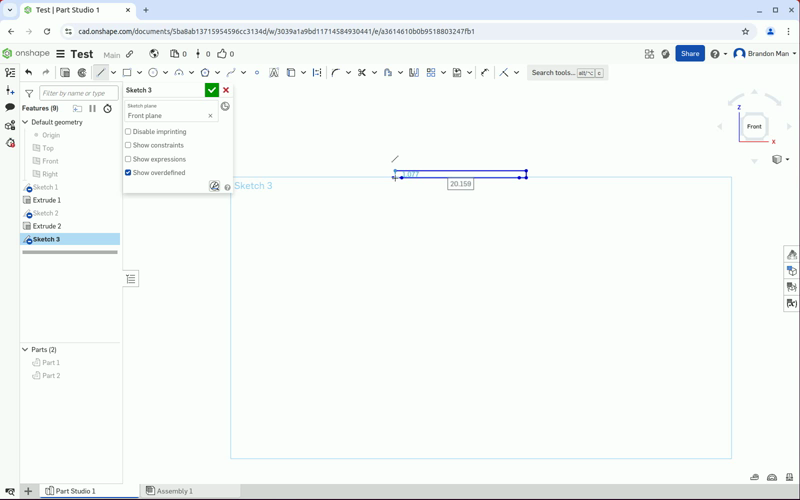
scroll(6)
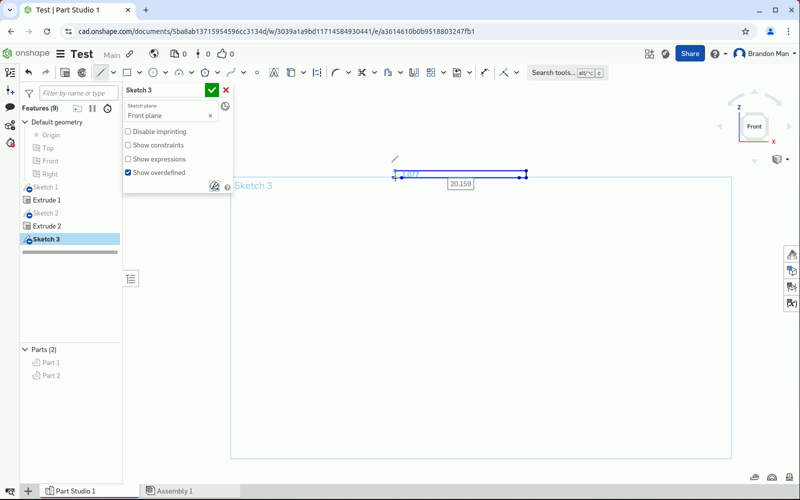
scroll(6)
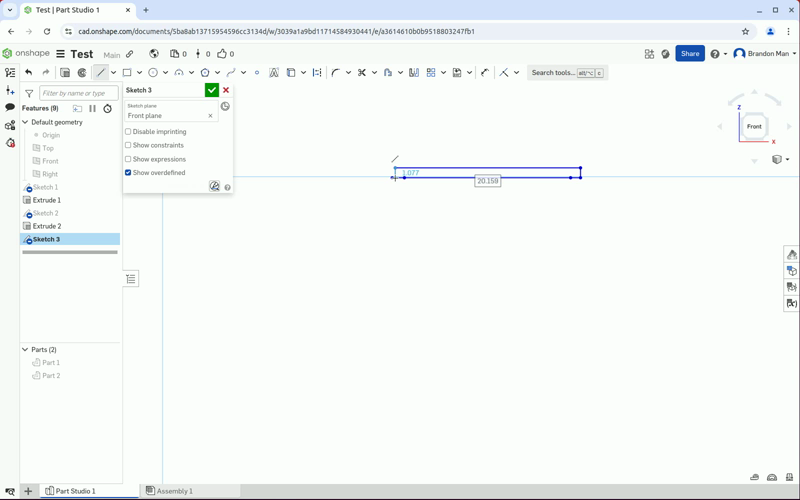
scroll(6)
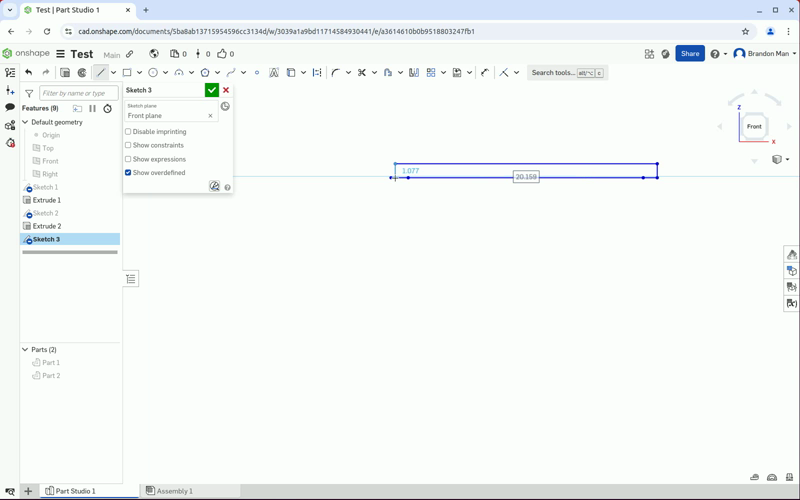
scroll(6)
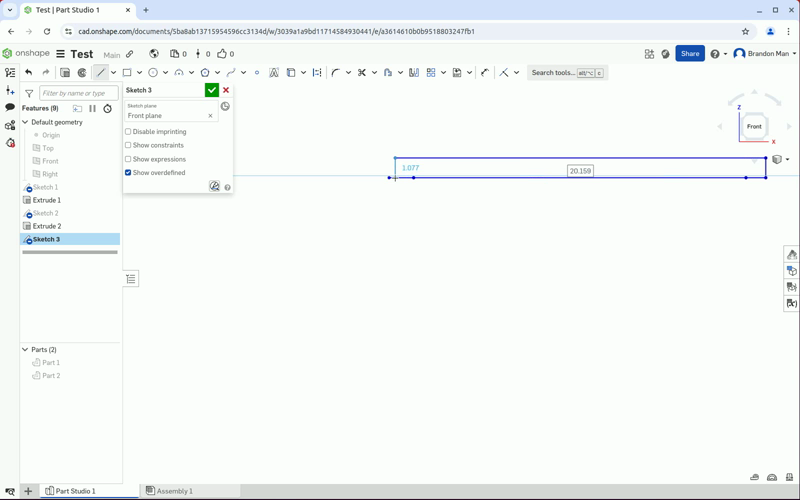
scroll(6)
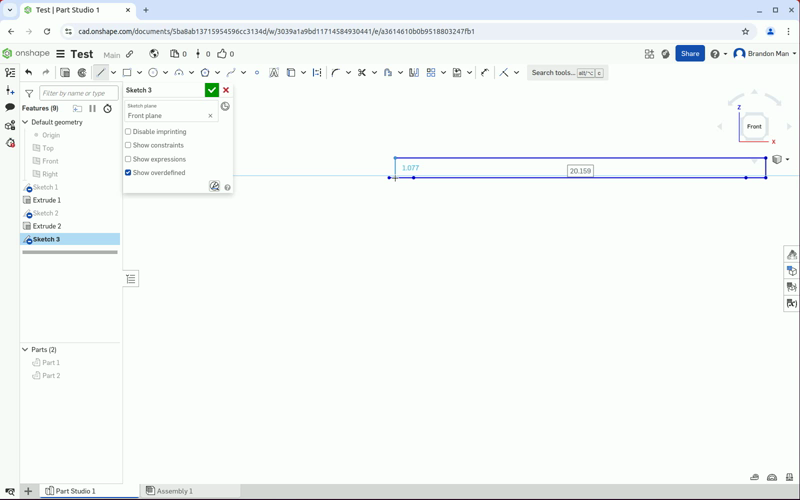
scroll(6)
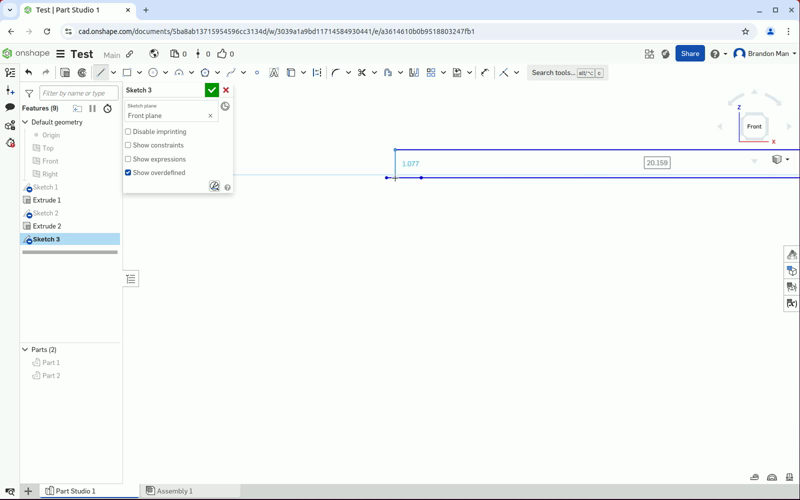
scroll(6)
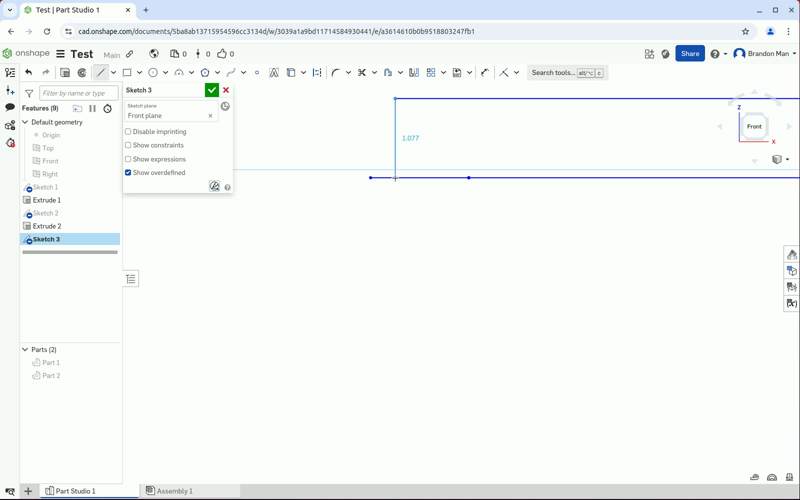
key_up(shift)
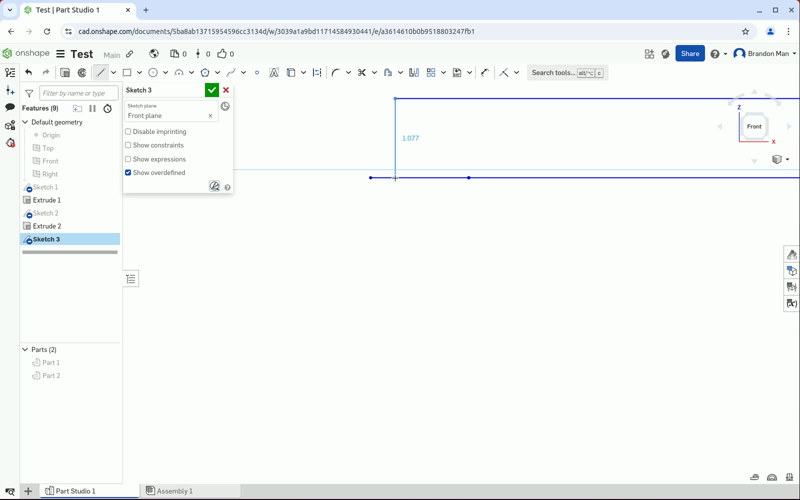
click(395, 177)
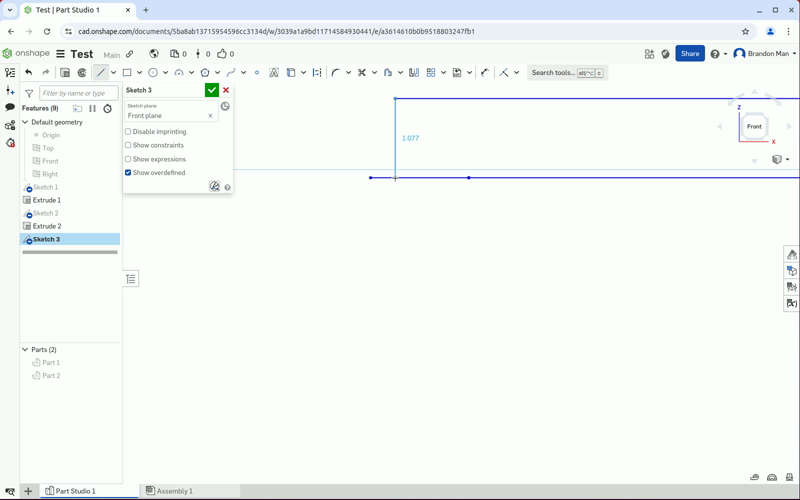
scroll(-6)
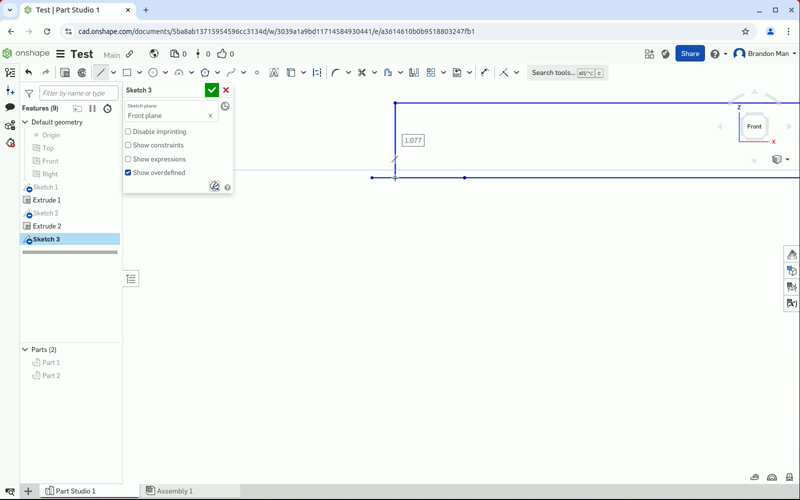
scroll(-6)
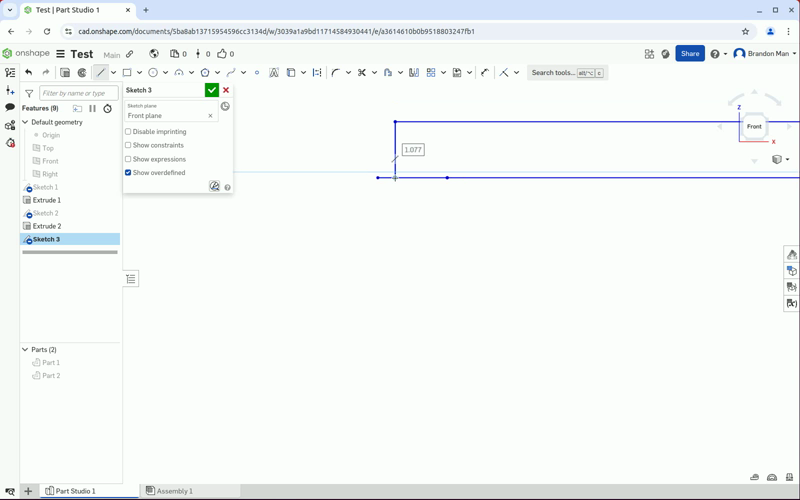
scroll(-6)
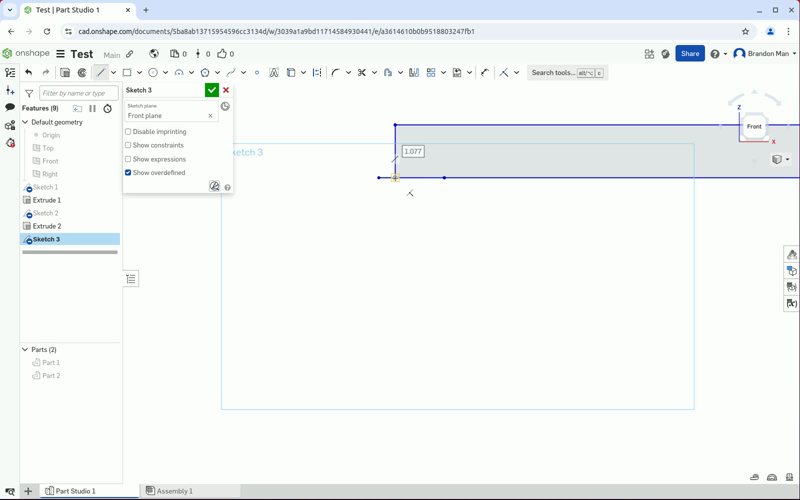
scroll(-6)
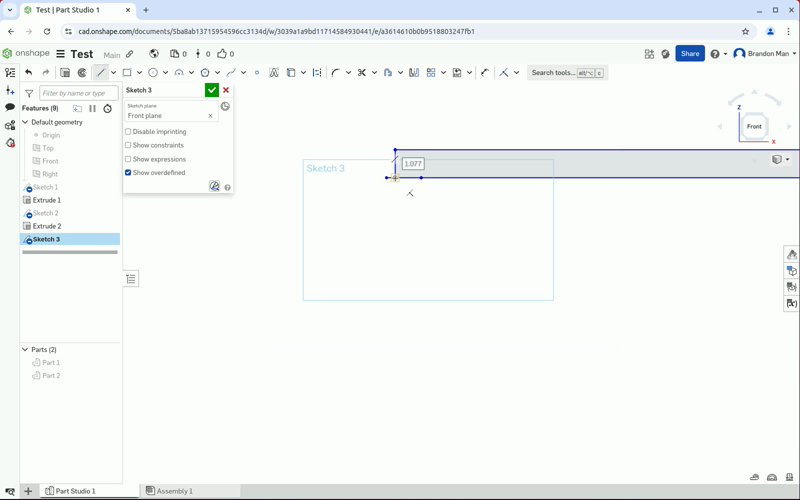
scroll(-6)
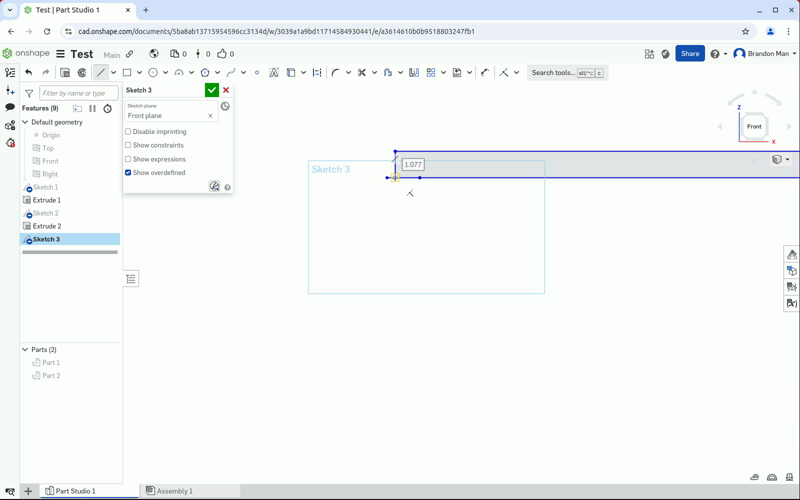
scroll(-6)
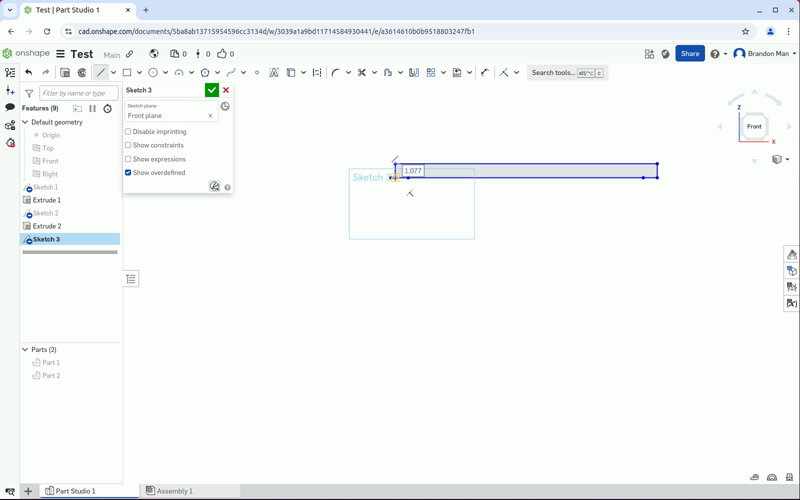
scroll(-6)
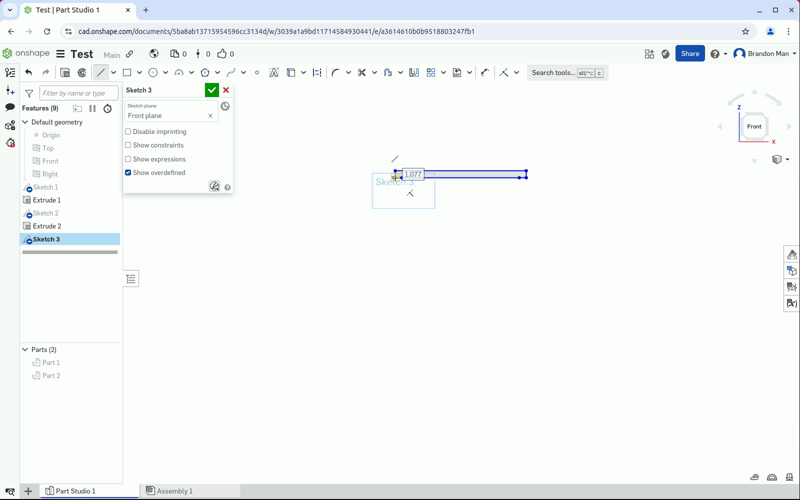
key(esc)
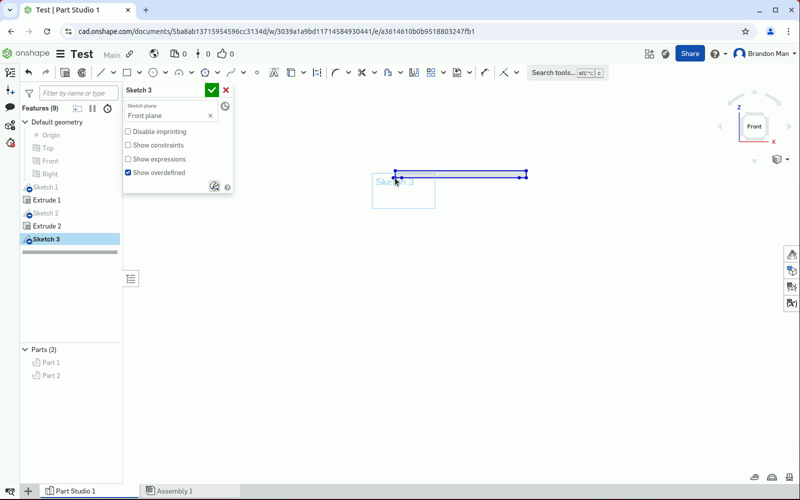
mouse_move(433, 176)
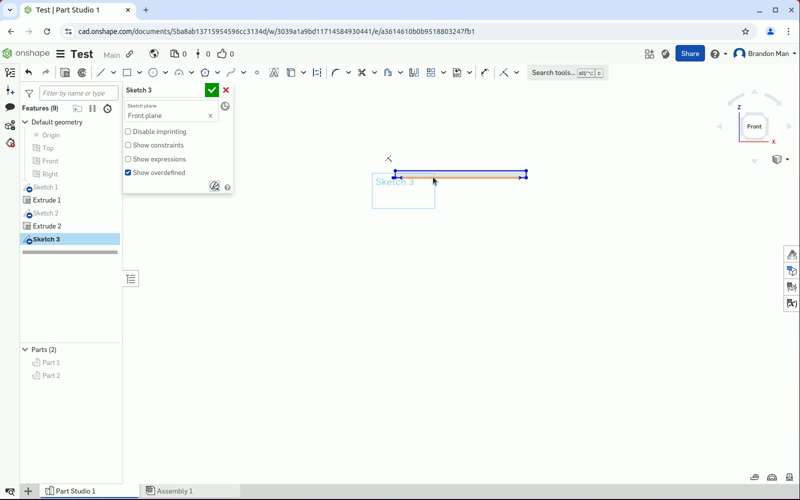
scroll(6)
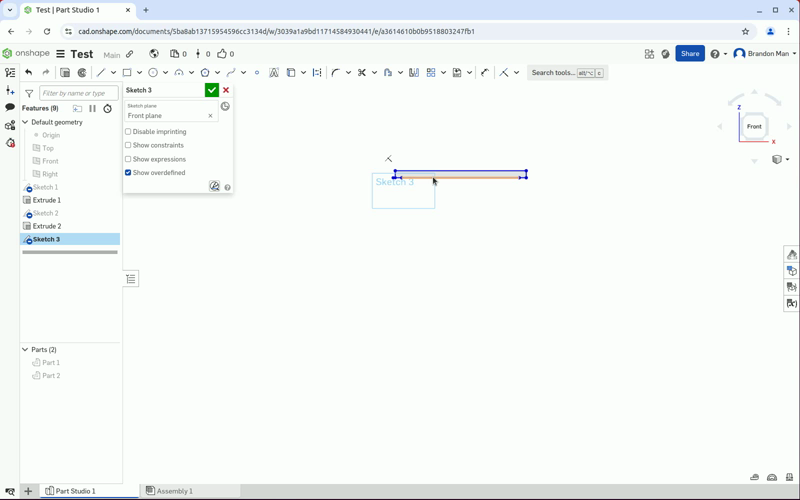
scroll(6)
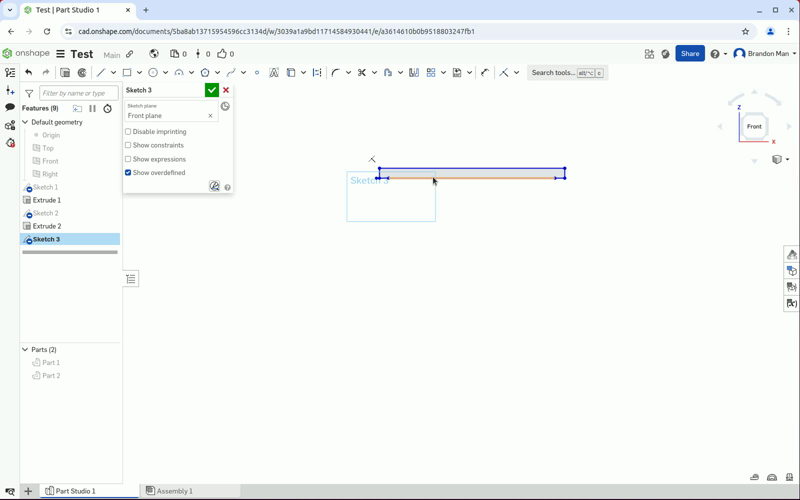
scroll(6)
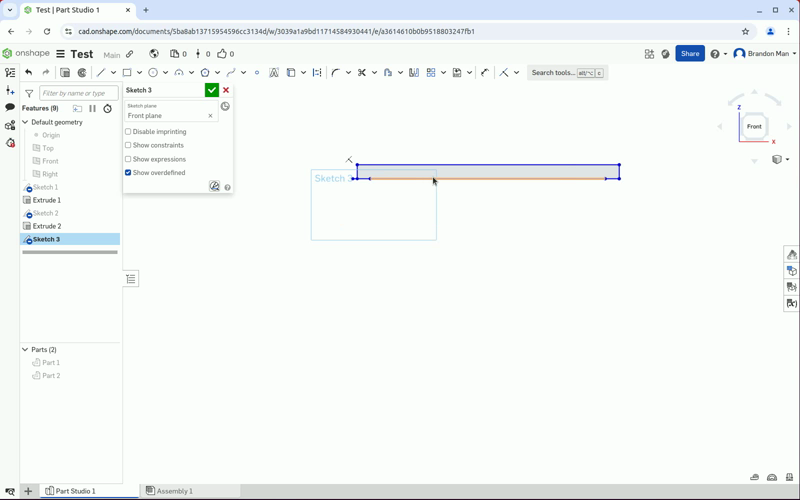
scroll(6)
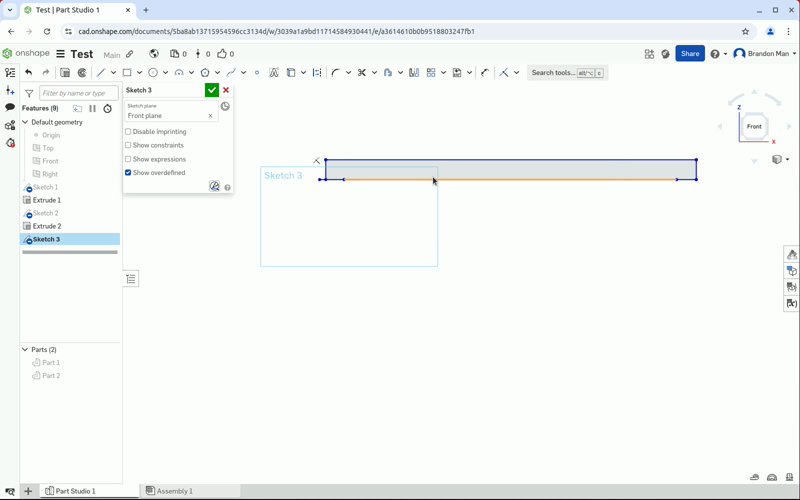
scroll(6)
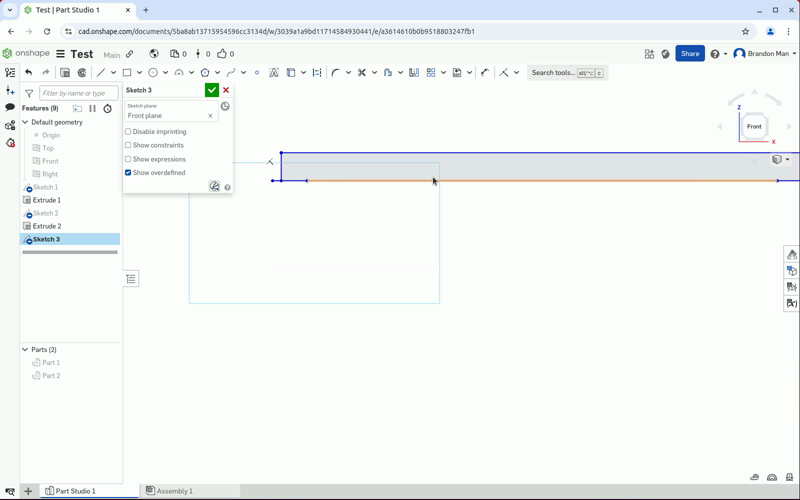
scroll(6)
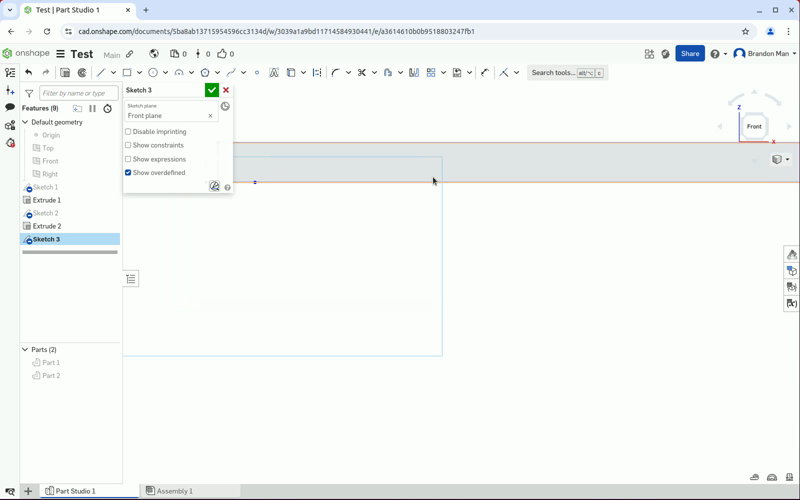
scroll(6)
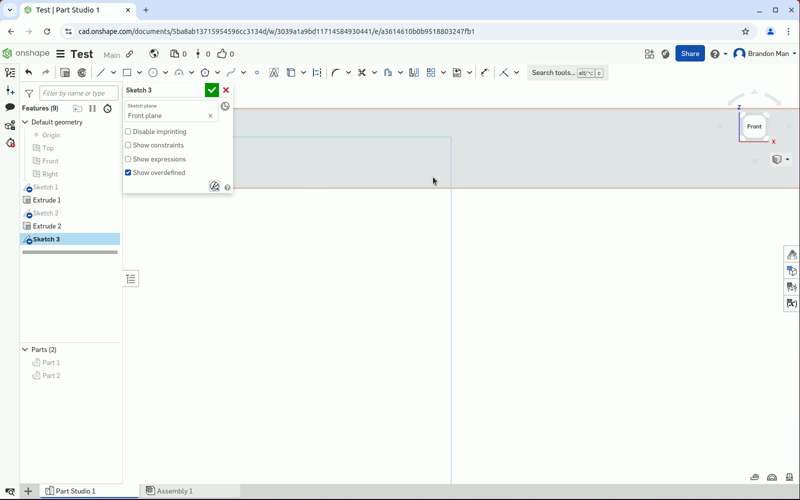
click(433, 176)
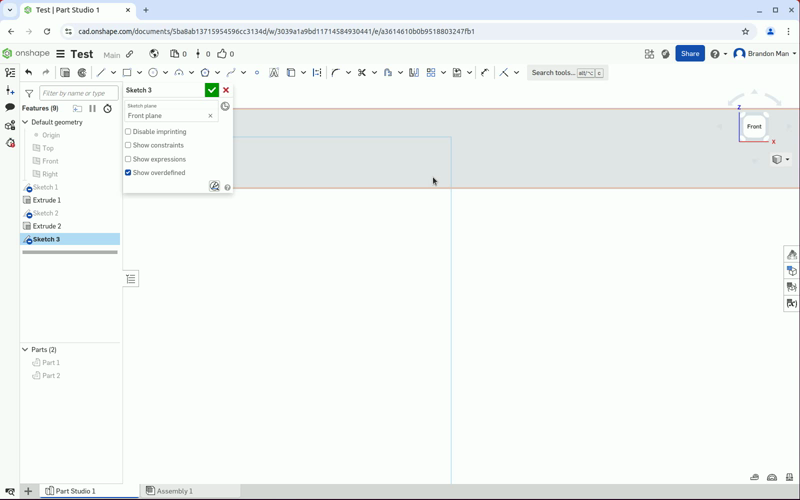
scroll(-6)
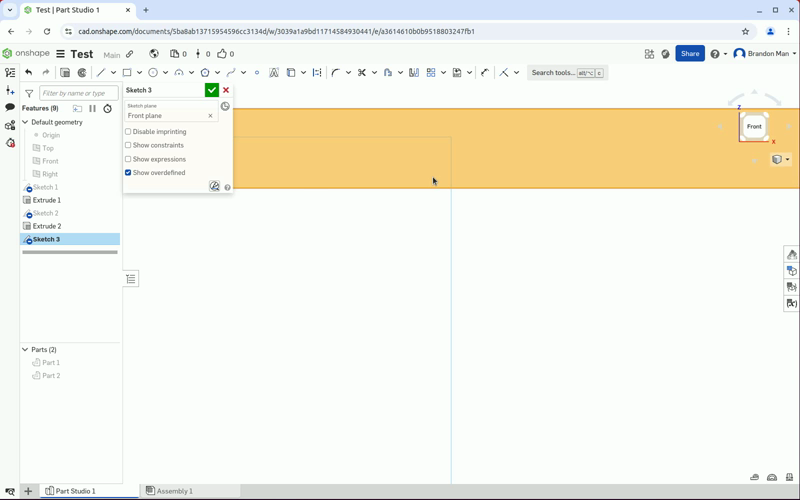
scroll(-6)
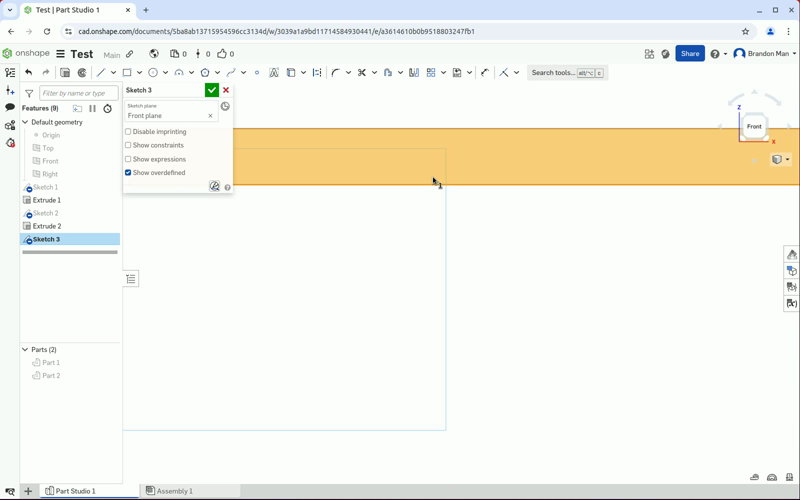
scroll(-6)
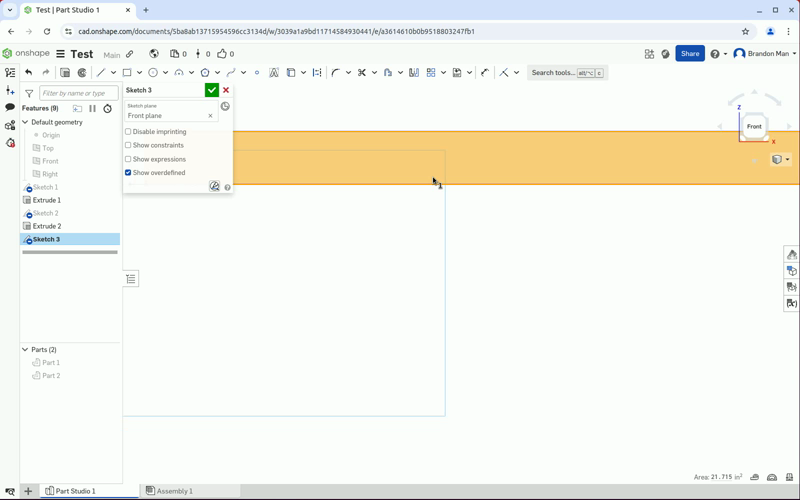
scroll(-6)
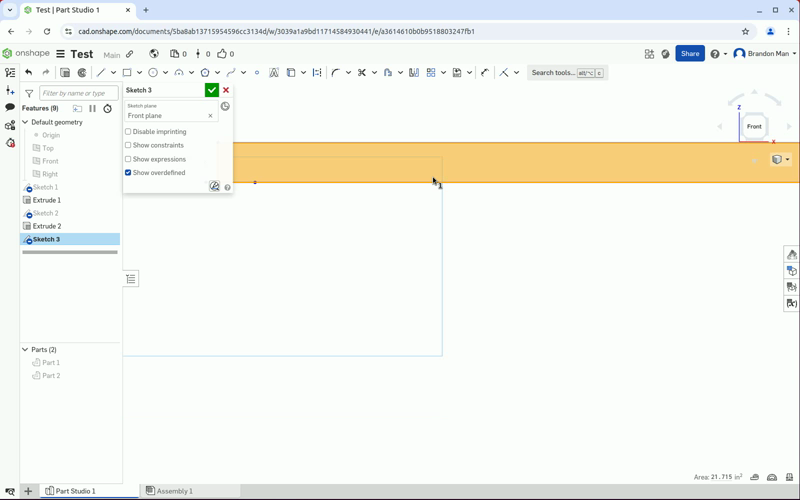
scroll(-6)
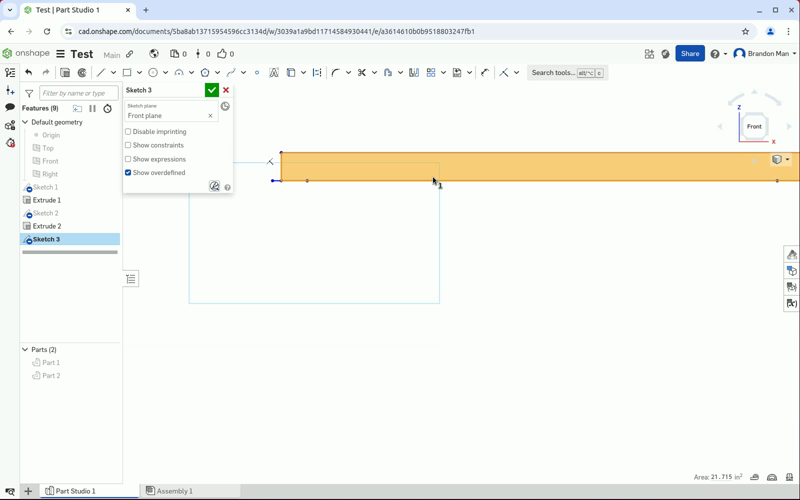
scroll(-6)
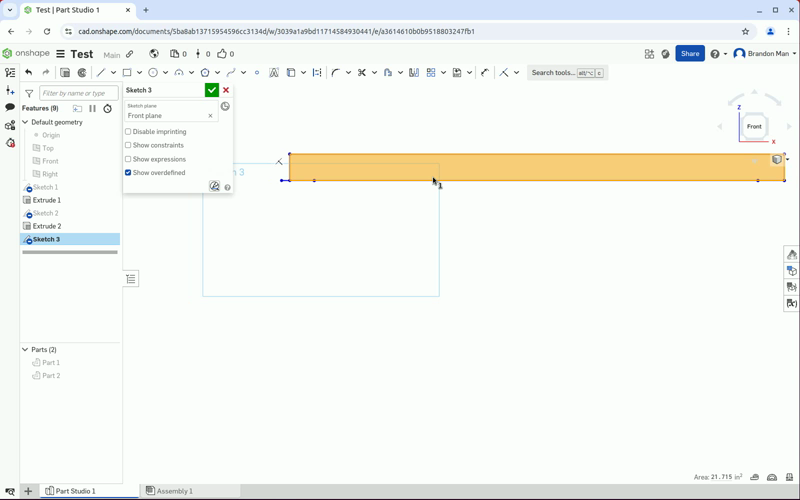
scroll(-6)
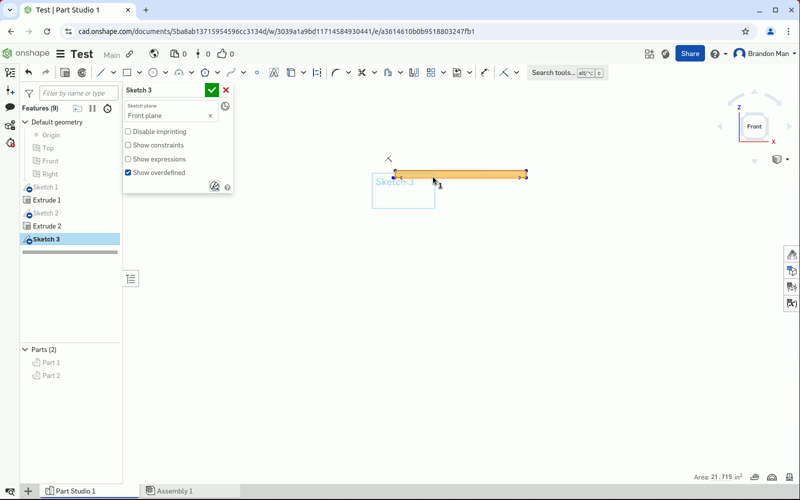
mouse_move(73, 352)
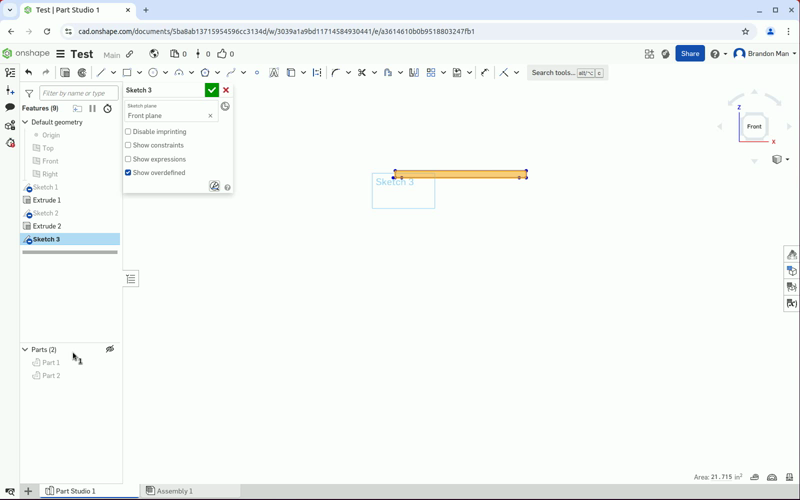
key(shift+y)
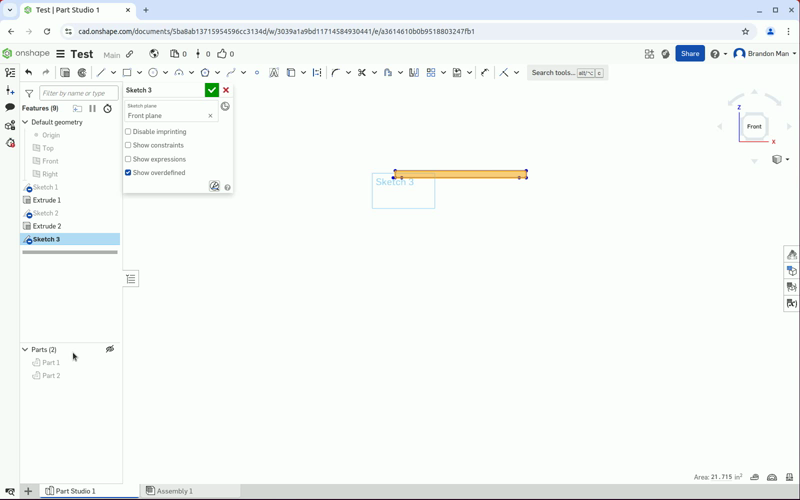
key(shift+e)
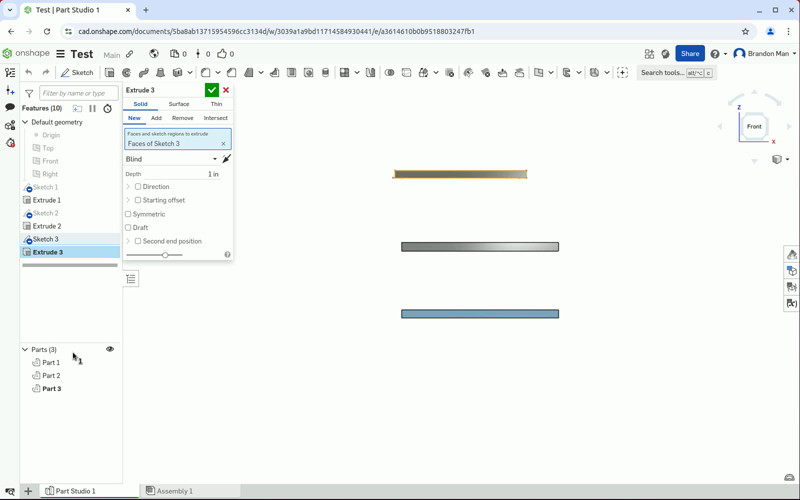
mouse_move(143, 106)
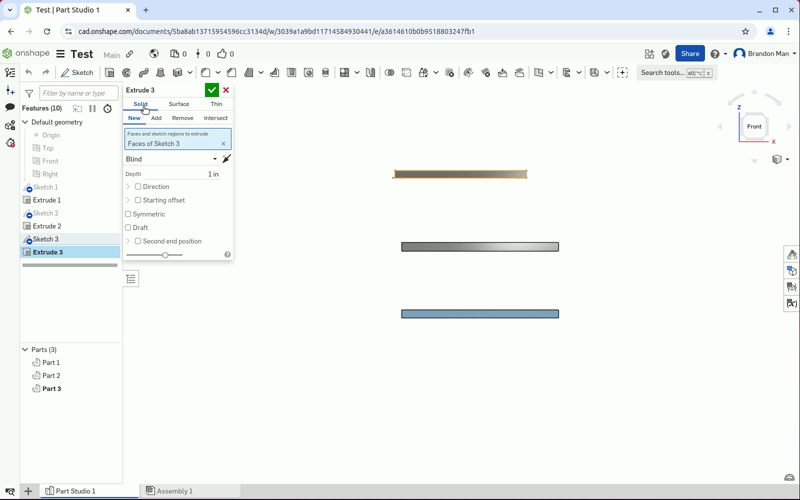
click(143, 106)
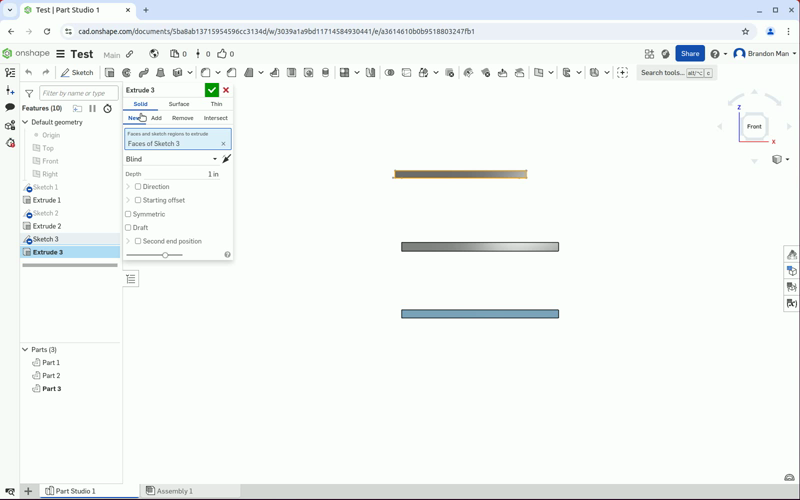
mouse_move(137, 120)
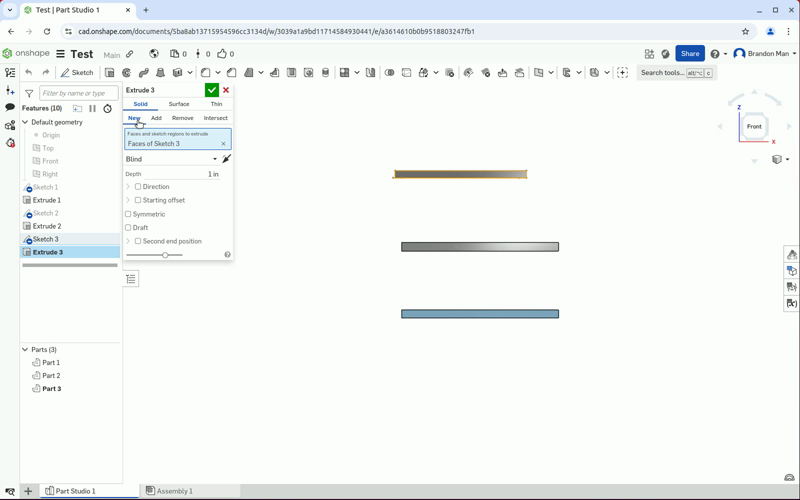
click(137, 120)
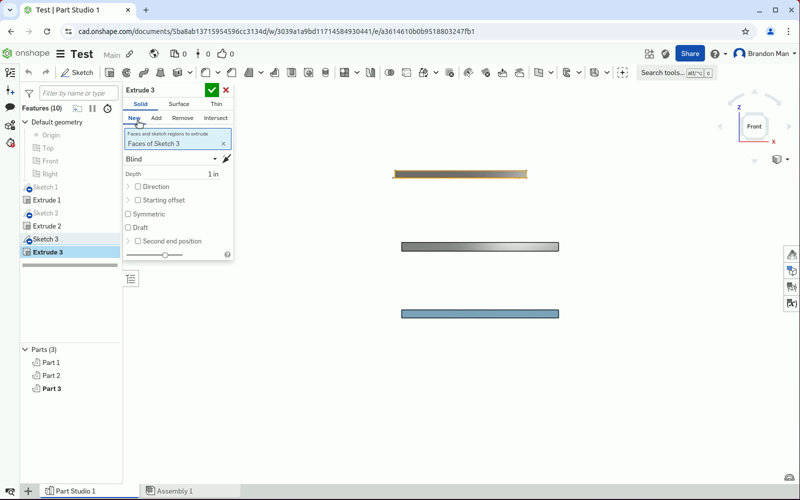
key(tab, 4)
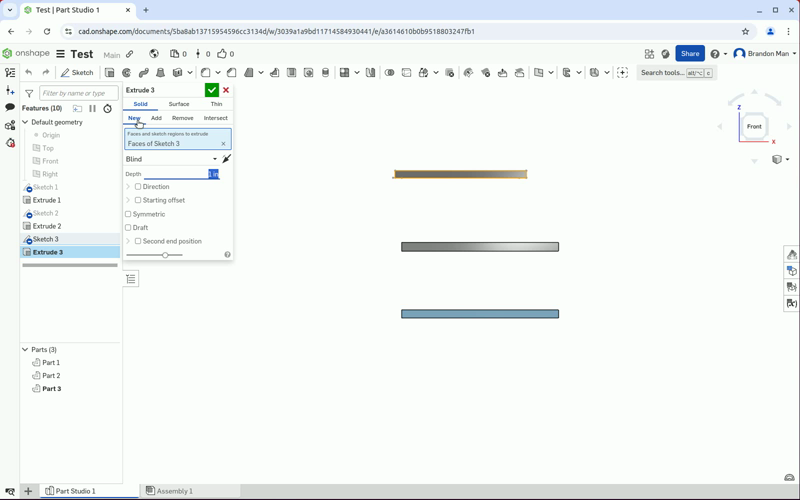
text(-23.108)
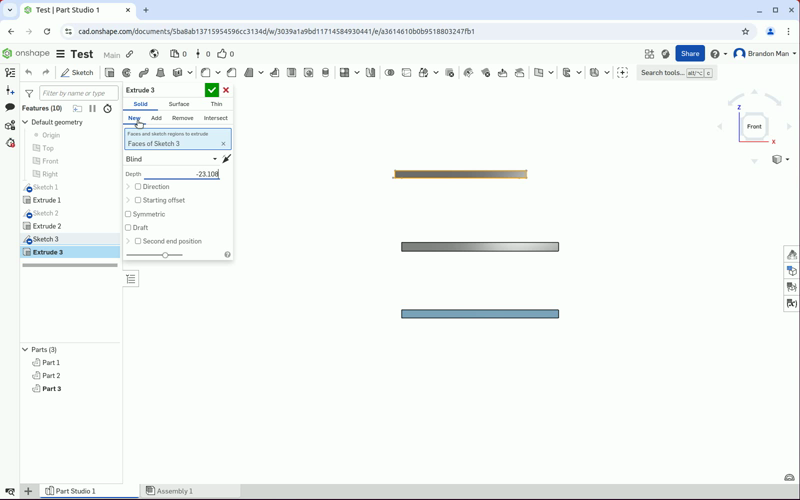
key(enter)
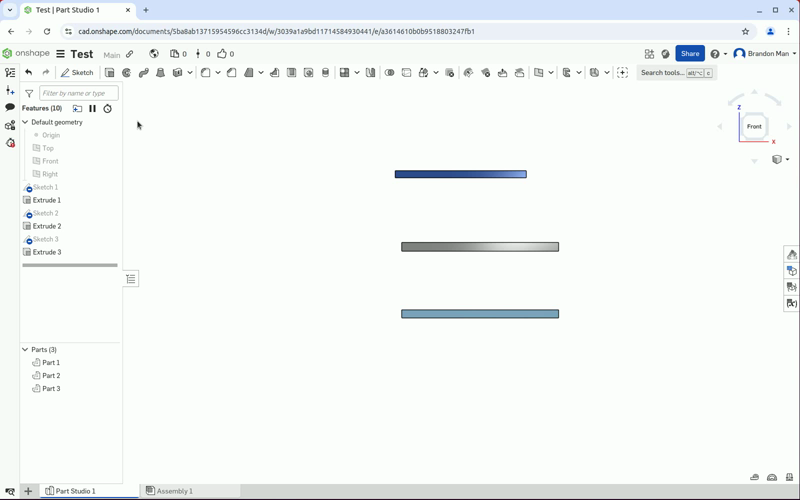
key(shift+h)
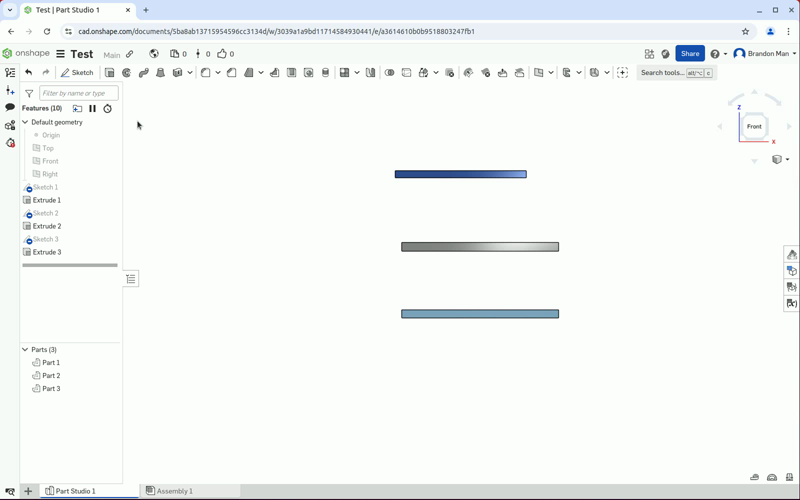
key(shift+h)
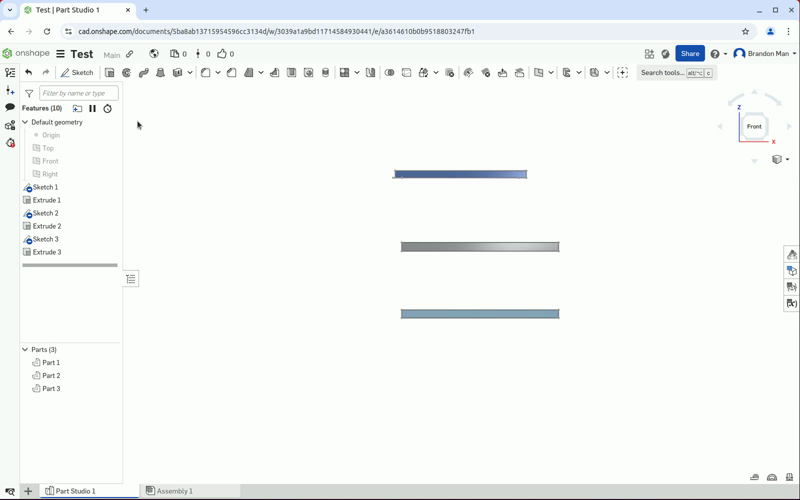
key(shift+7)
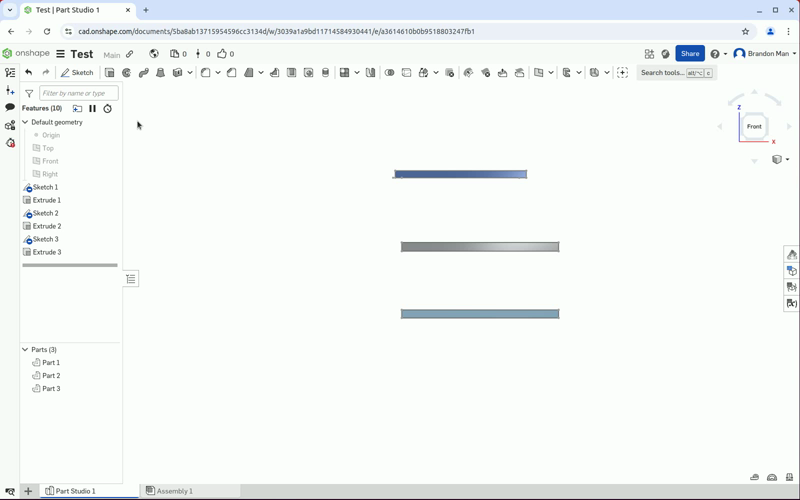
key(left, 2)
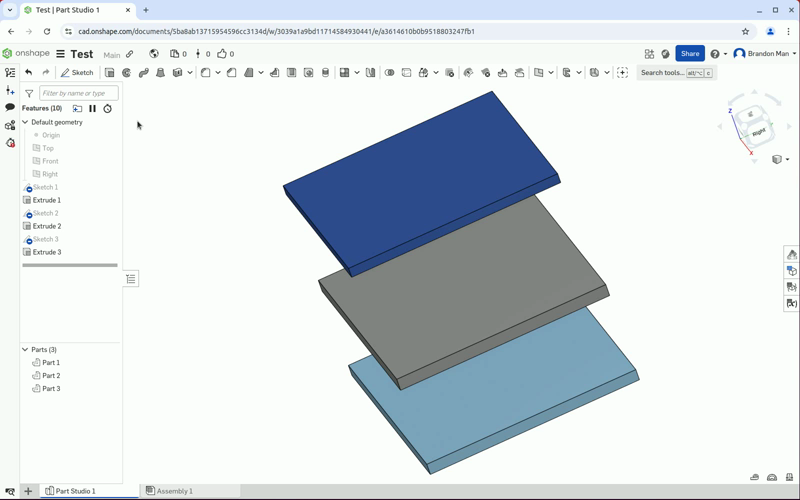
key(down, 2)
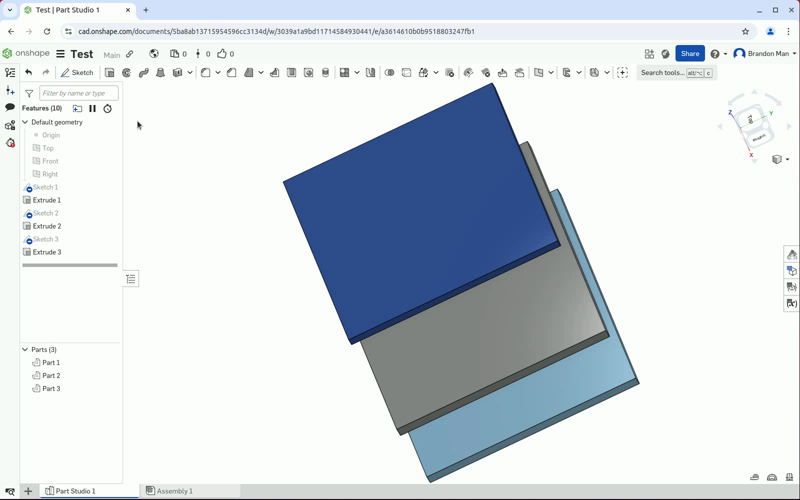
key(up, 2)
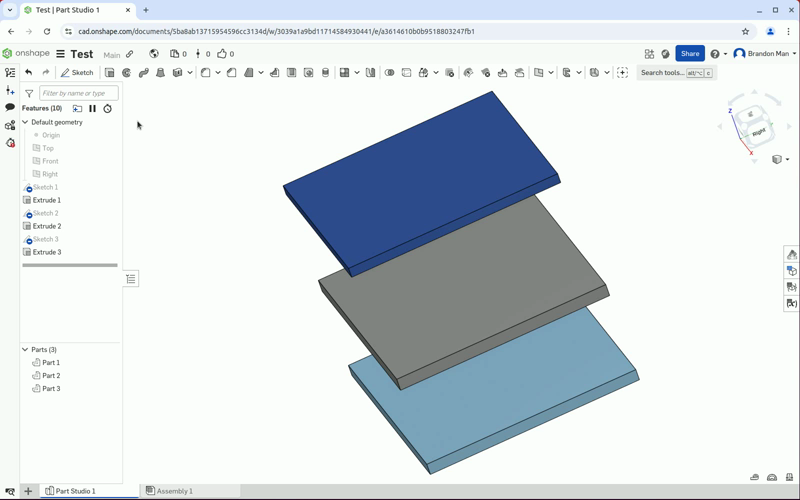
key(right, 2)
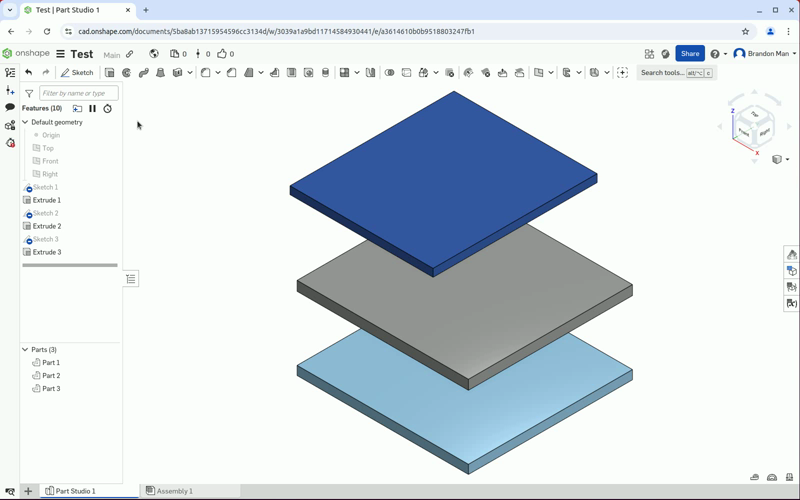
mouse_move(73, 189)
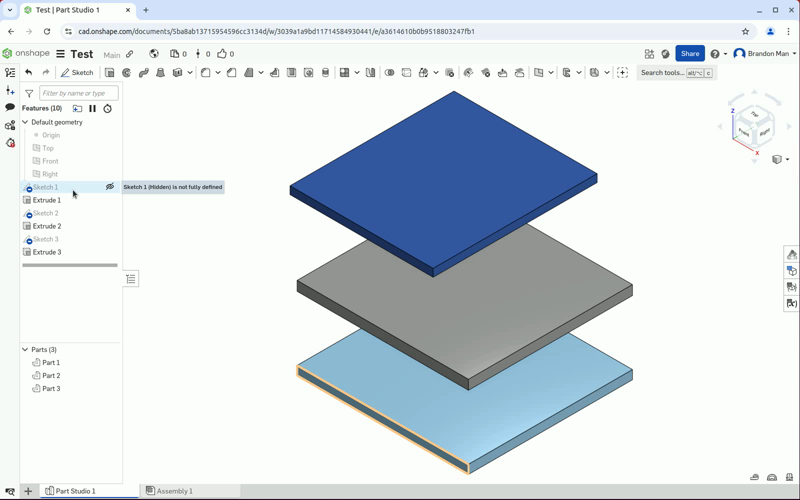
click(73, 189)